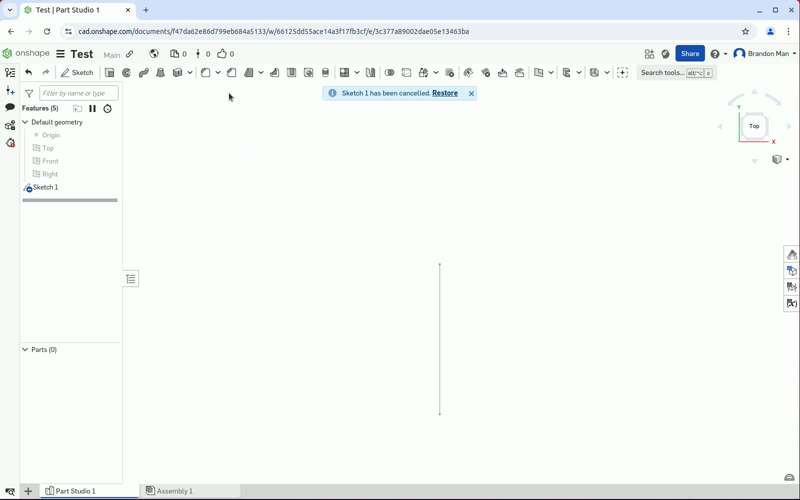
key(shift+h)
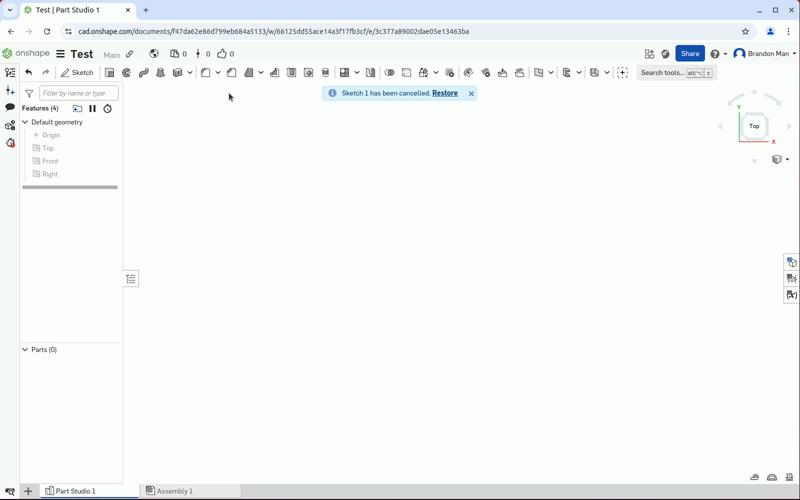
mouse_move(73, 352)
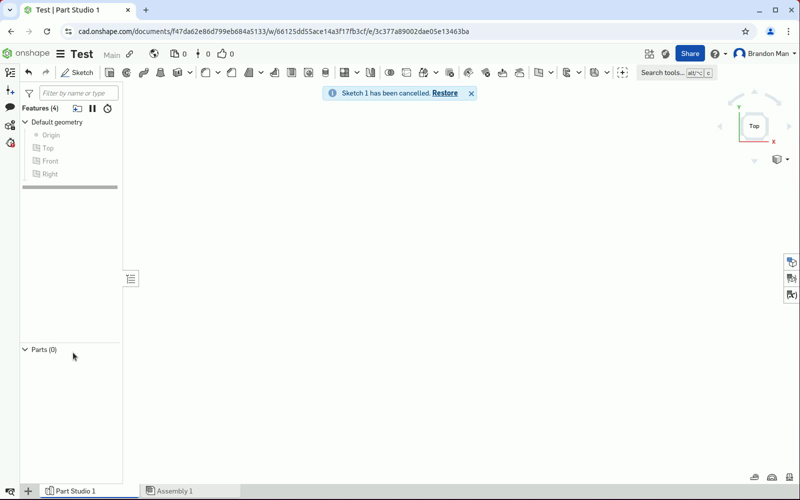
key(y)
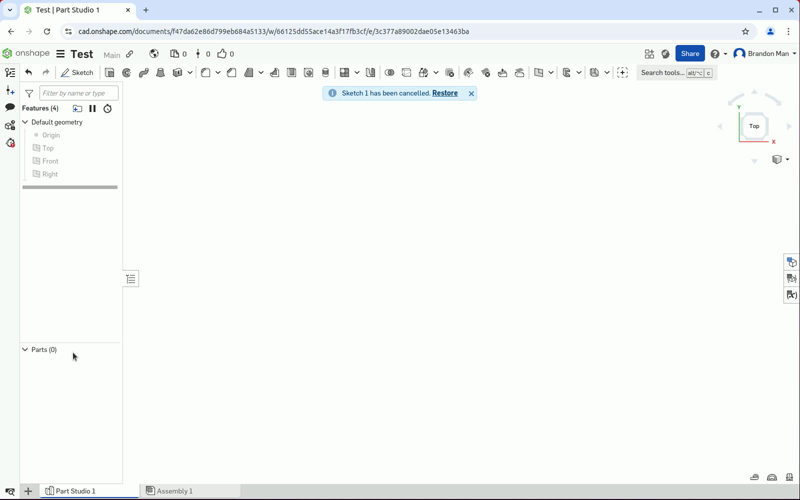
key(shift+p)
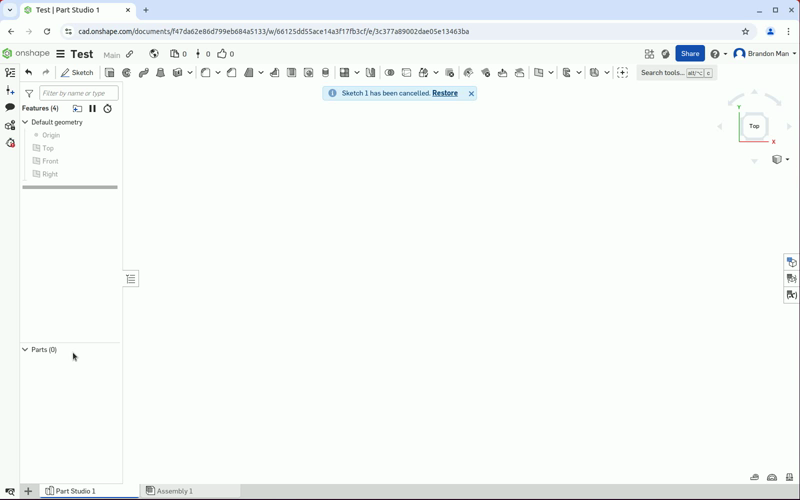
key(space)
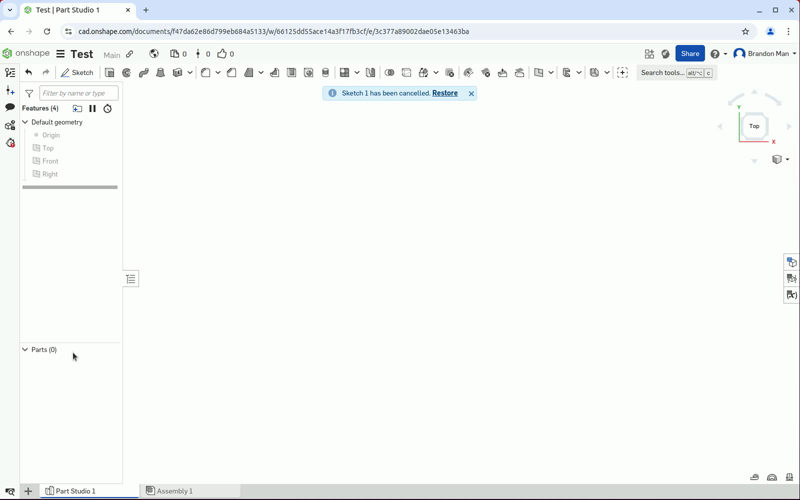
key_down(shift)
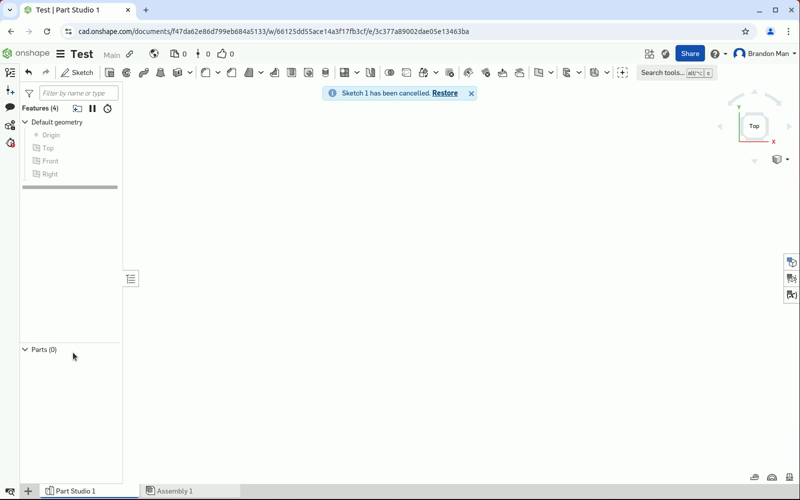
key(up)
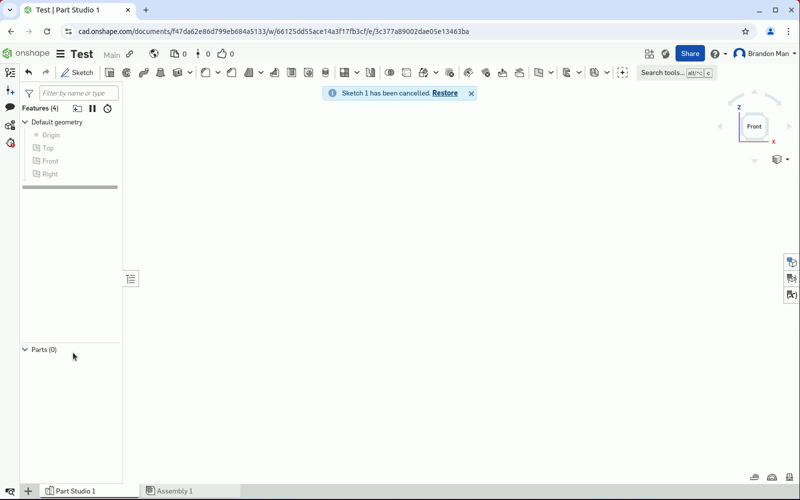
key_up(shift)
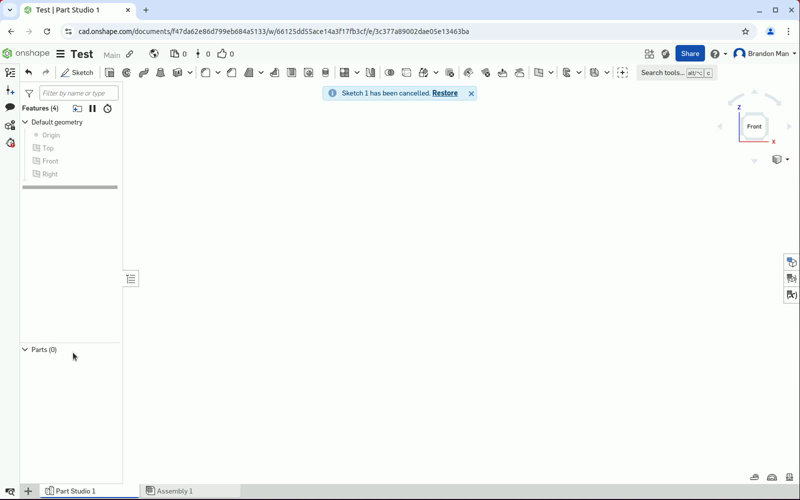
mouse_move(73, 352)
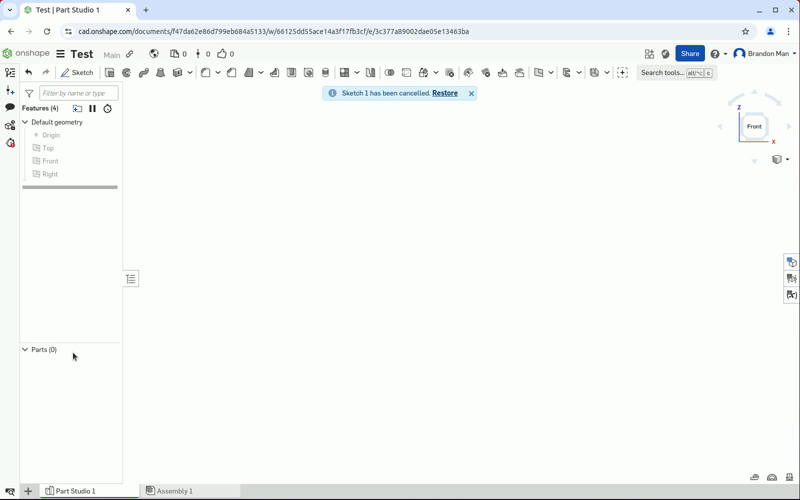
key(shift+y)
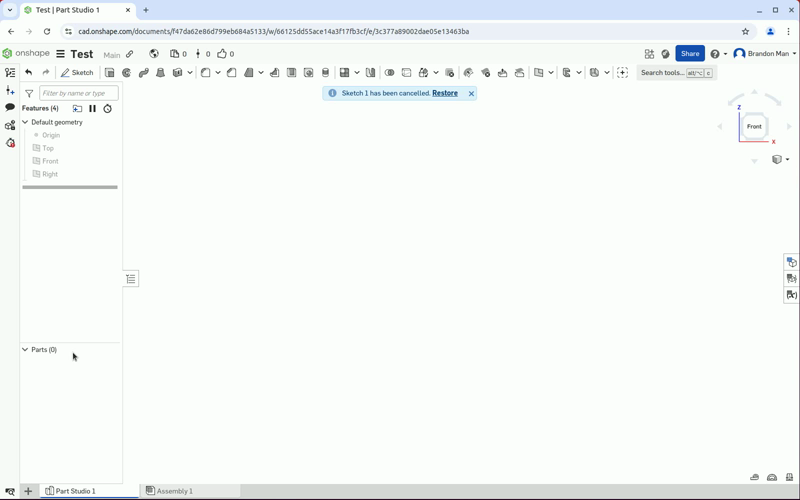
key(shift+s)
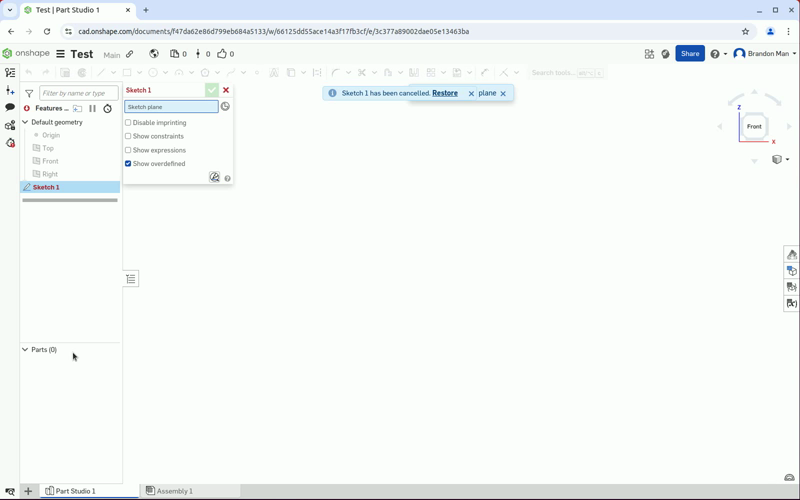
mouse_move(73, 163)
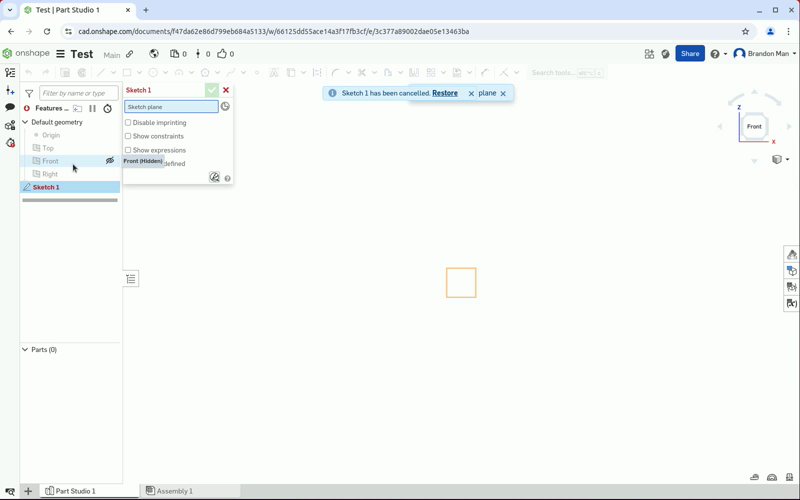
click(73, 163)
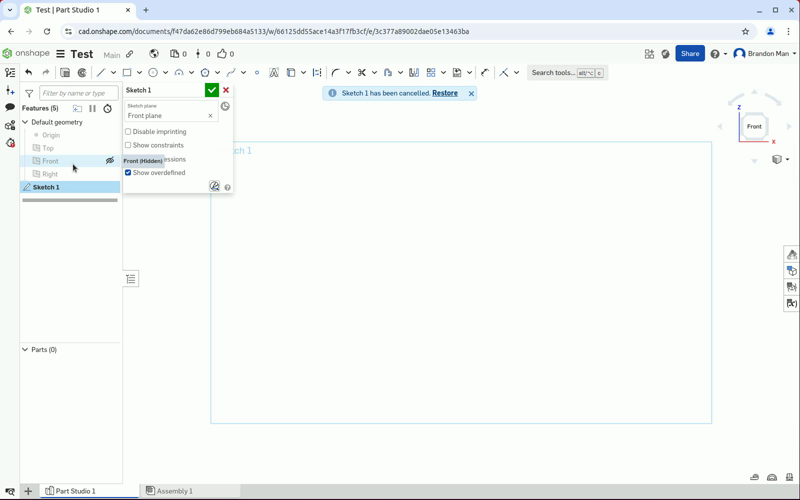
mouse_move(73, 352)
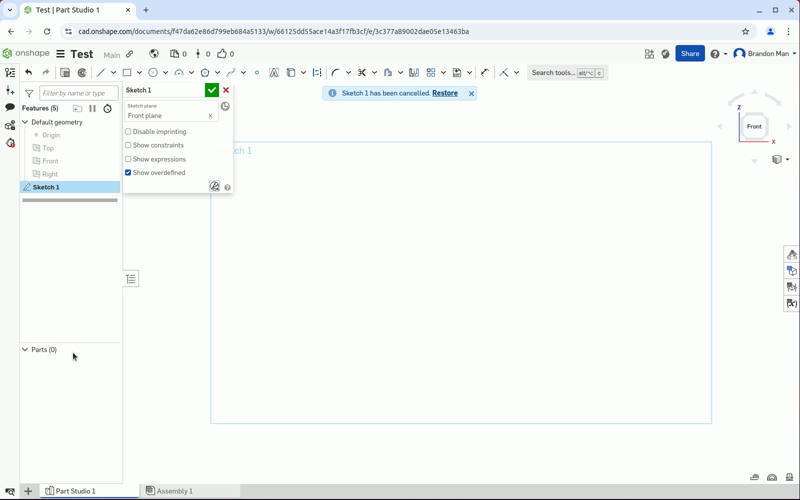
key(y)
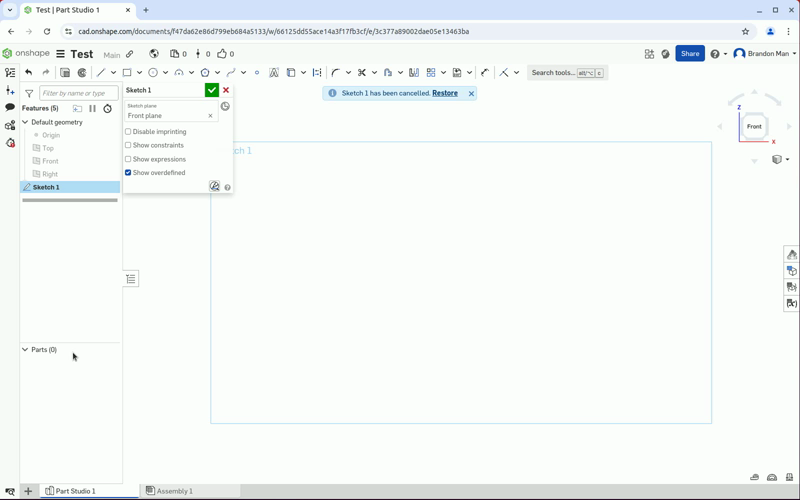
key(l)
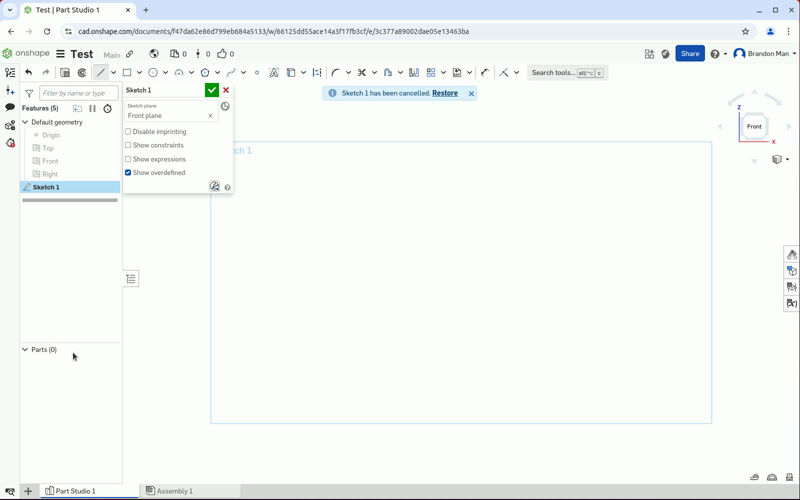
key_down(shift)
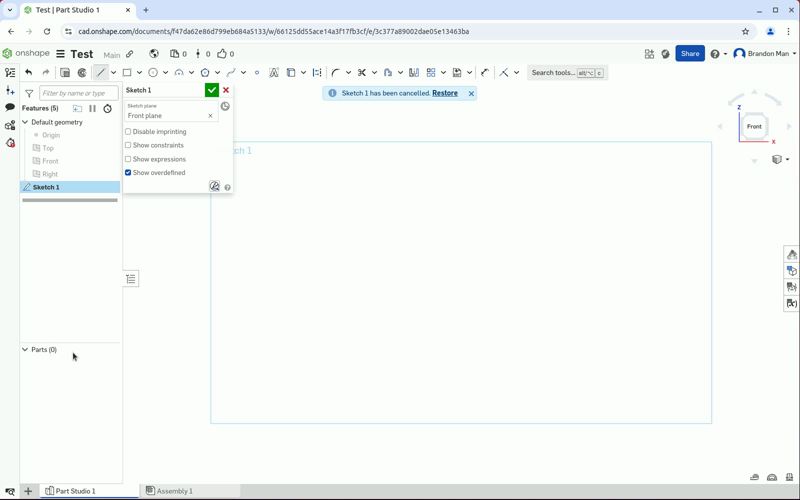
mouse_move(393, 368)
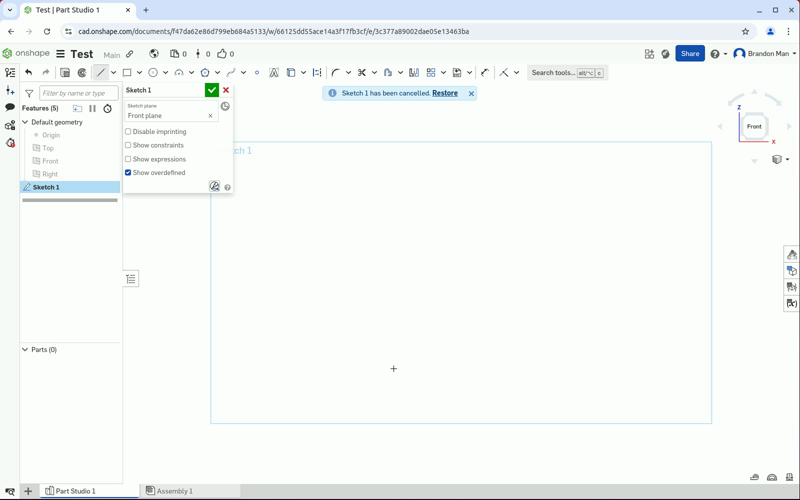
click(393, 368)
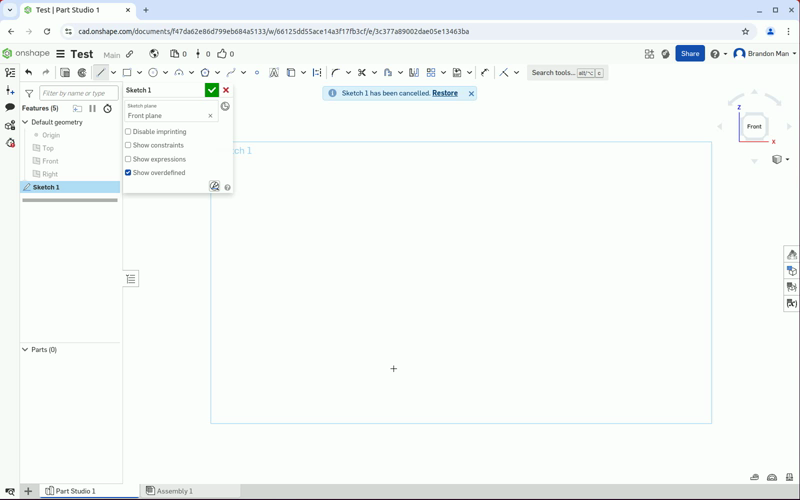
key_up(shift)
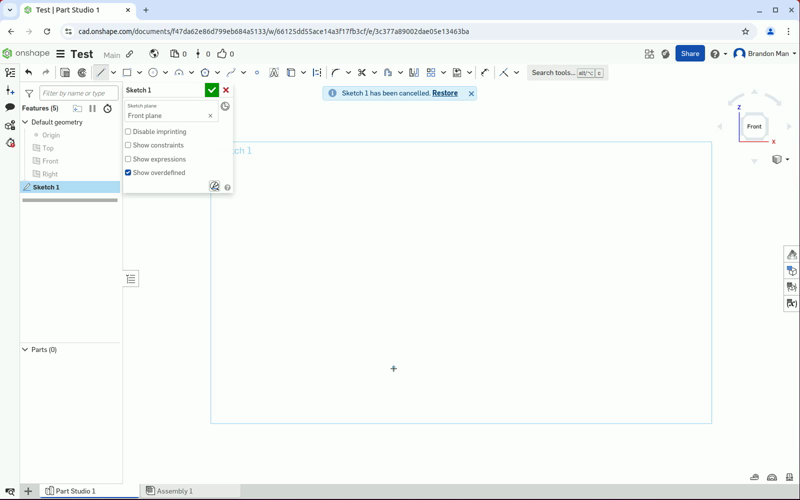
key_down(shift)
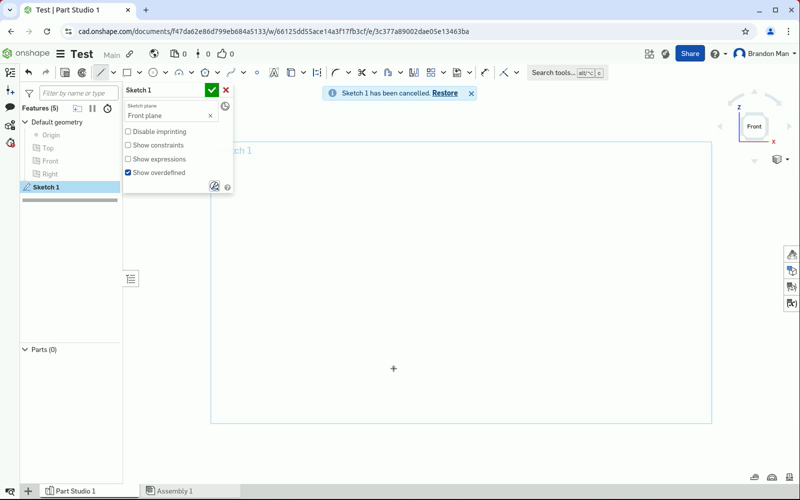
mouse_move(526, 368)
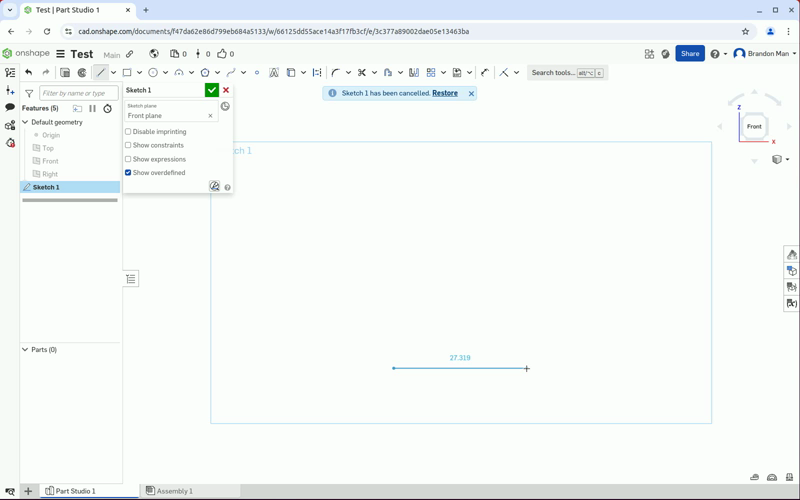
click(526, 368)
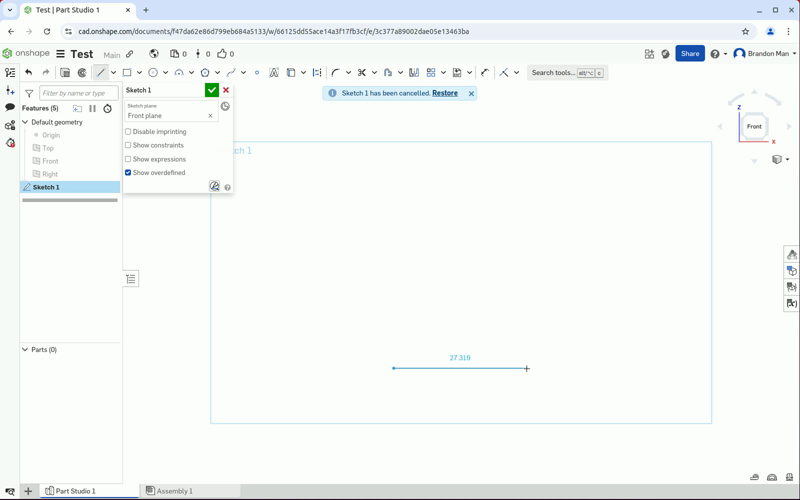
key_up(shift)
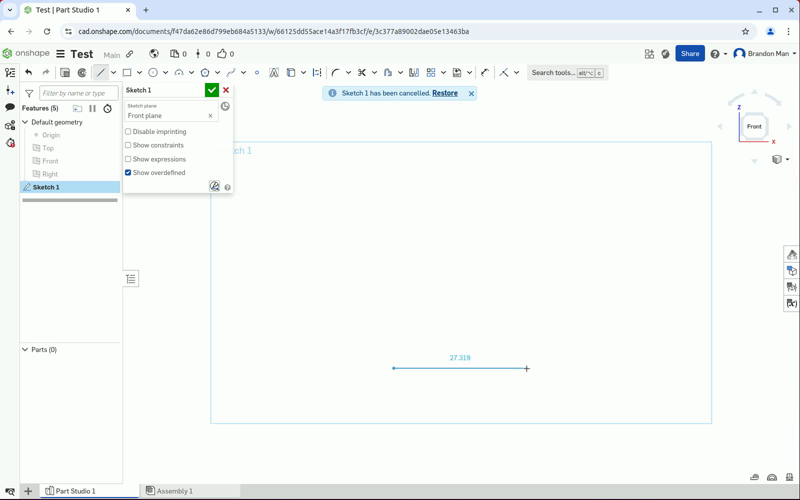
key_down(shift)
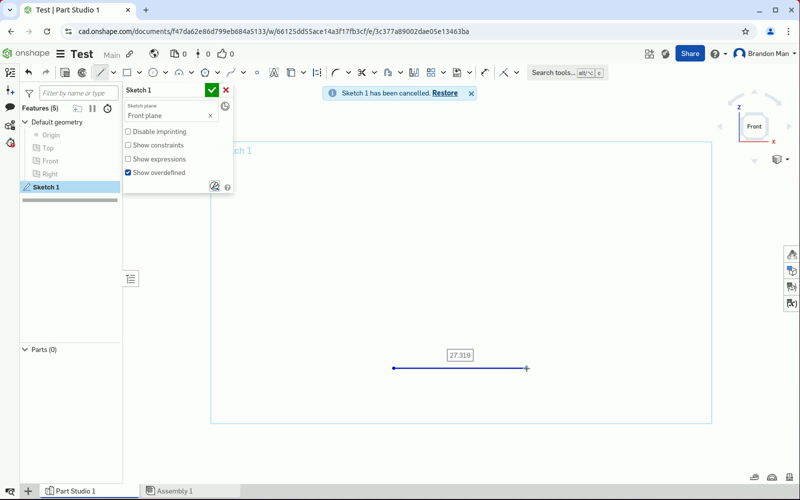
mouse_move(526, 198)
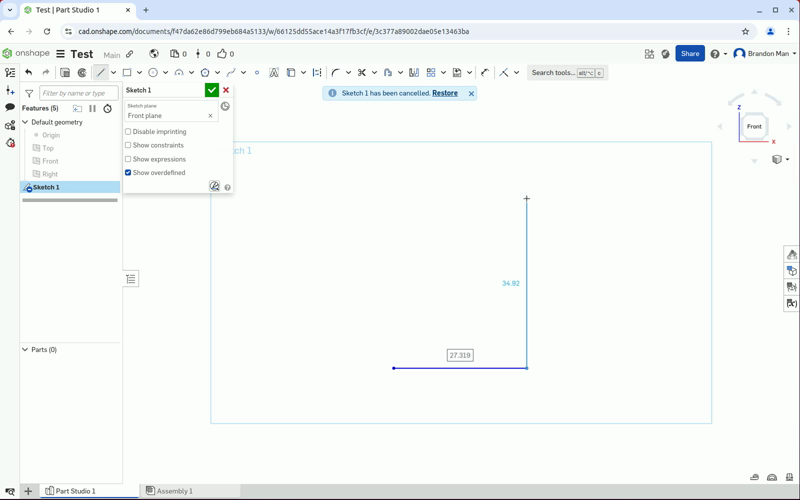
click(526, 198)
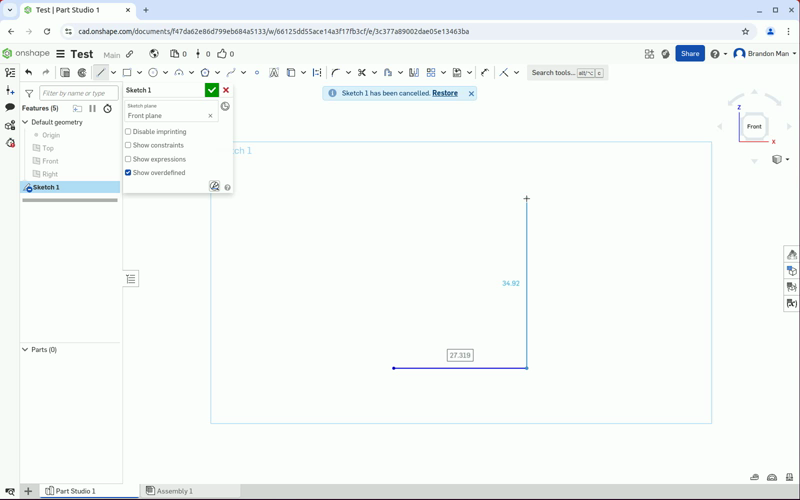
key_up(shift)
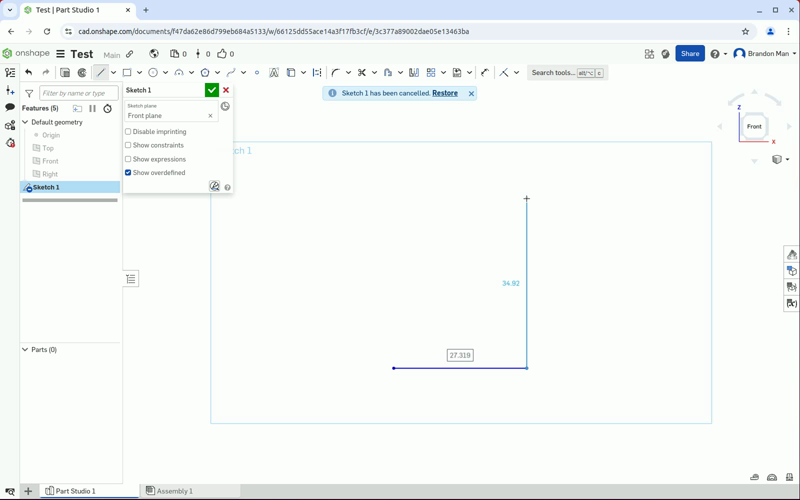
key_down(shift)
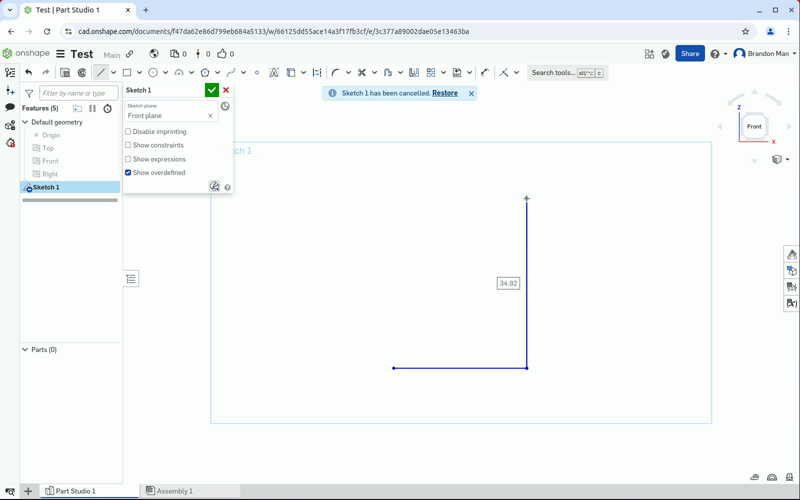
mouse_move(393, 198)
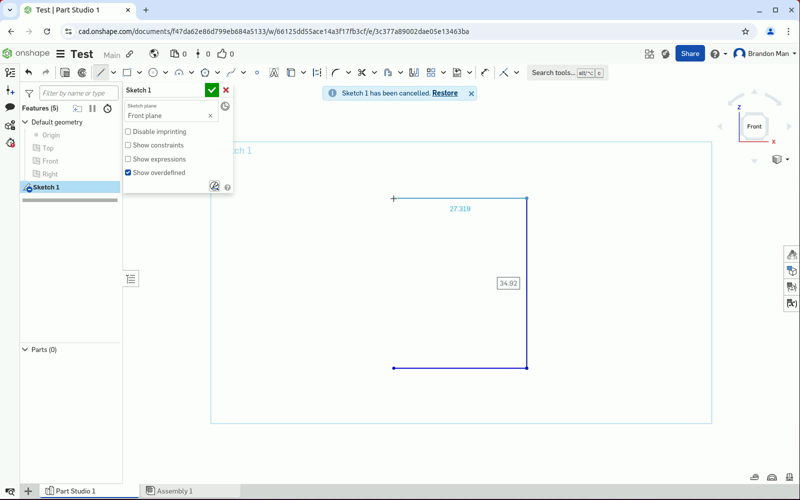
click(393, 198)
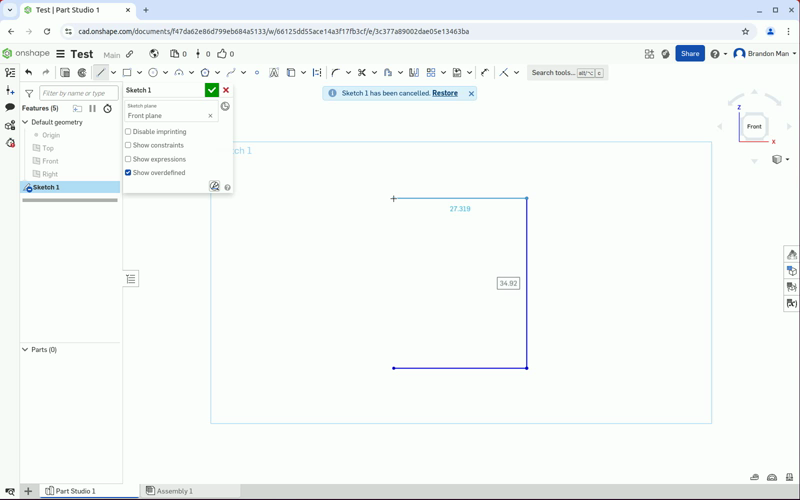
key_up(shift)
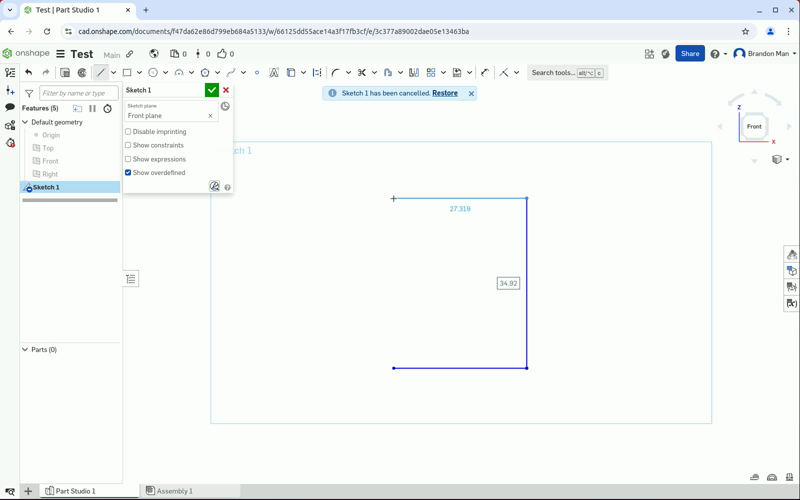
key_down(shift)
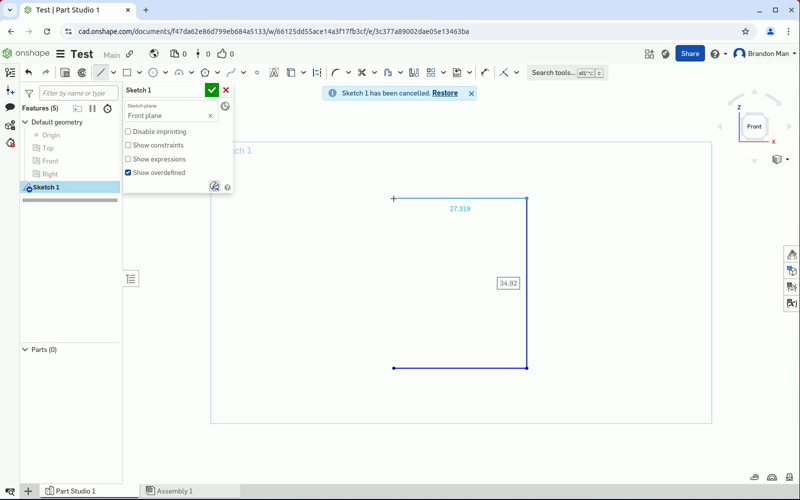
mouse_move(393, 368)
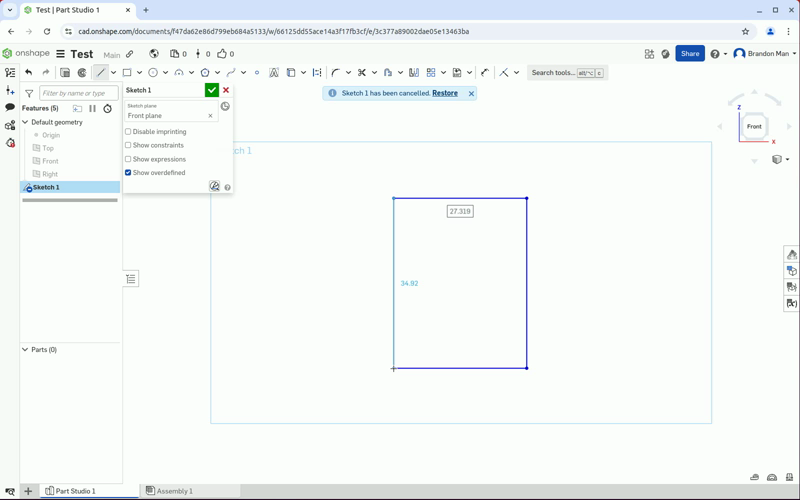
key_up(shift)
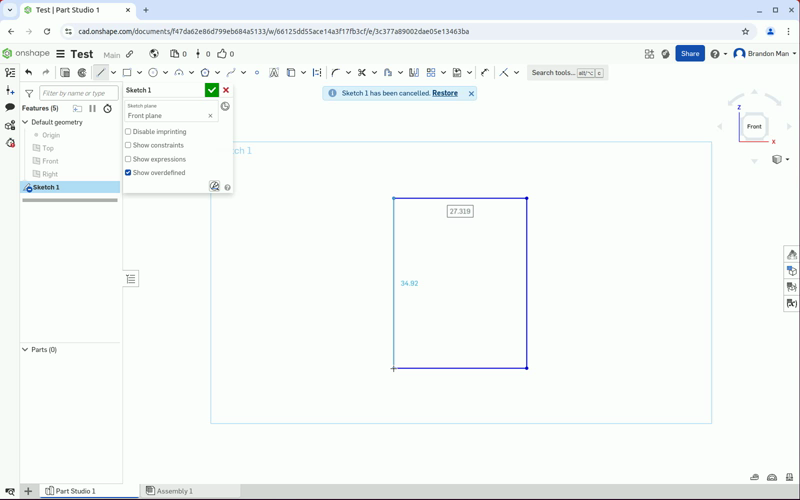
click(393, 368)
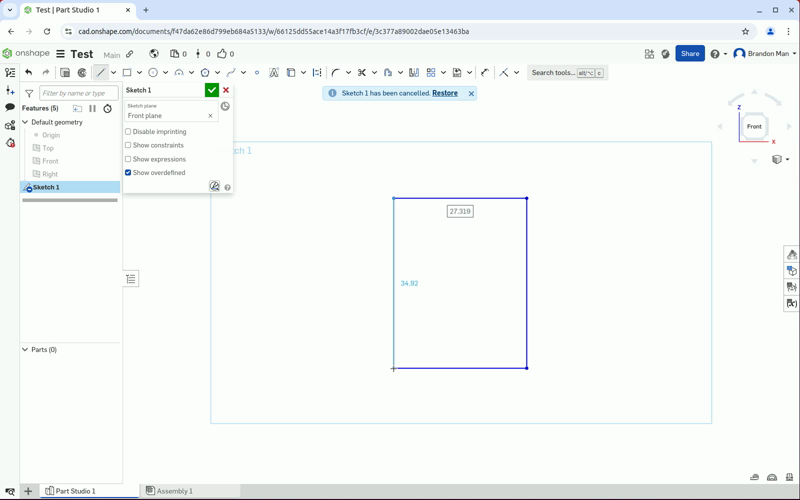
key(esc)
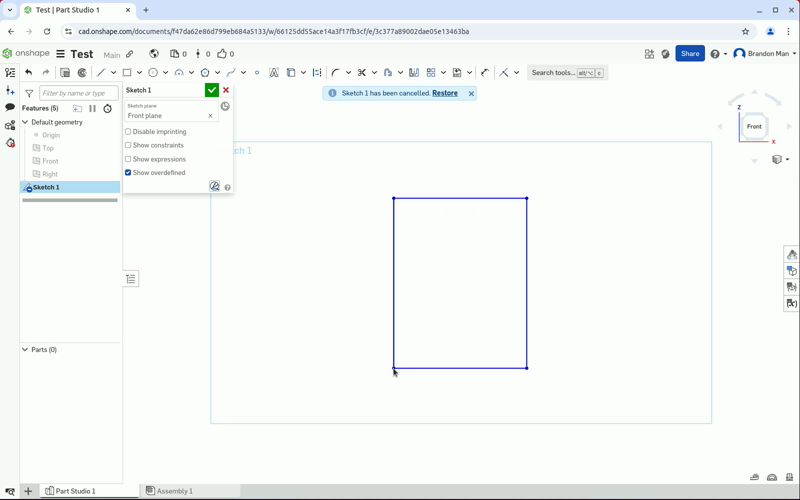
key(c)
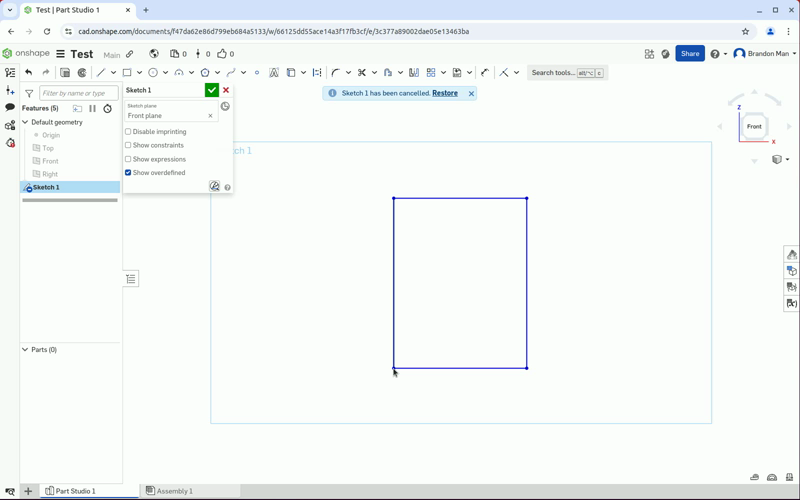
key_down(shift)
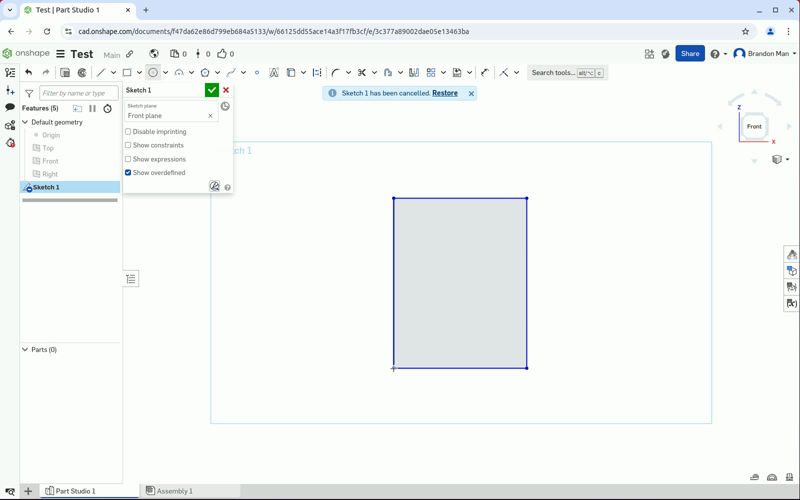
mouse_move(460, 282)
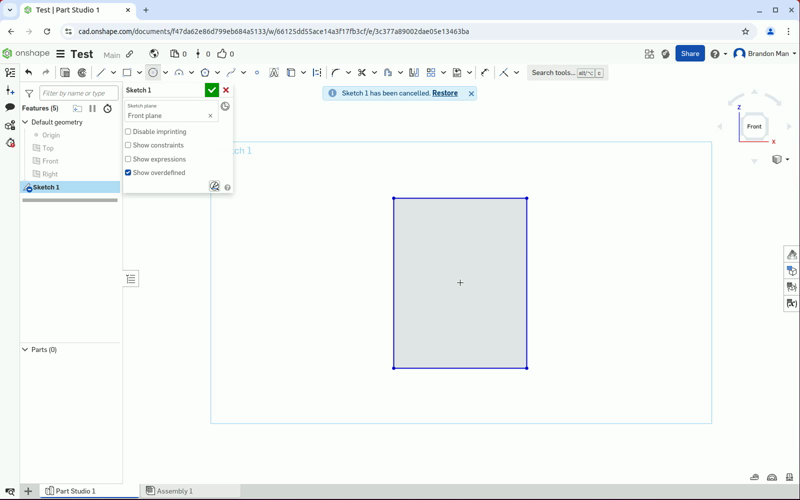
click(460, 282)
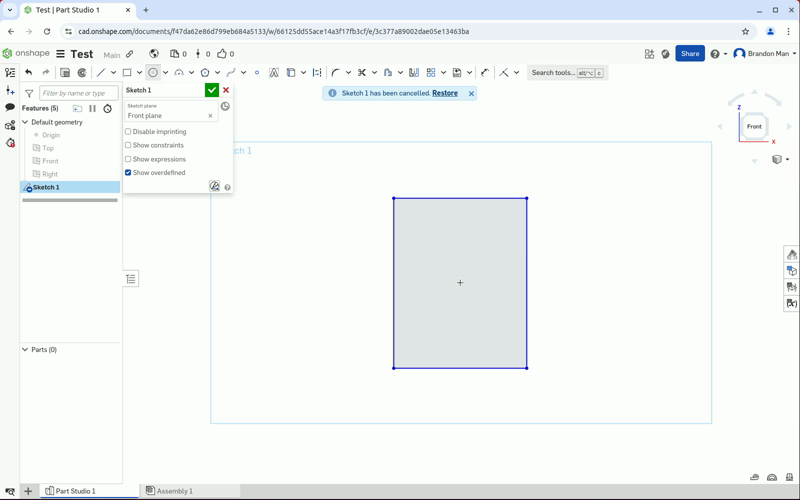
key_up(shift)
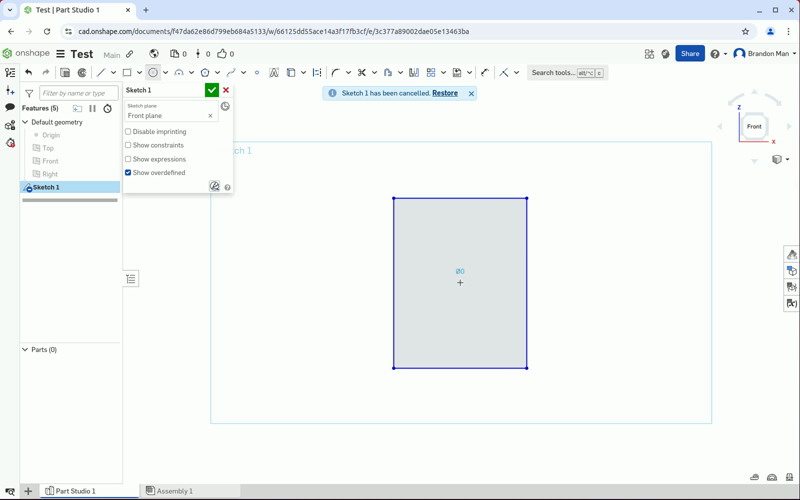
mouse_move(514, 282)
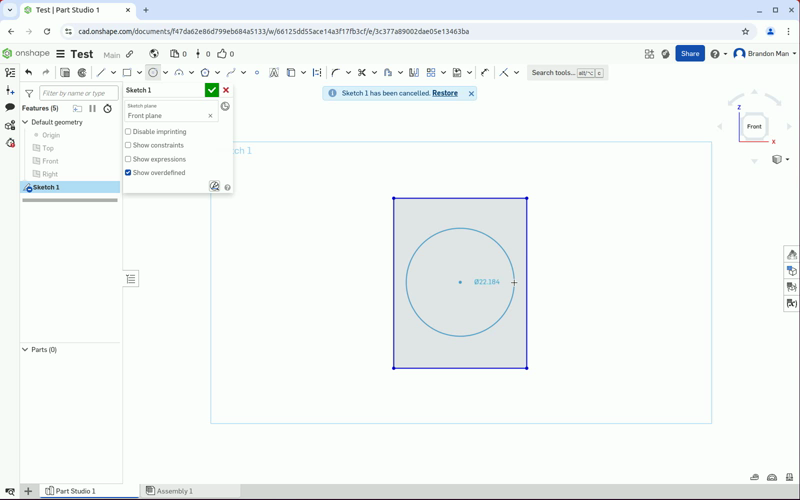
click(514, 282)
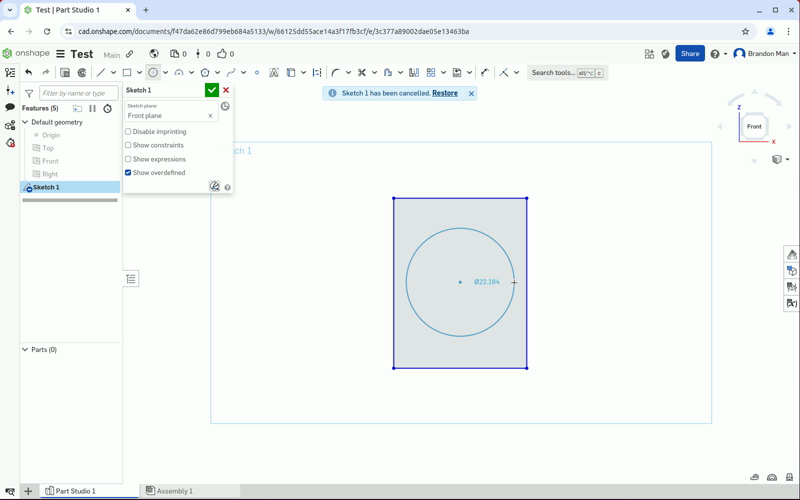
key(esc)
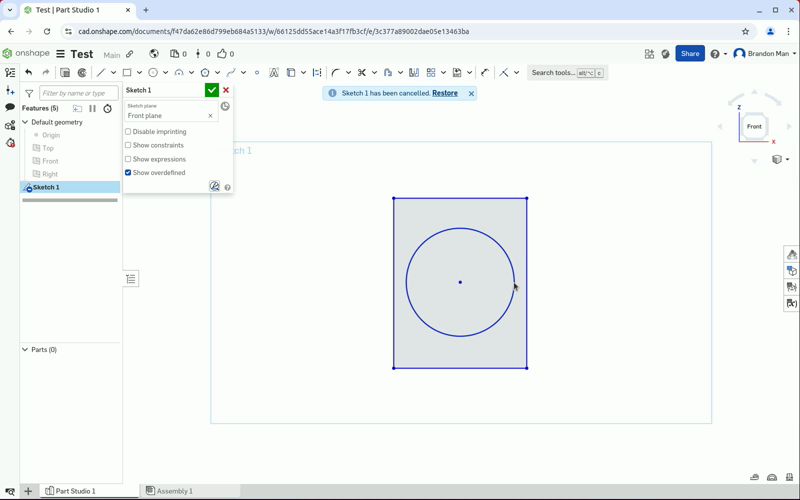
mouse_move(480, 356)
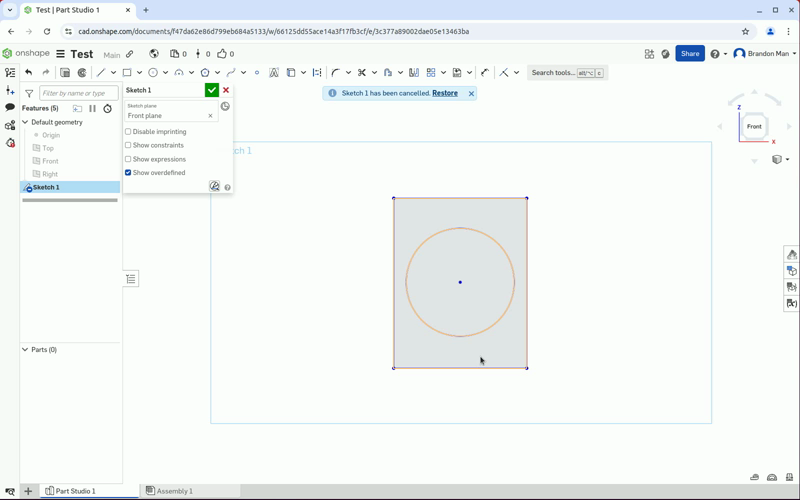
click(480, 356)
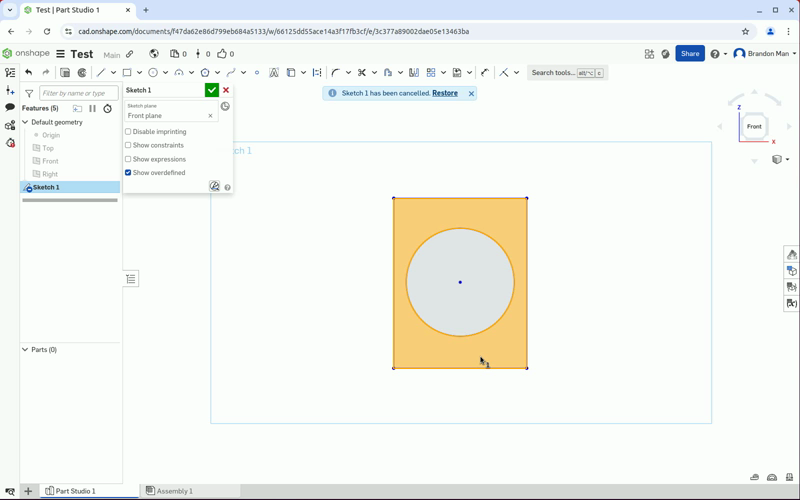
mouse_move(73, 352)
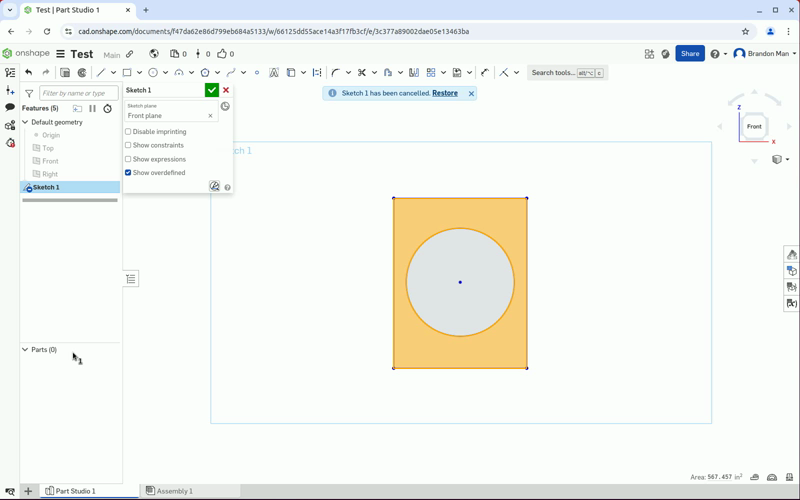
key(shift+y)
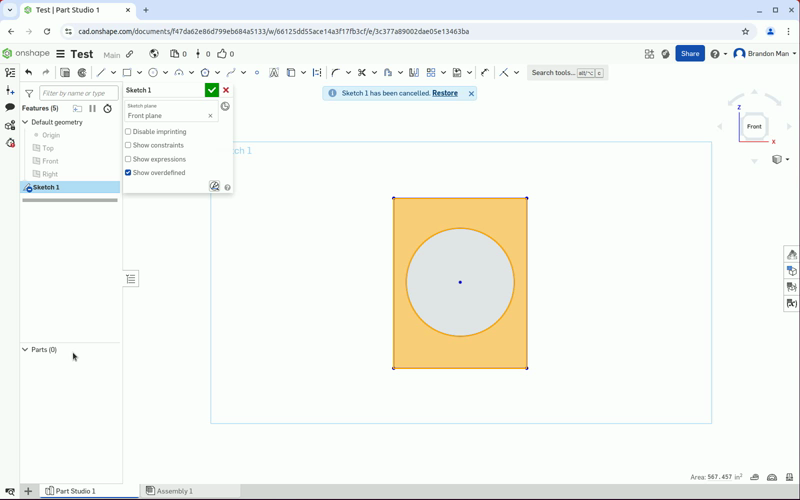
key(shift+e)
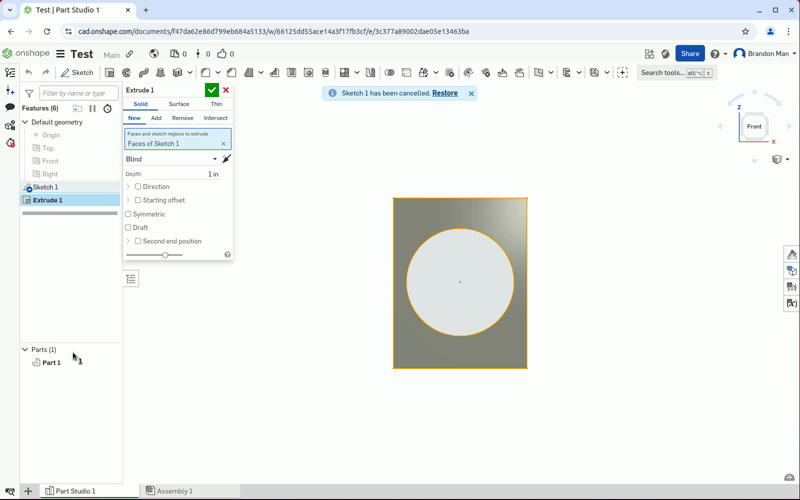
mouse_move(143, 106)
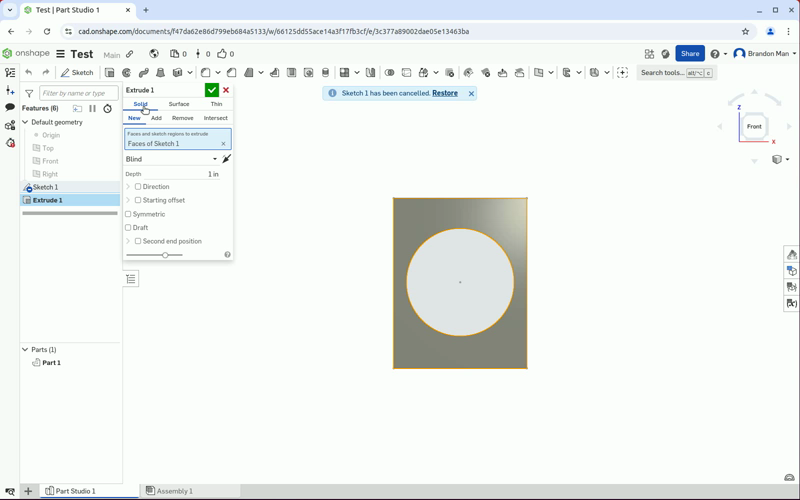
click(143, 106)
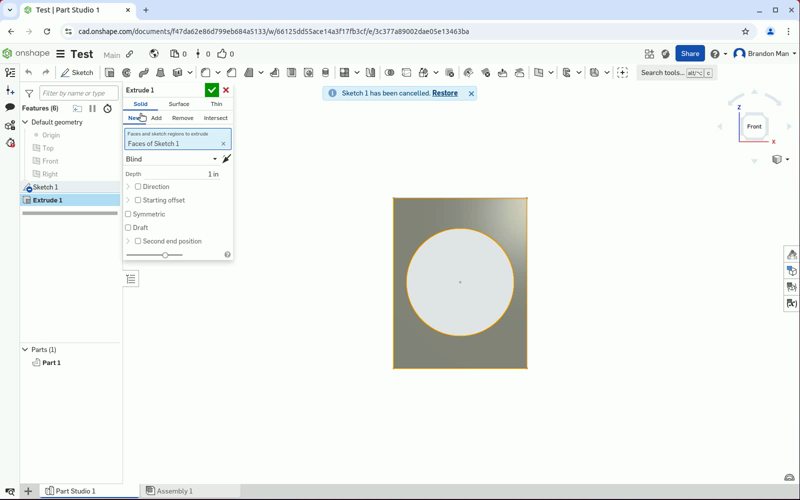
mouse_move(137, 120)
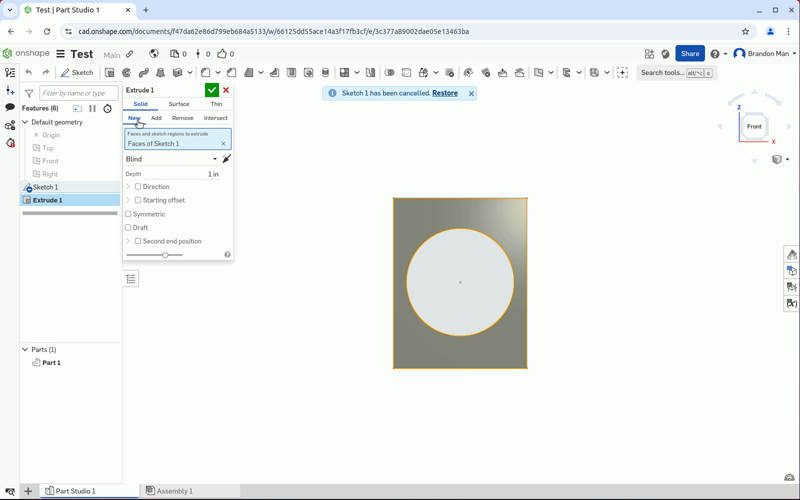
click(137, 120)
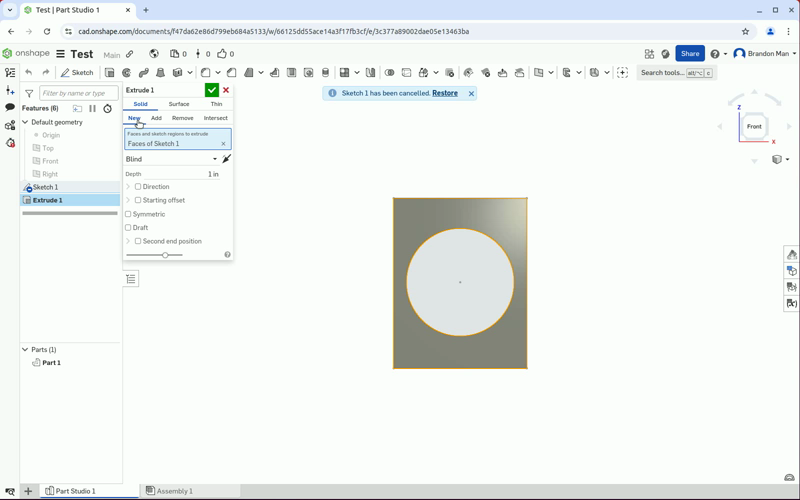
key(tab, 4)
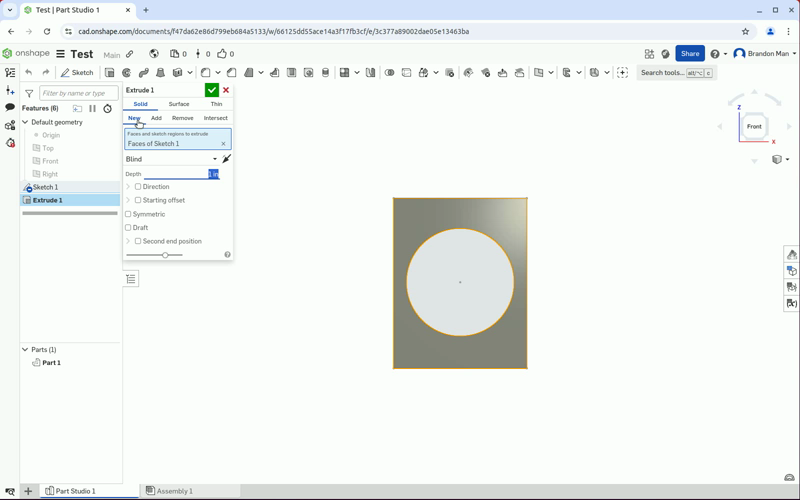
text(3.129)
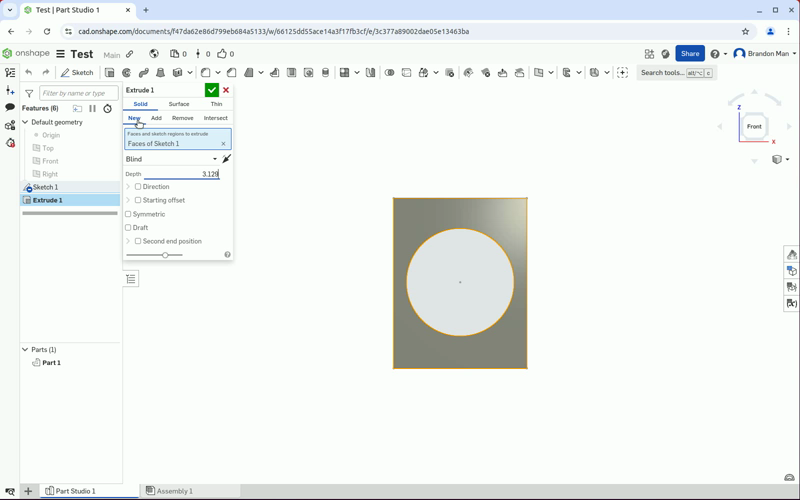
key(enter)
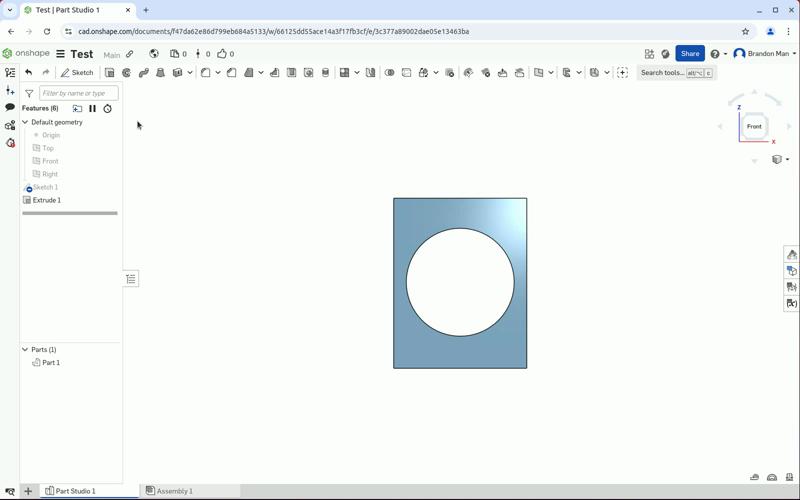
key(shift+h)
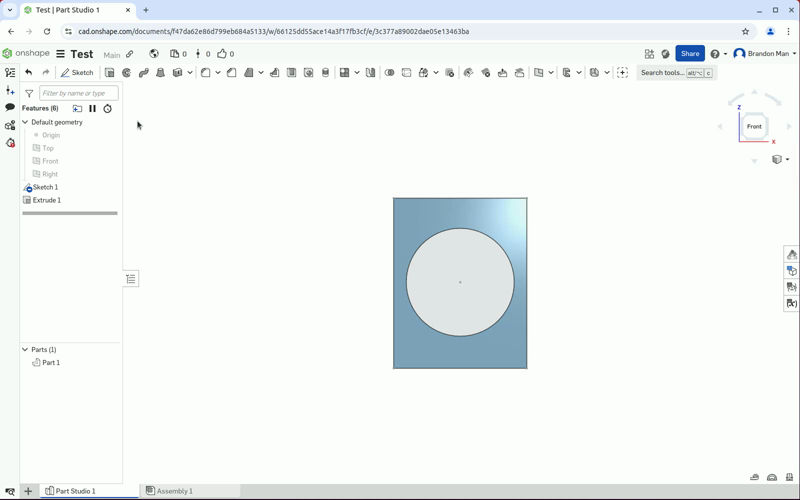
key(shift+h)
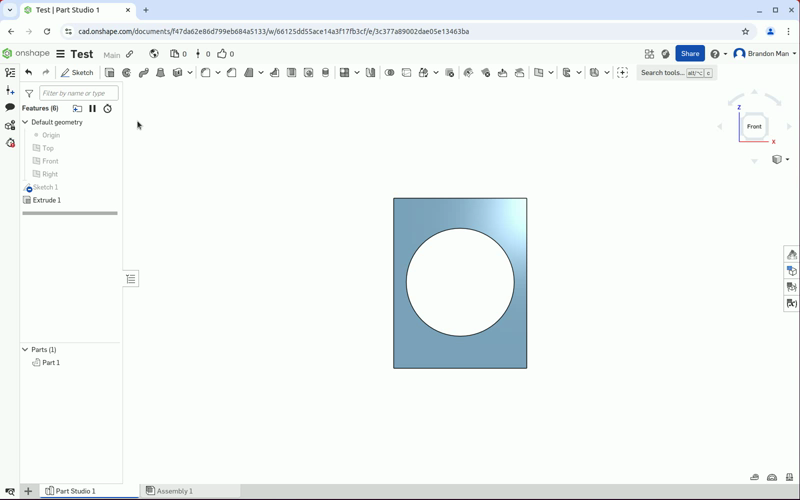
mouse_move(73, 189)
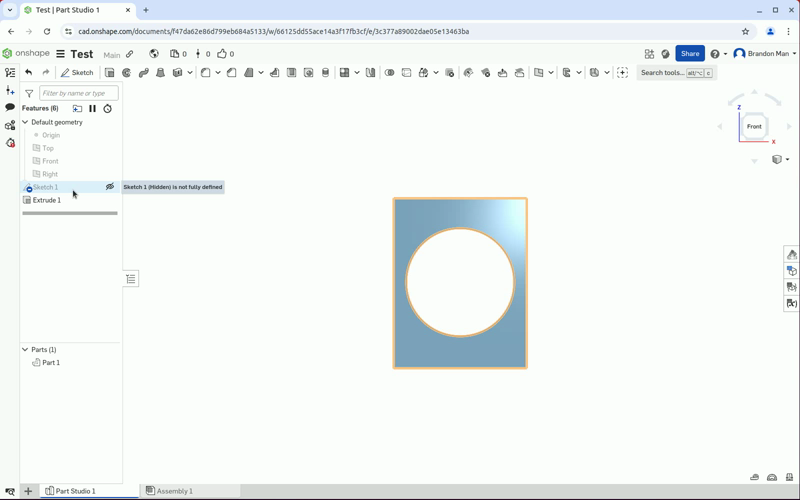
click(73, 189)
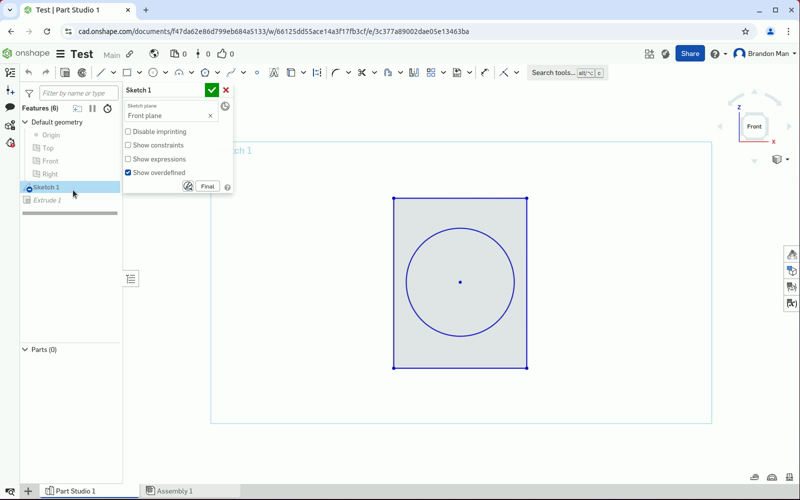
mouse_move(229, 92)
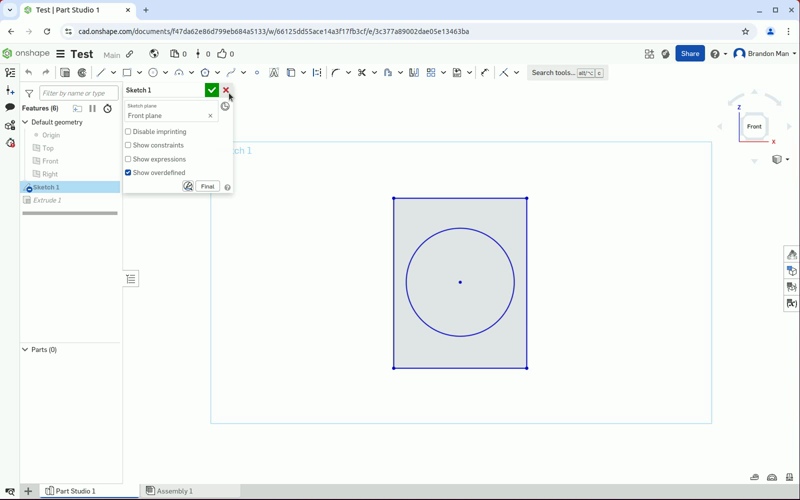
click(229, 92)
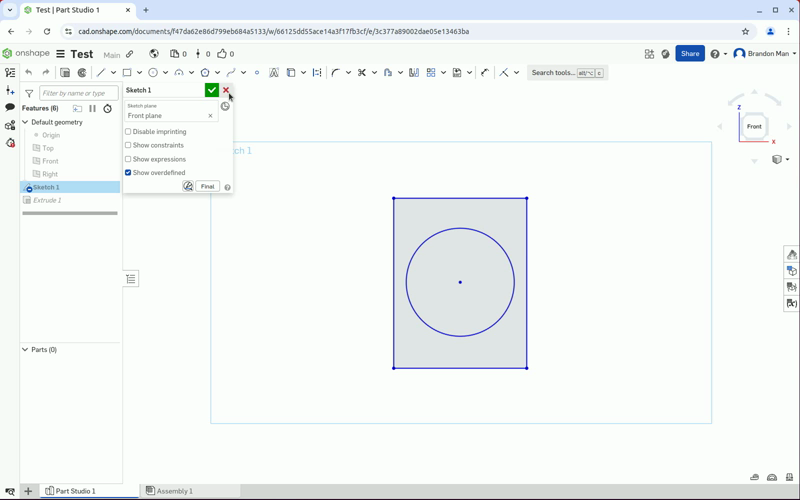
key(shift+s)
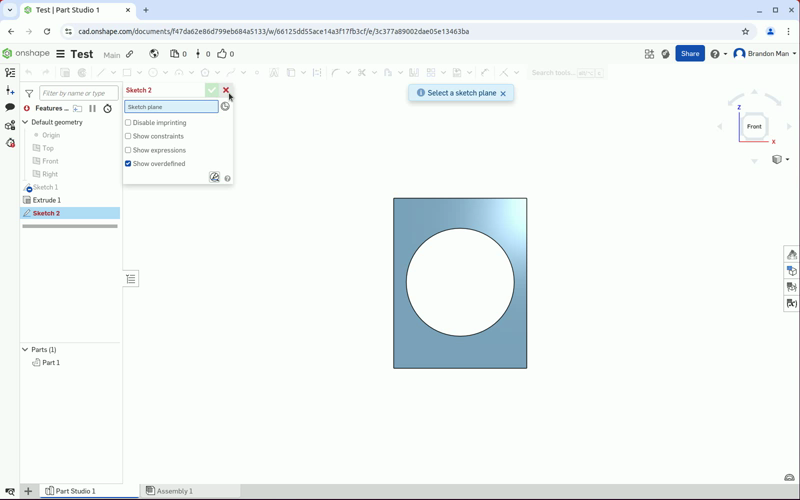
mouse_move(73, 163)
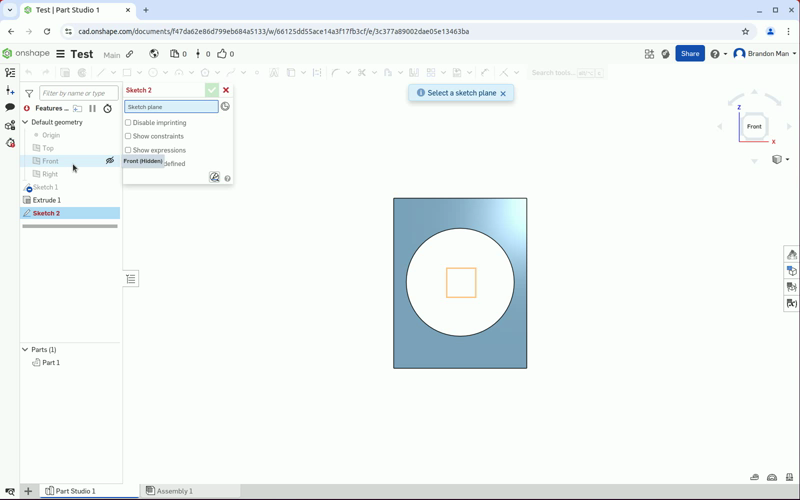
click(73, 163)
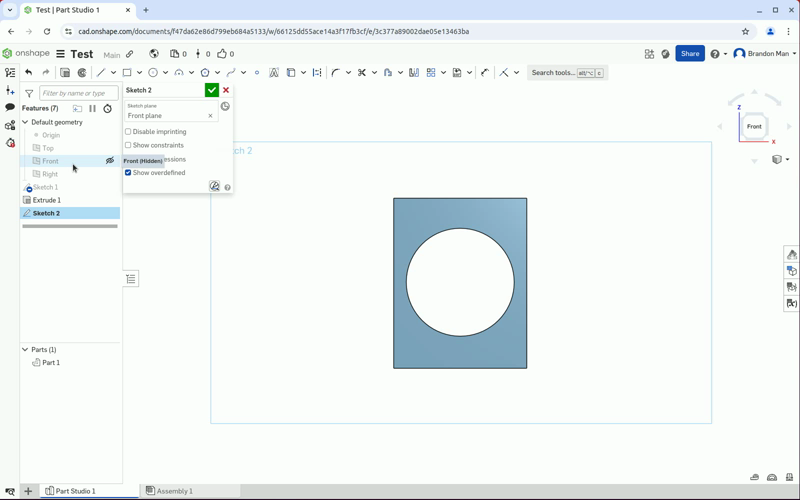
mouse_move(73, 352)
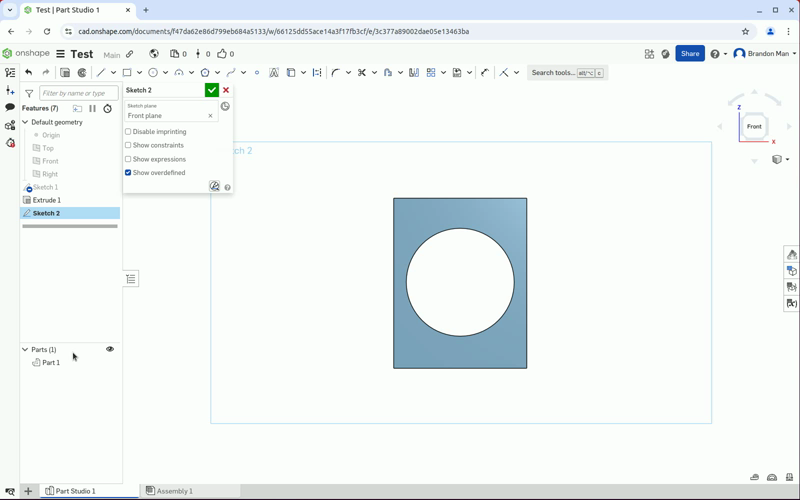
key(y)
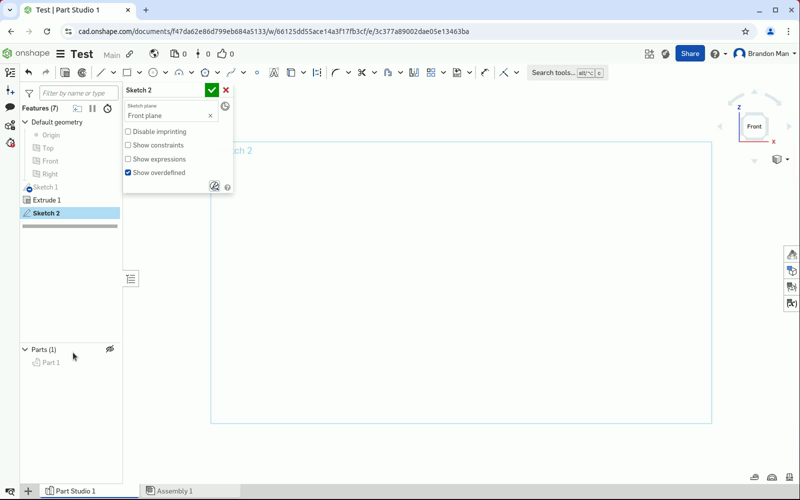
key(c)
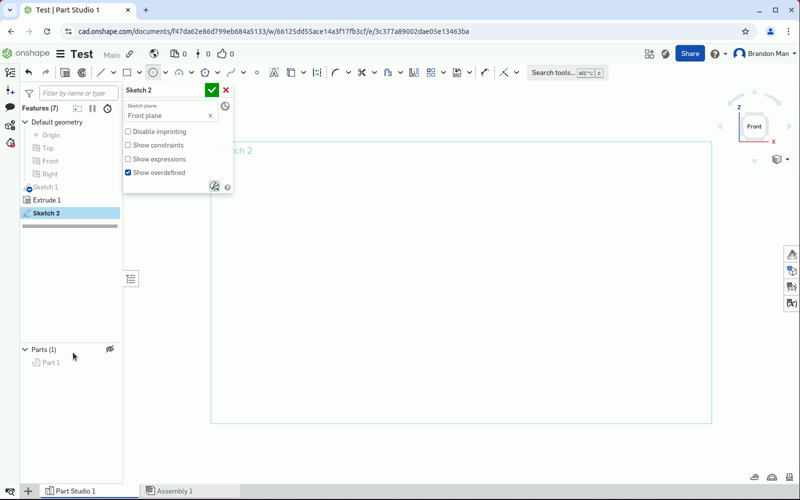
key_down(shift)
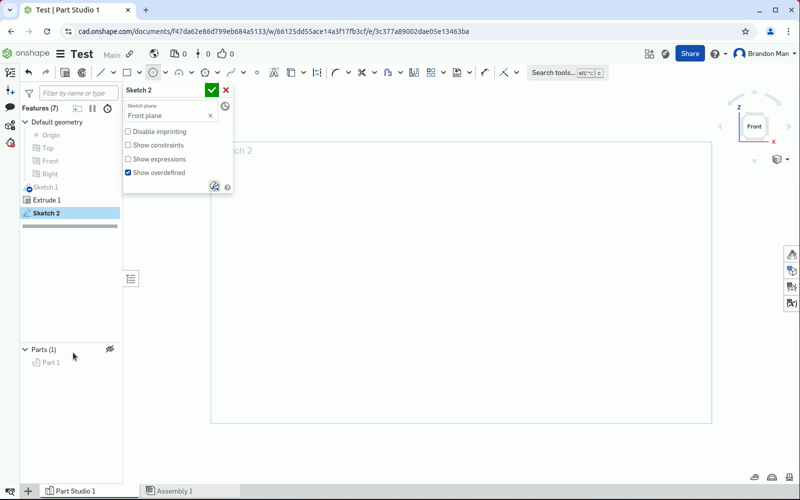
mouse_move(461, 282)
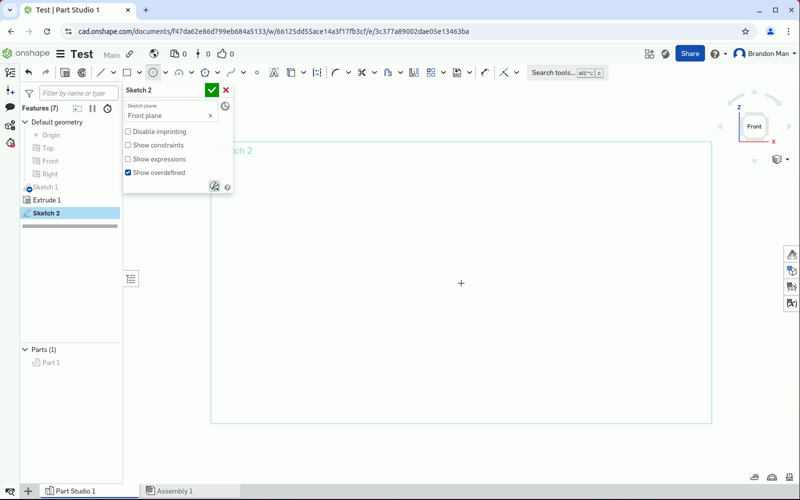
click(461, 282)
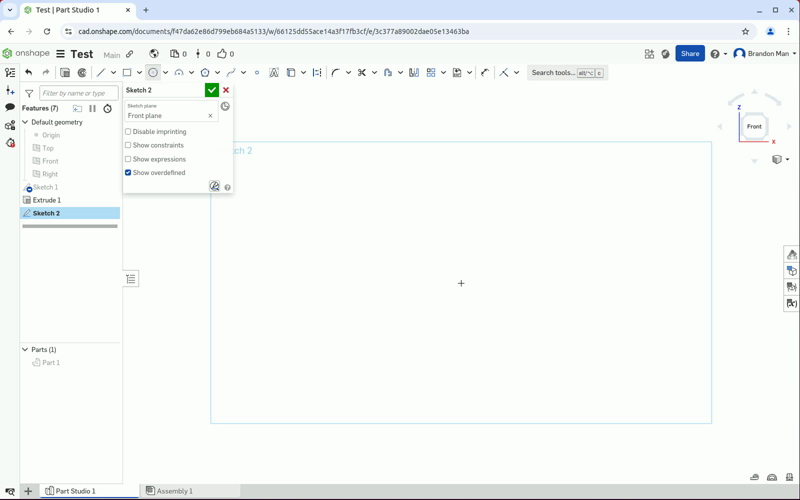
key_up(shift)
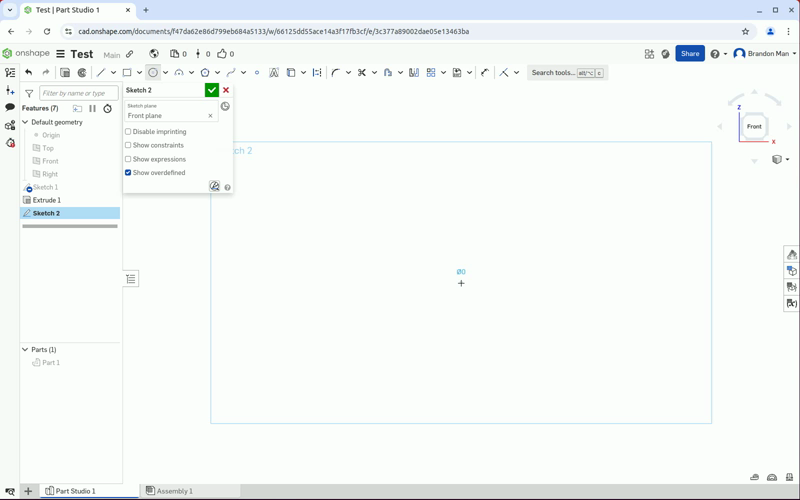
mouse_move(517, 282)
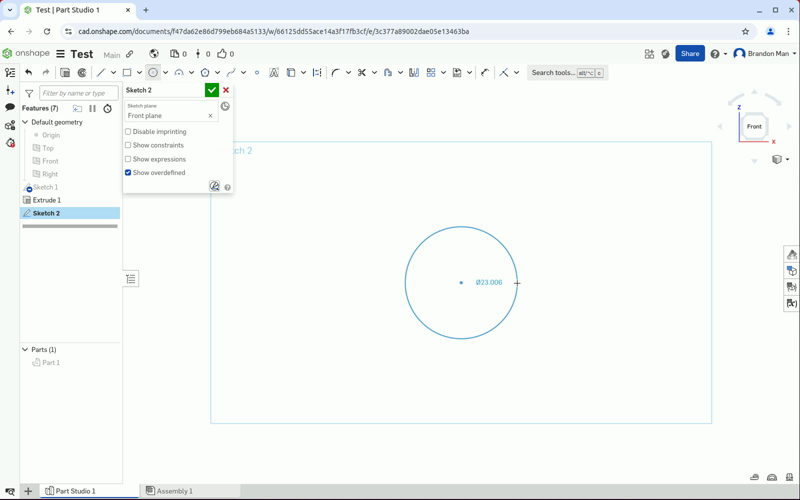
click(517, 282)
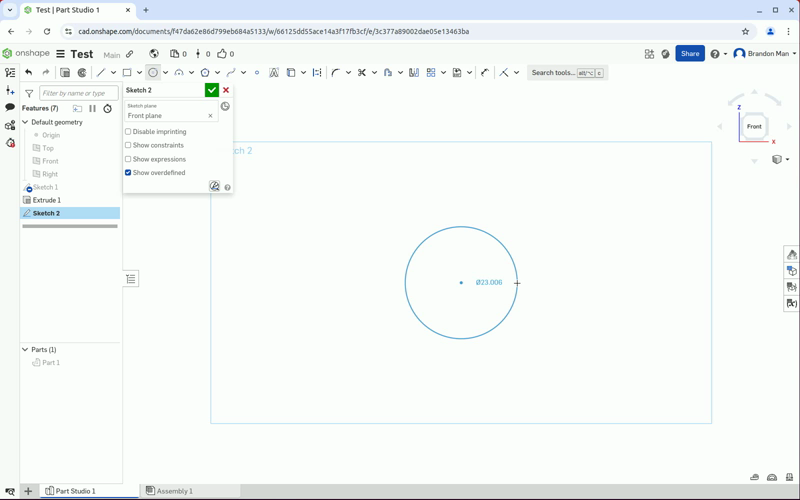
key(esc)
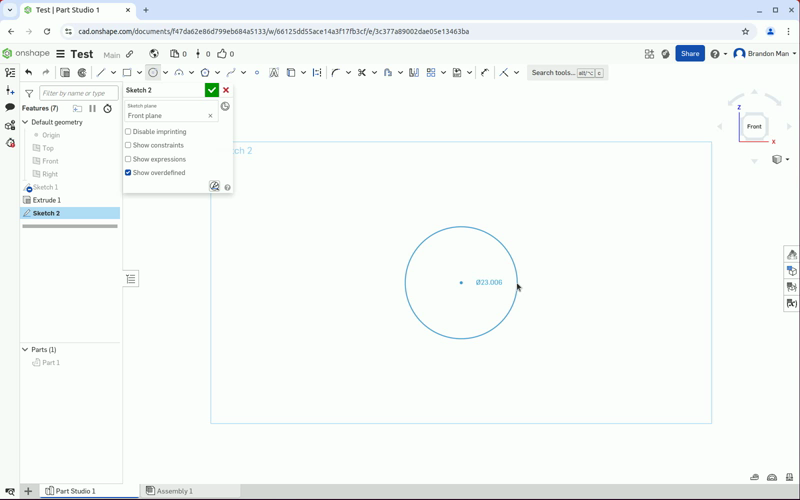
key(c)
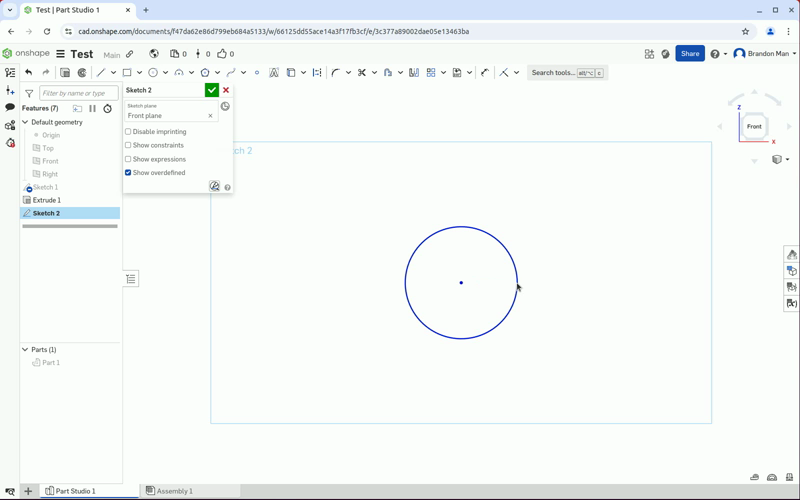
key_down(shift)
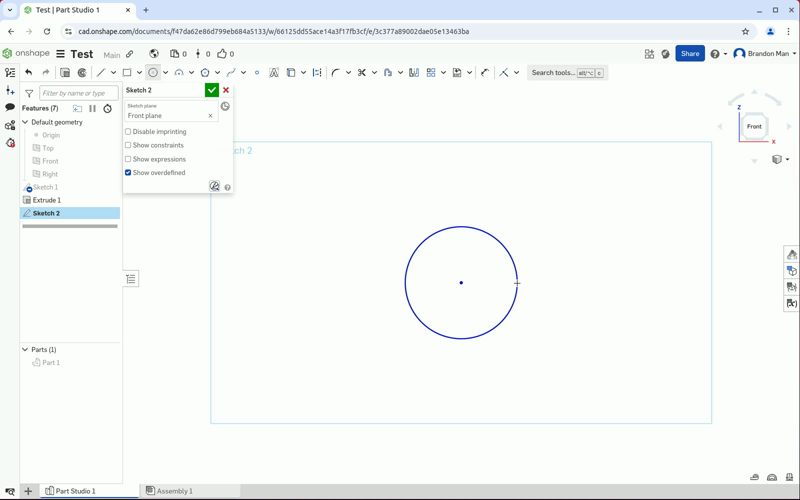
mouse_move(461, 282)
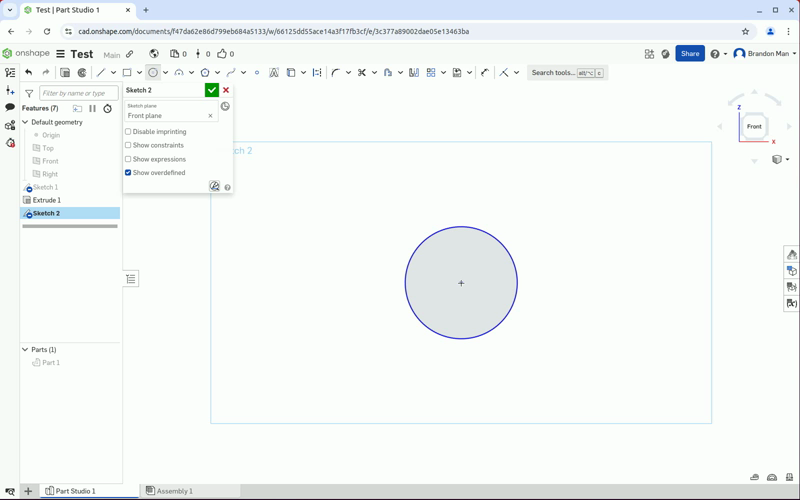
click(461, 282)
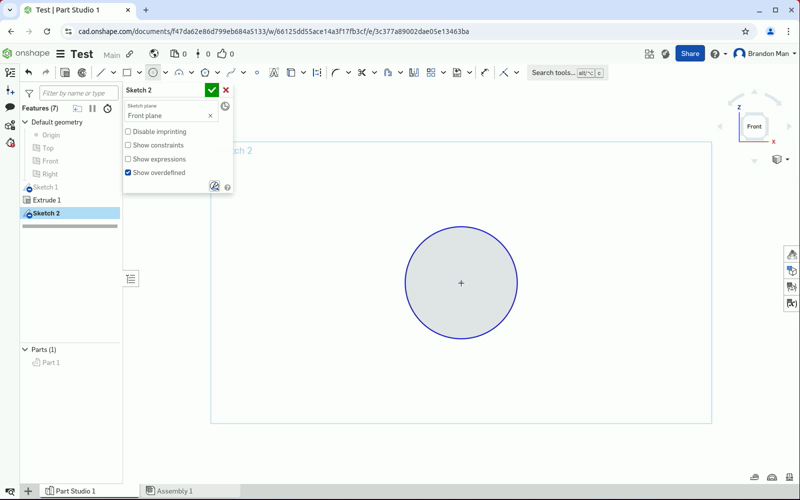
key_up(shift)
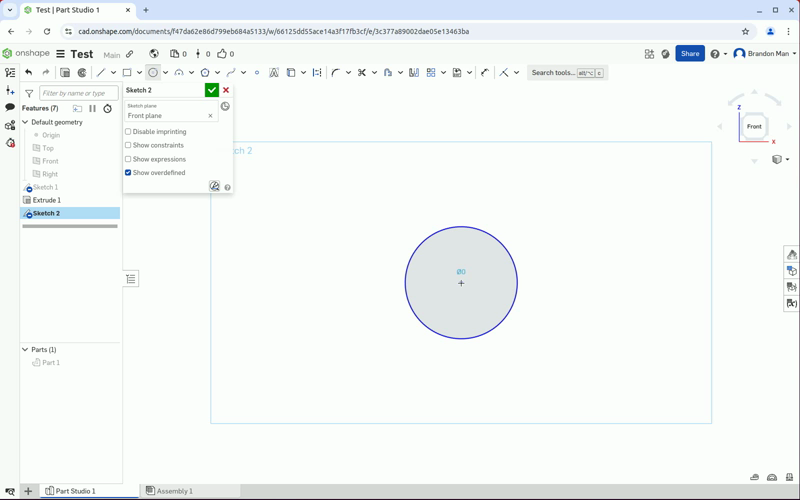
mouse_move(501, 282)
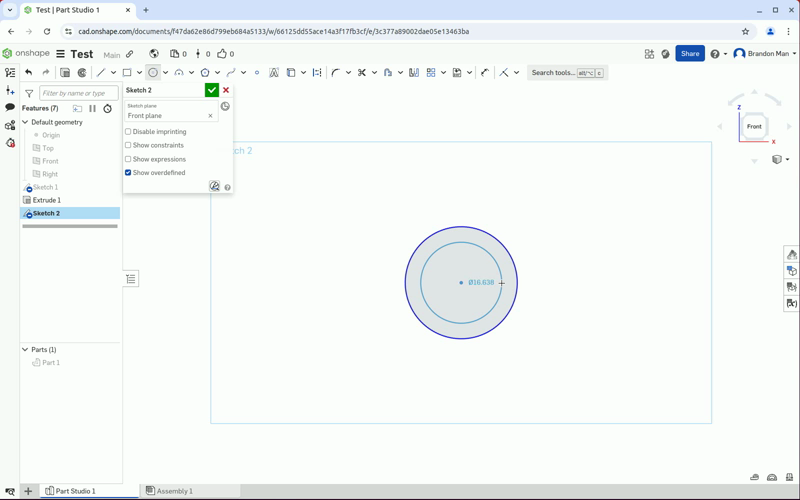
click(501, 282)
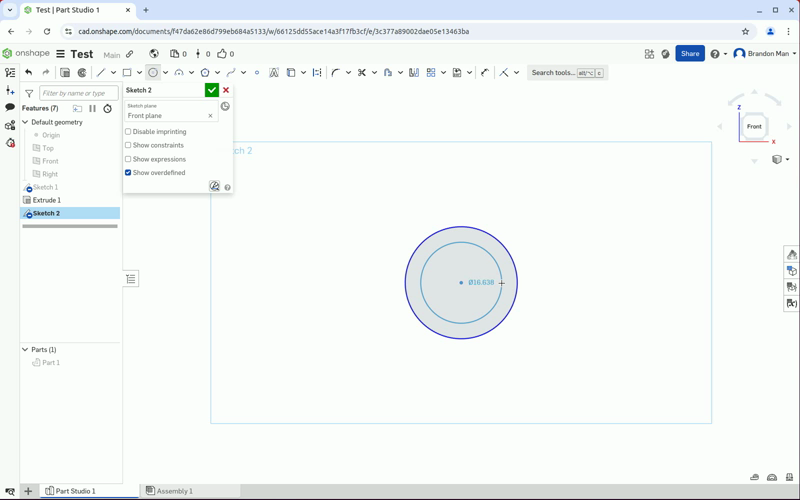
key(esc)
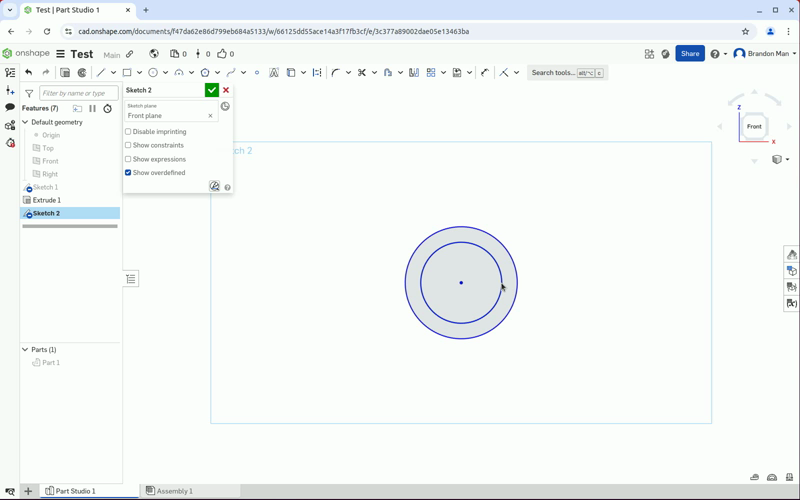
key(c)
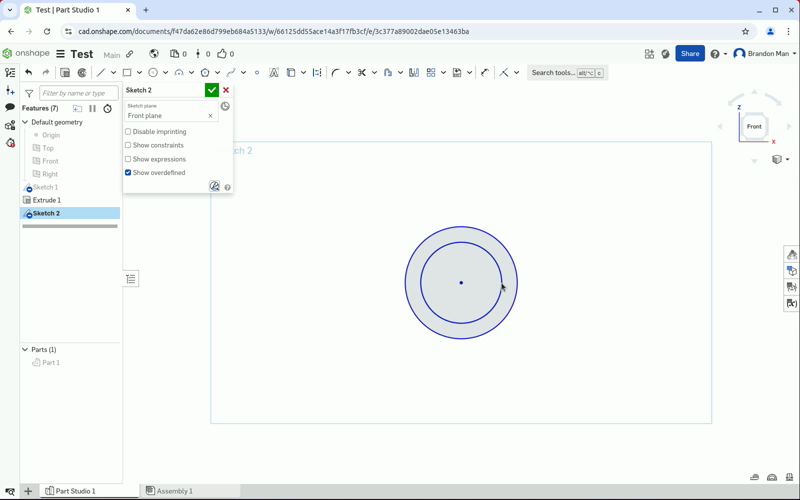
key_down(shift)
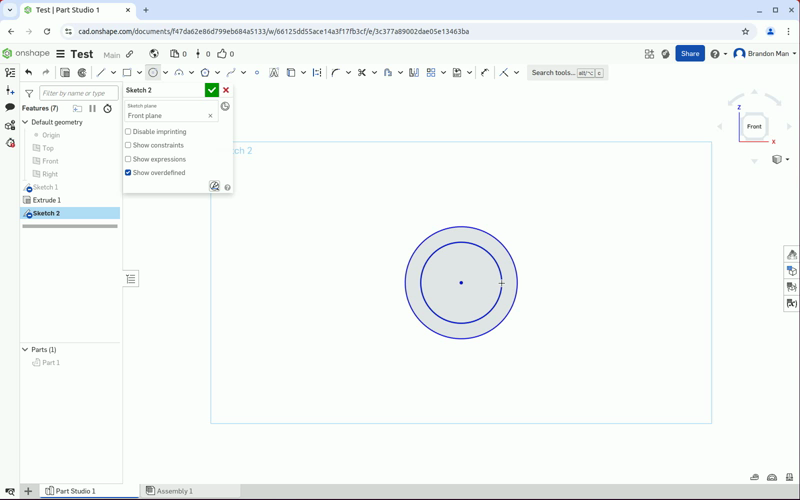
mouse_move(426, 249)
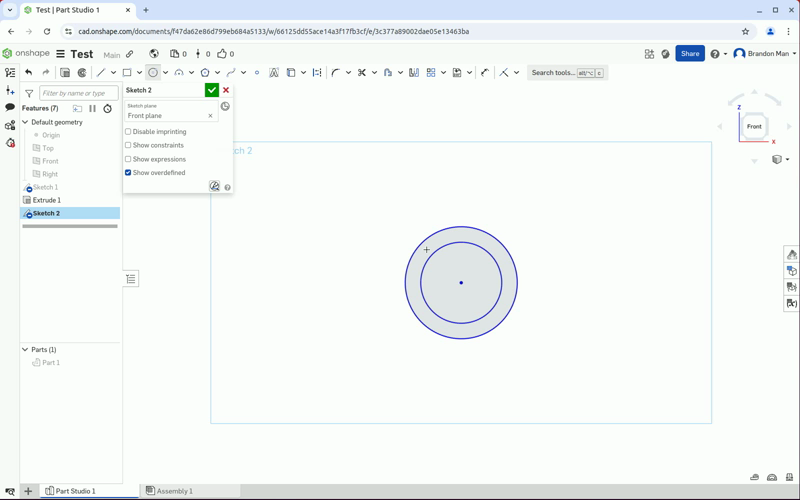
click(426, 249)
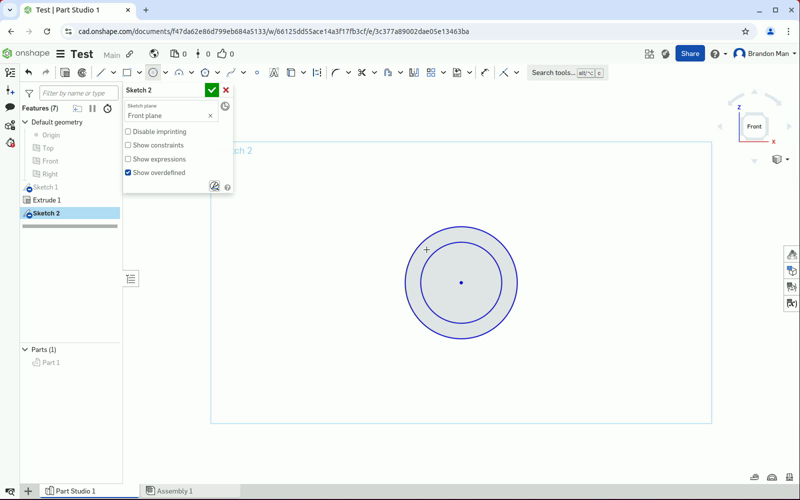
key_up(shift)
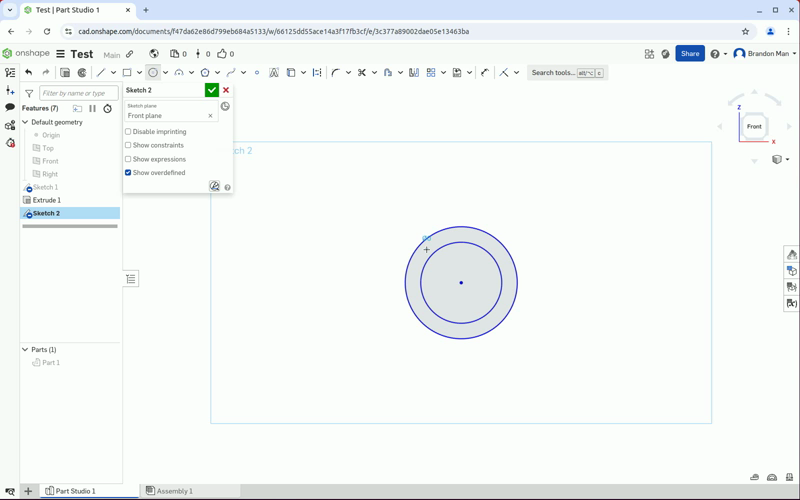
mouse_move(429, 249)
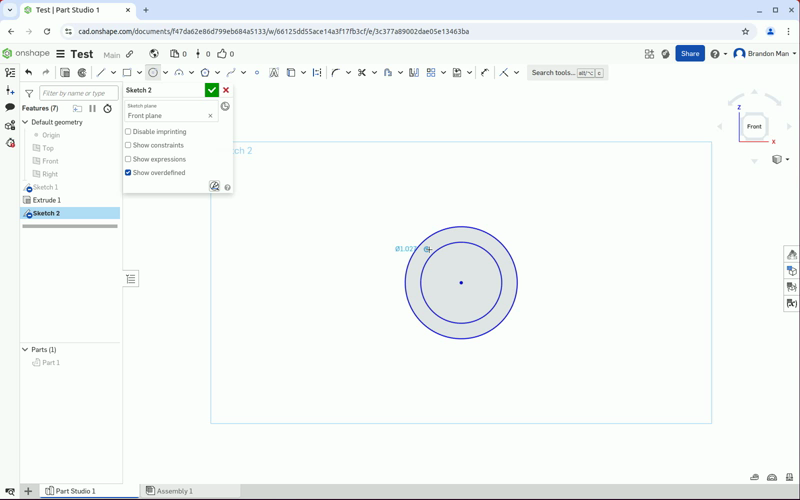
scroll(6)
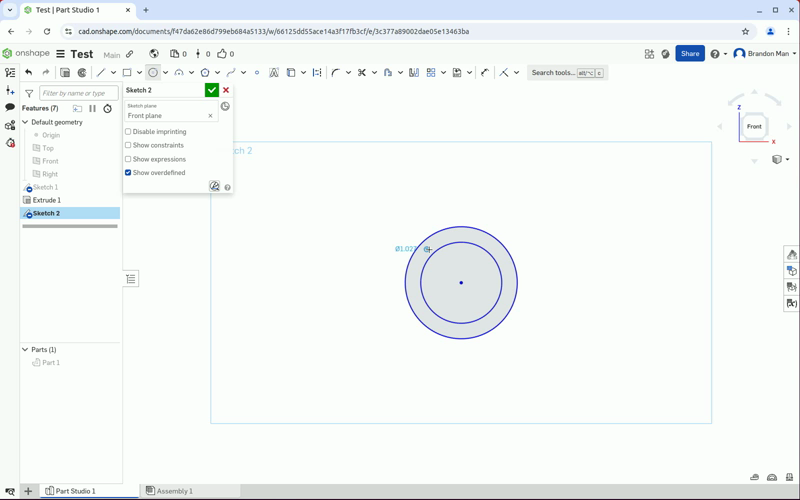
scroll(6)
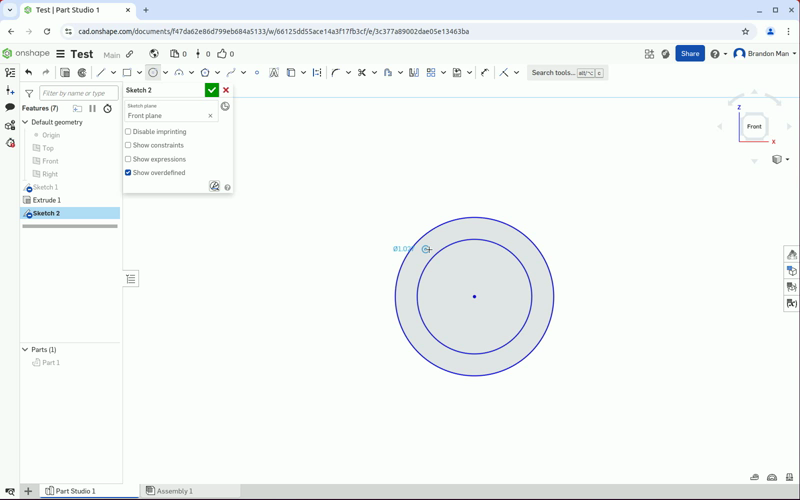
scroll(6)
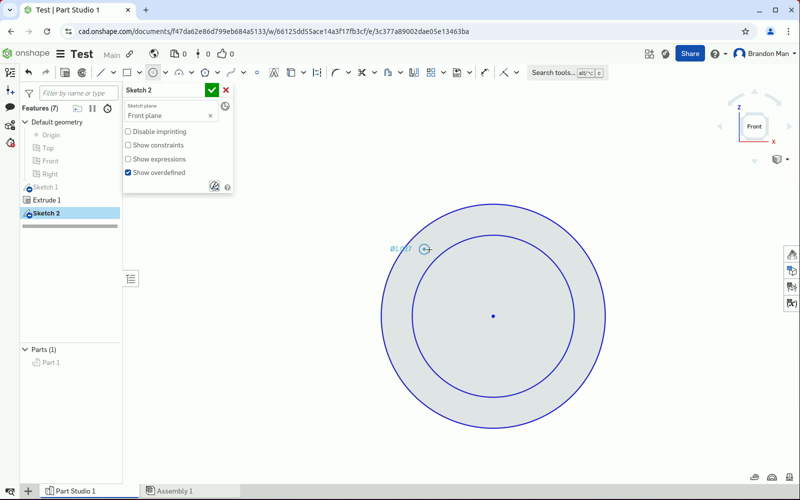
scroll(6)
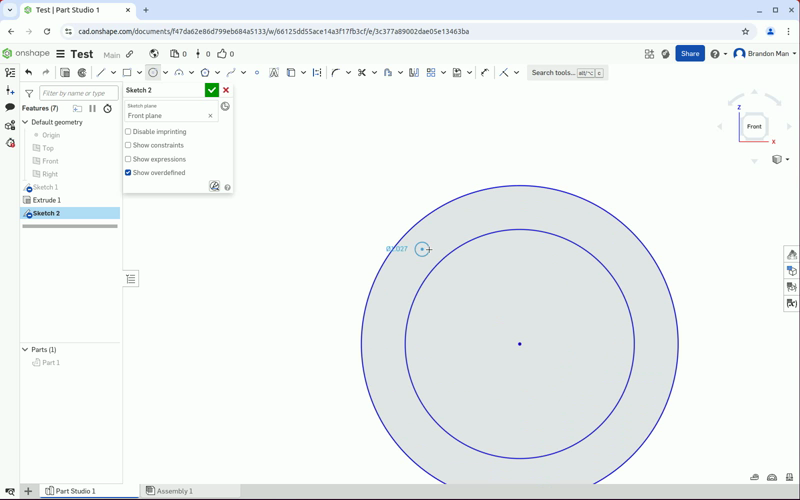
scroll(6)
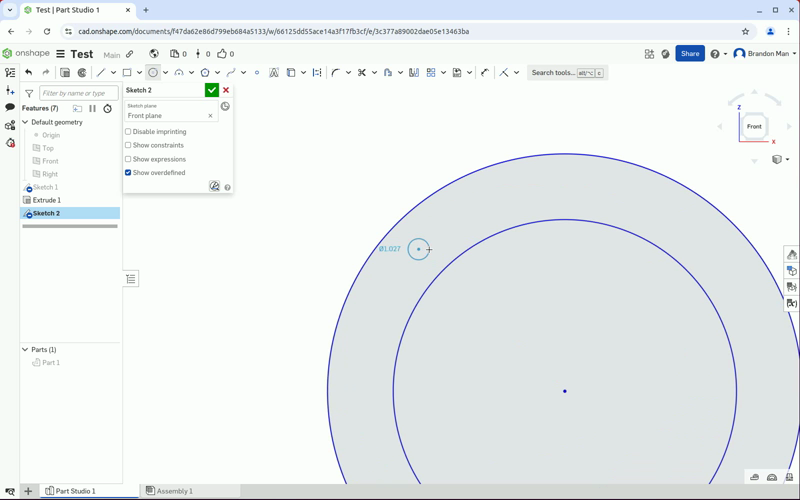
scroll(6)
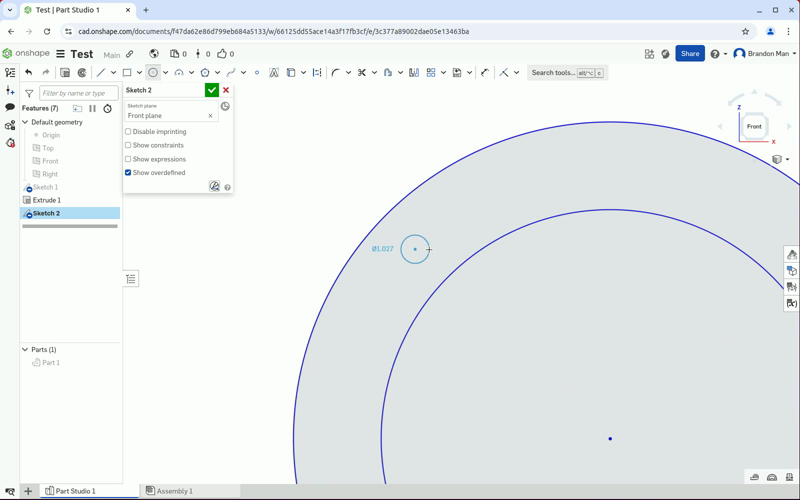
scroll(6)
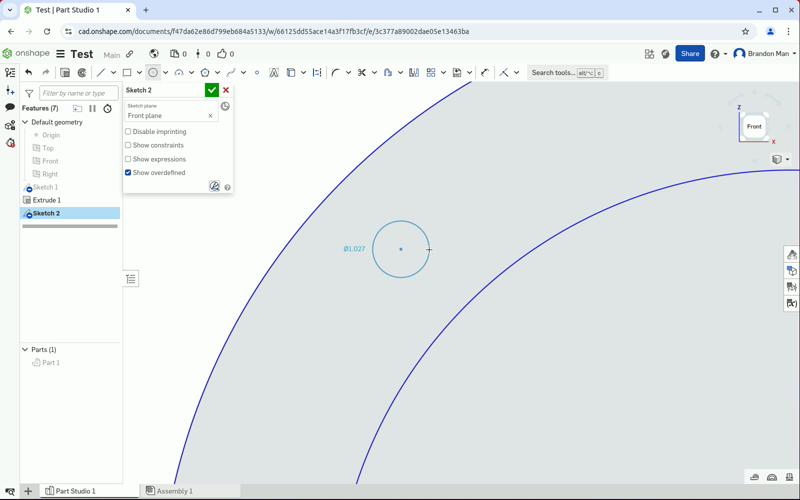
click(429, 249)
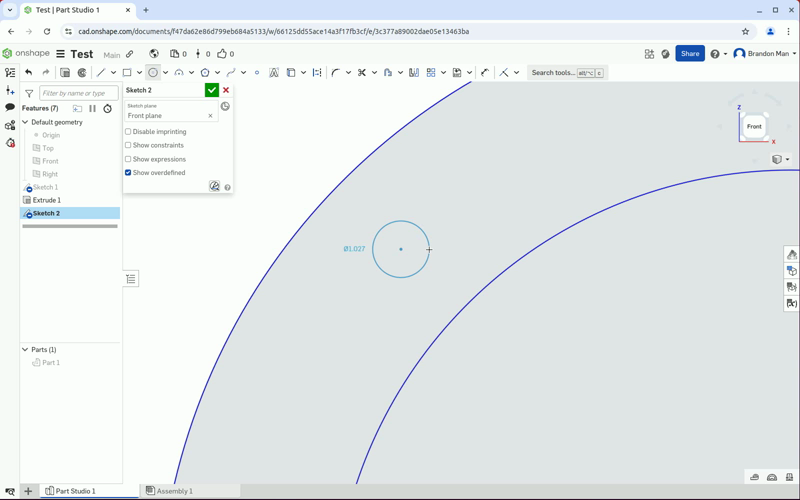
scroll(-6)
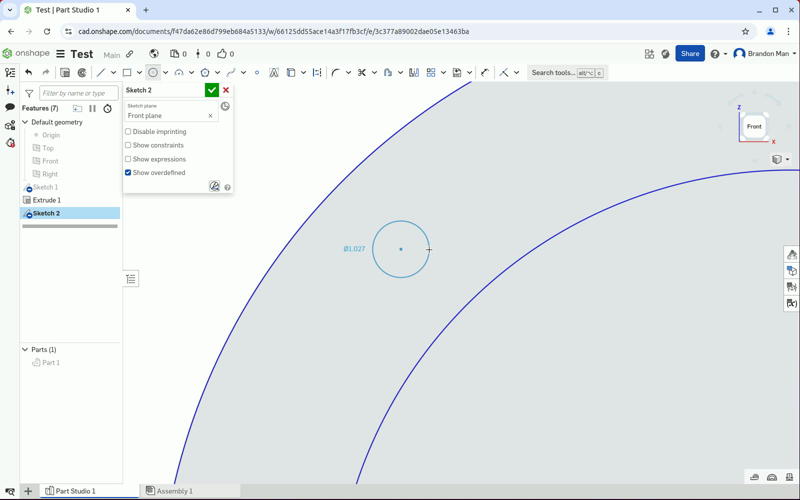
scroll(-6)
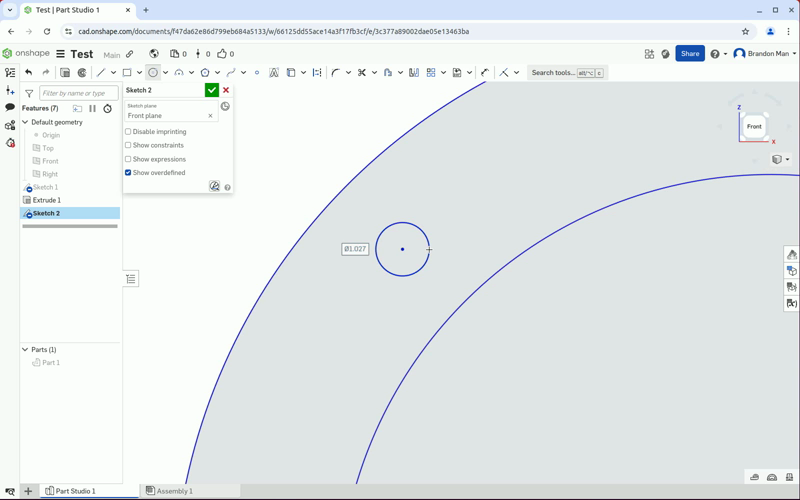
scroll(-6)
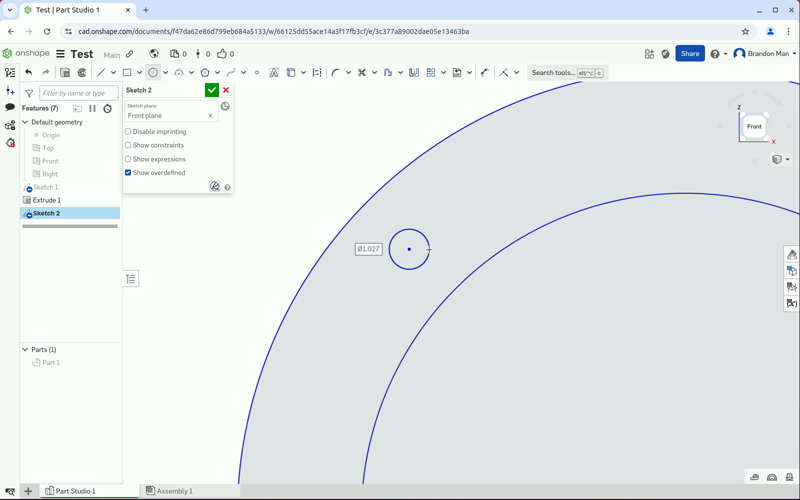
scroll(-6)
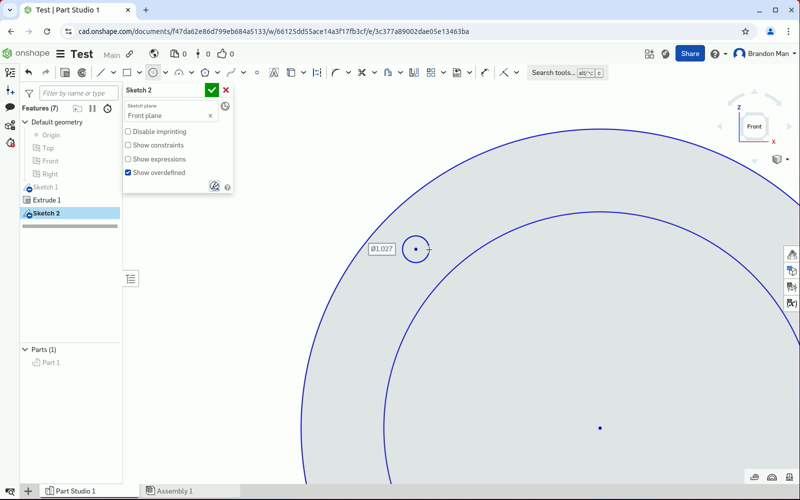
scroll(-6)
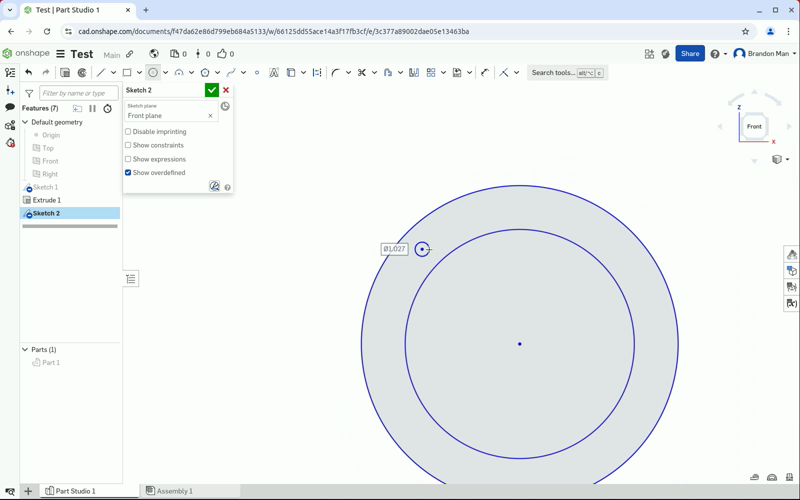
scroll(-6)
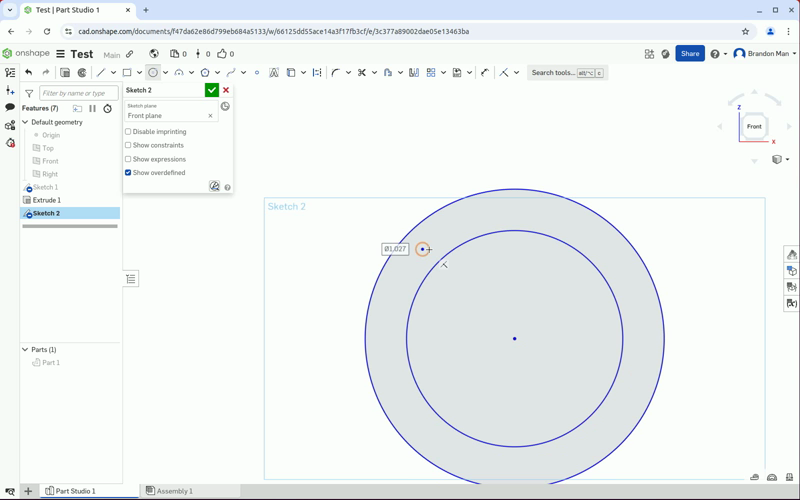
scroll(-6)
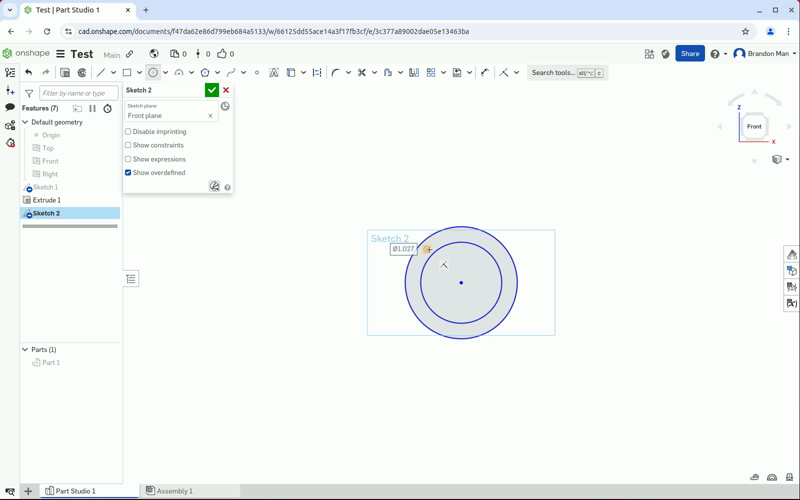
key(esc)
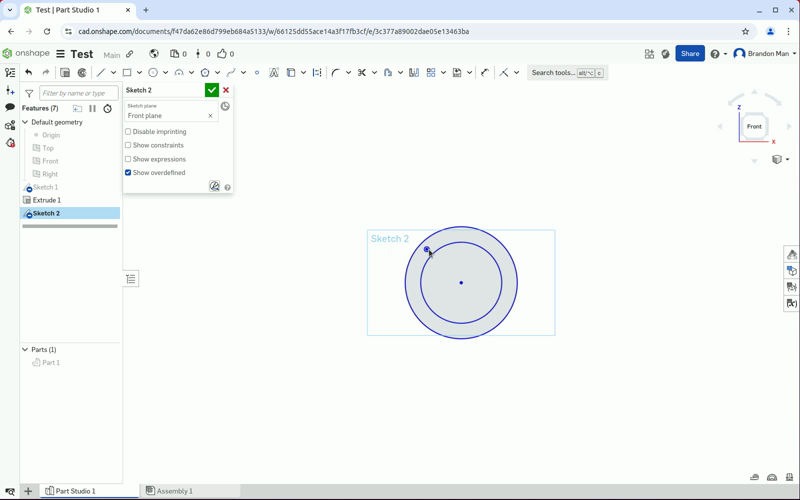
key(c)
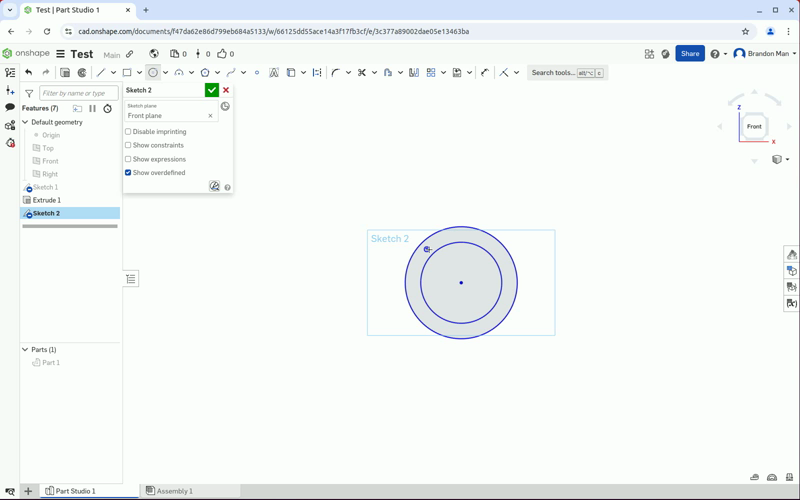
key_down(shift)
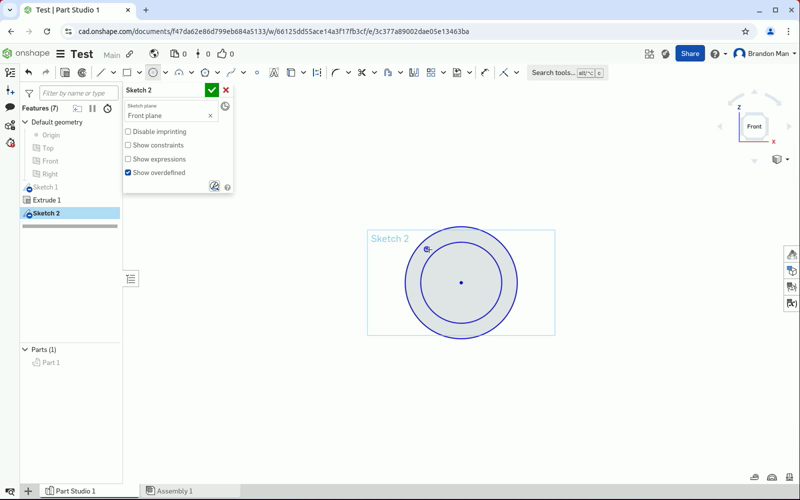
mouse_move(427, 316)
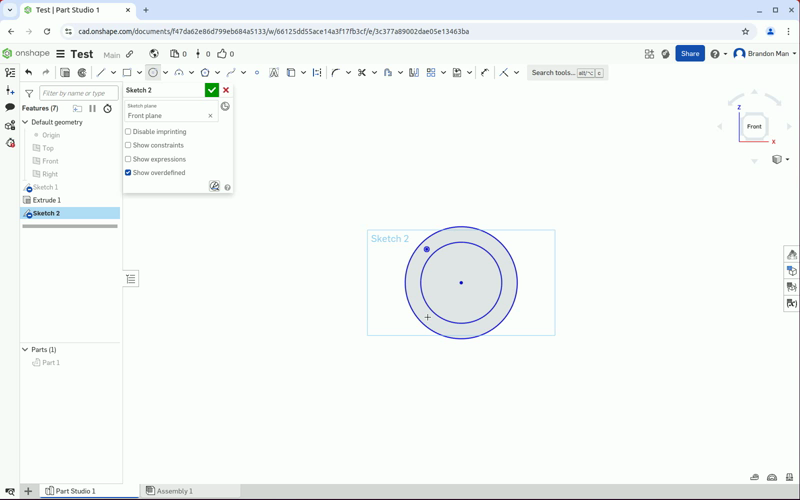
click(427, 316)
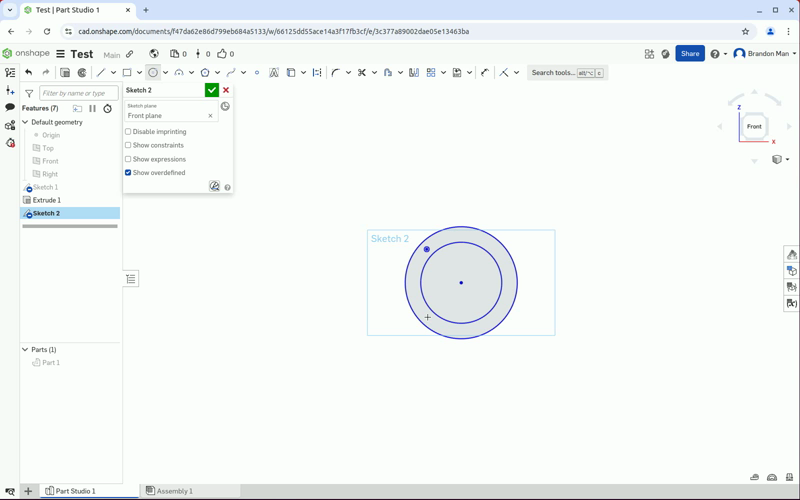
key_up(shift)
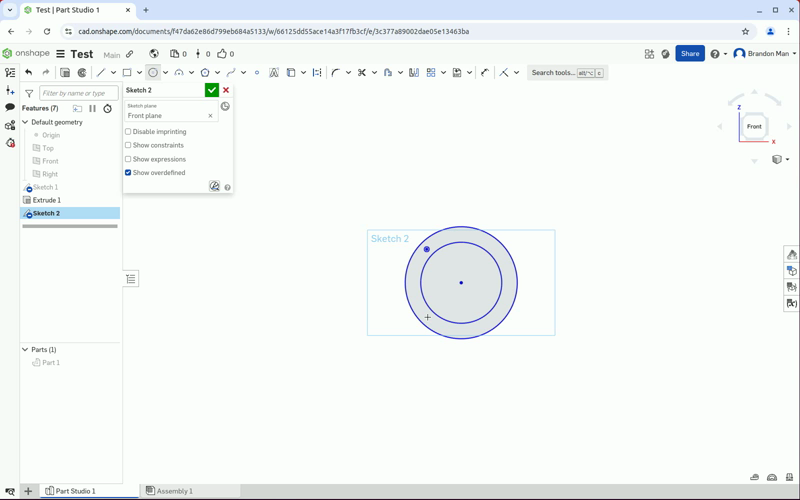
mouse_move(430, 316)
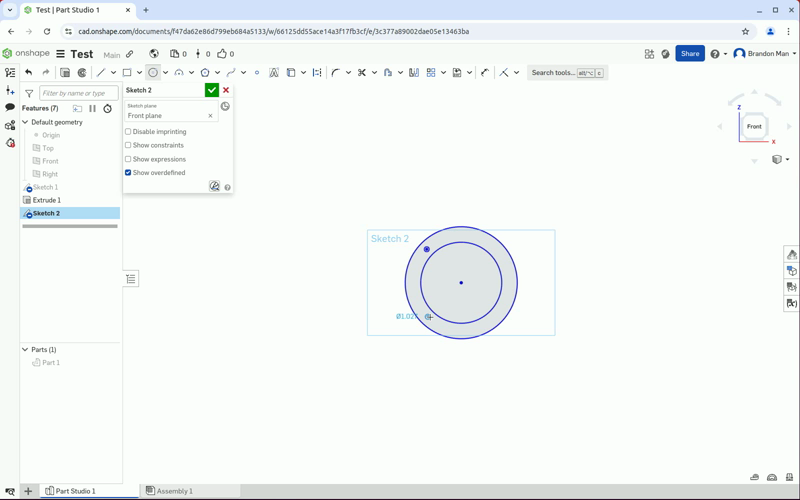
scroll(6)
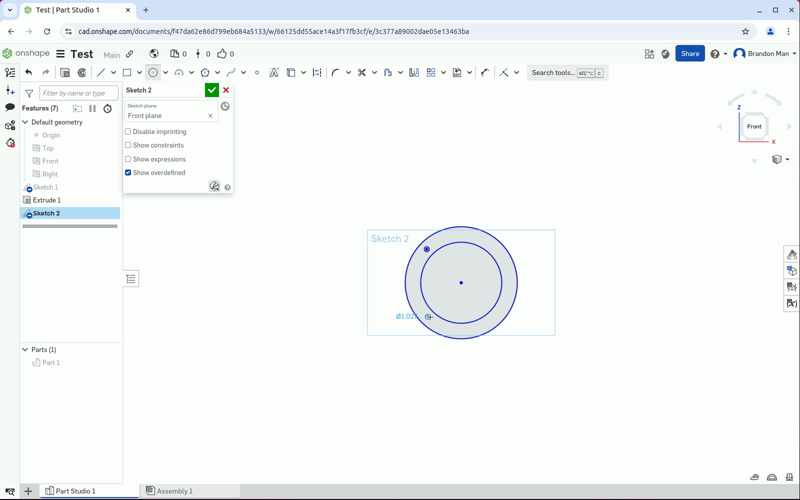
scroll(6)
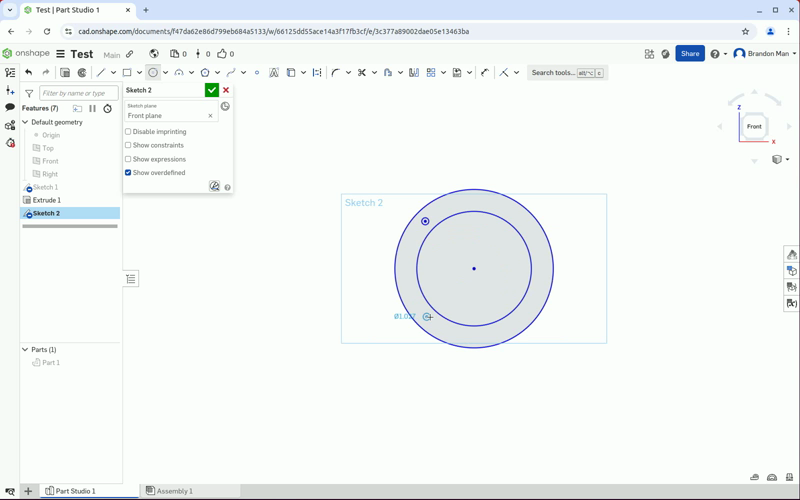
scroll(6)
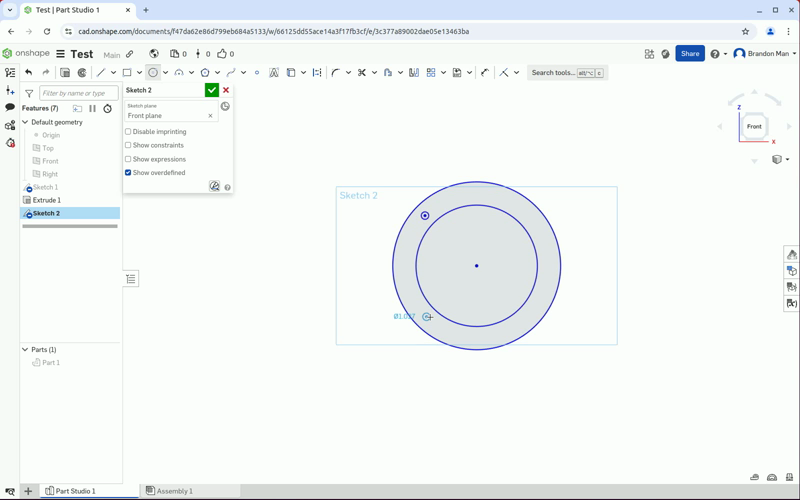
scroll(6)
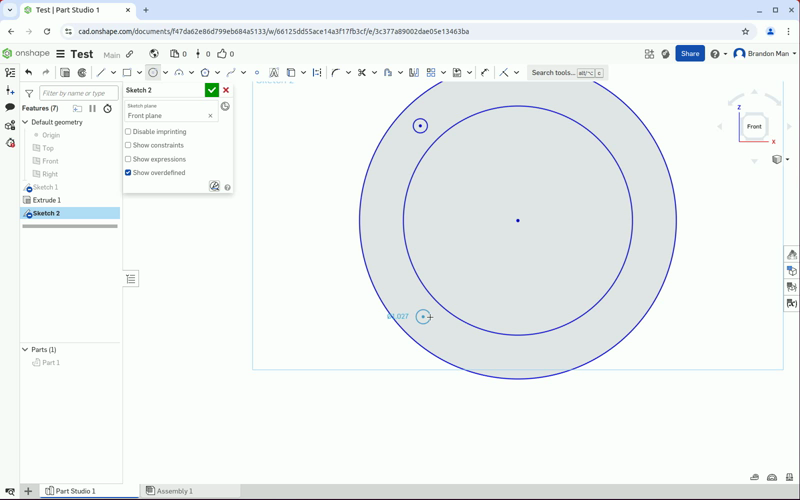
scroll(6)
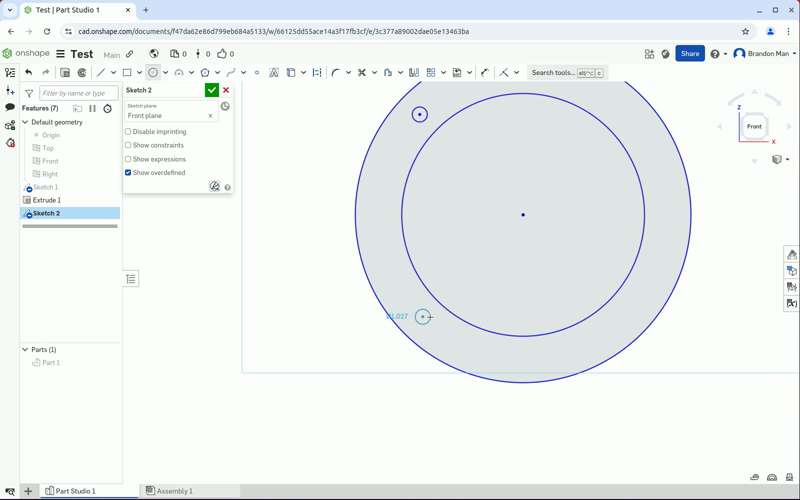
scroll(6)
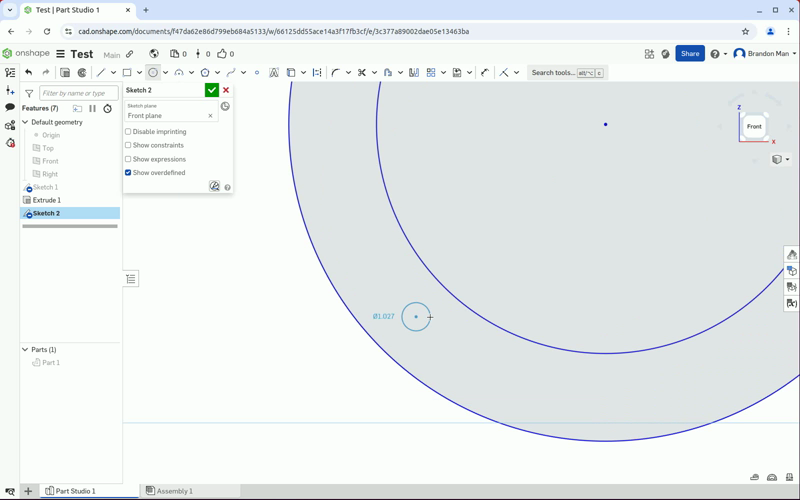
scroll(6)
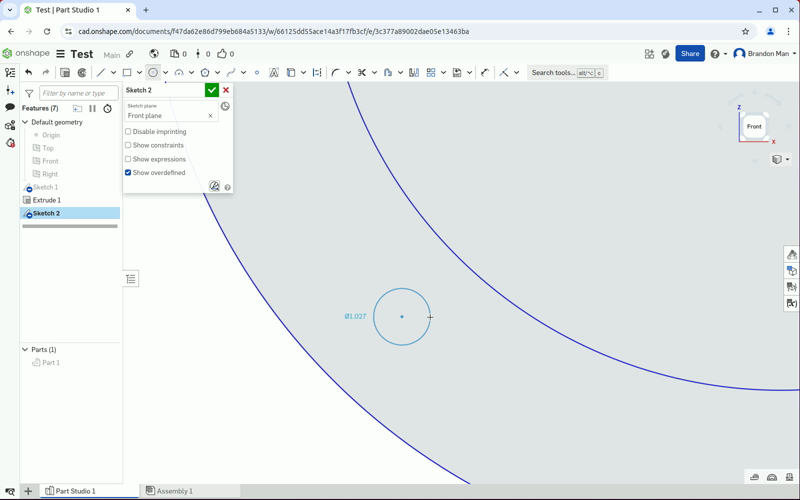
click(430, 316)
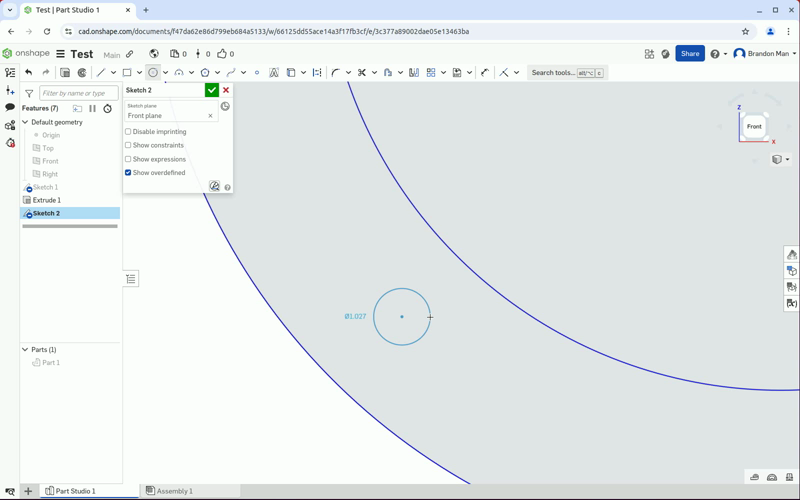
scroll(-6)
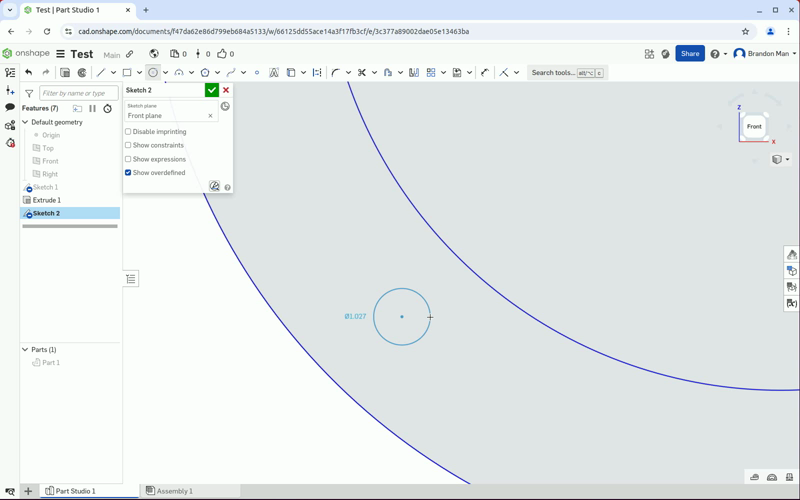
scroll(-6)
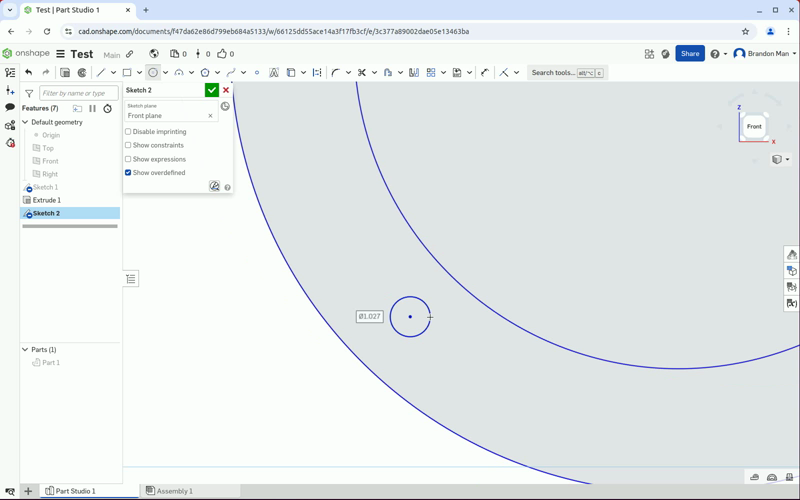
scroll(-6)
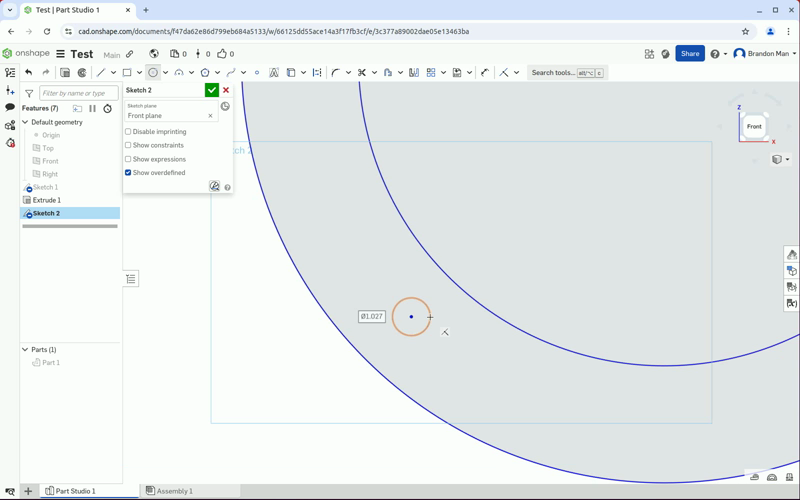
scroll(-6)
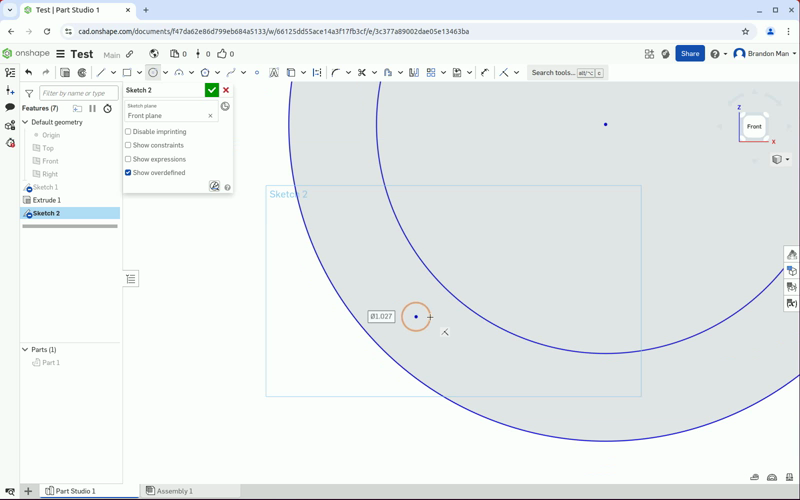
scroll(-6)
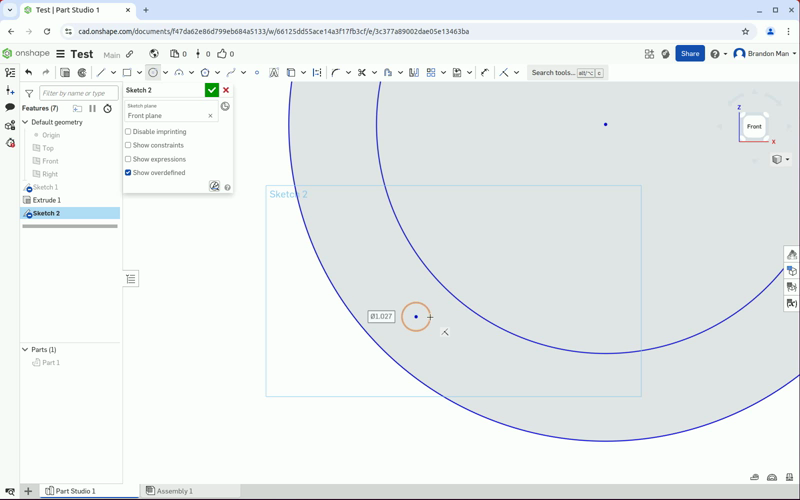
scroll(-6)
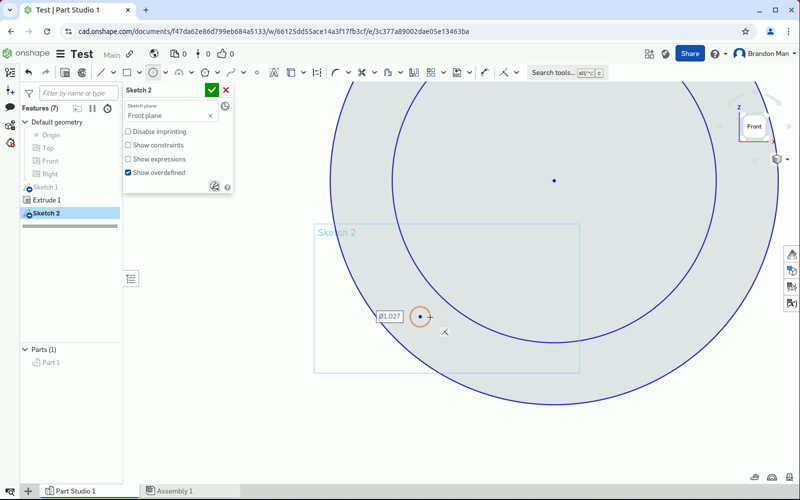
scroll(-6)
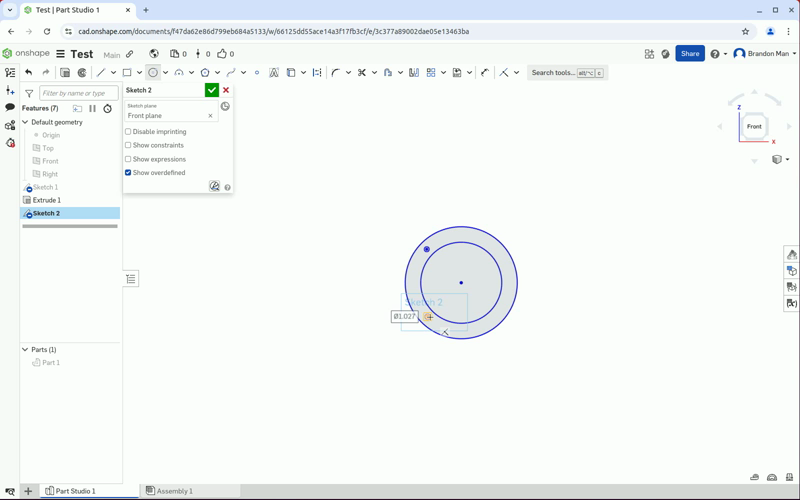
key(esc)
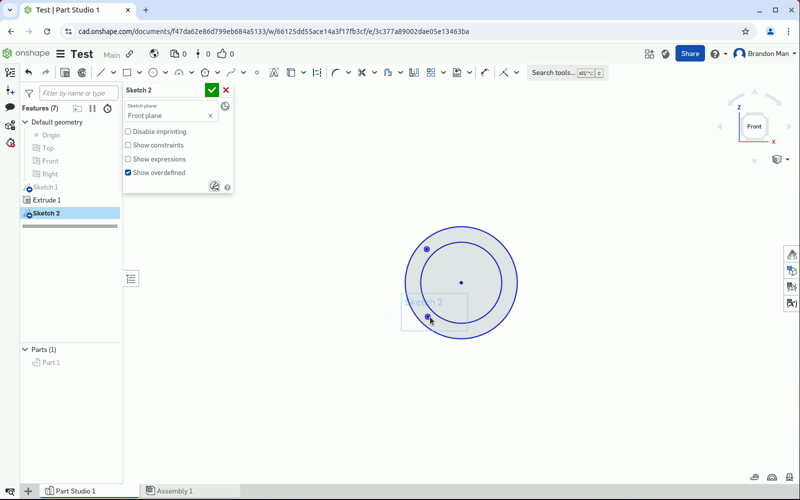
key(c)
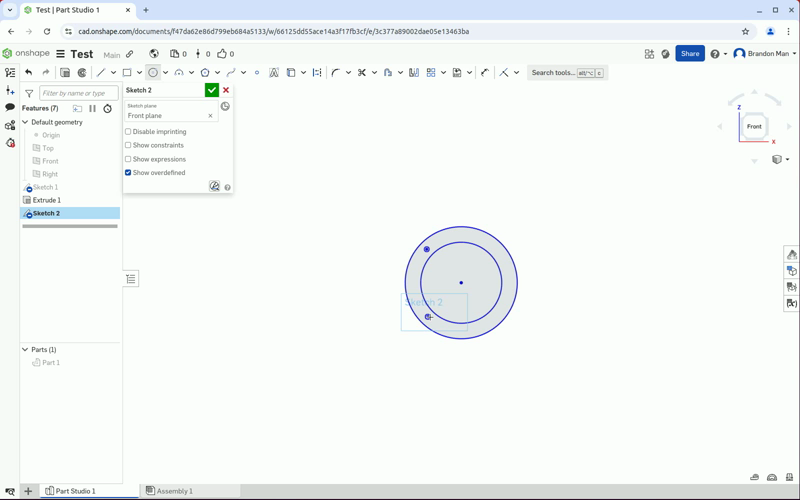
key_down(shift)
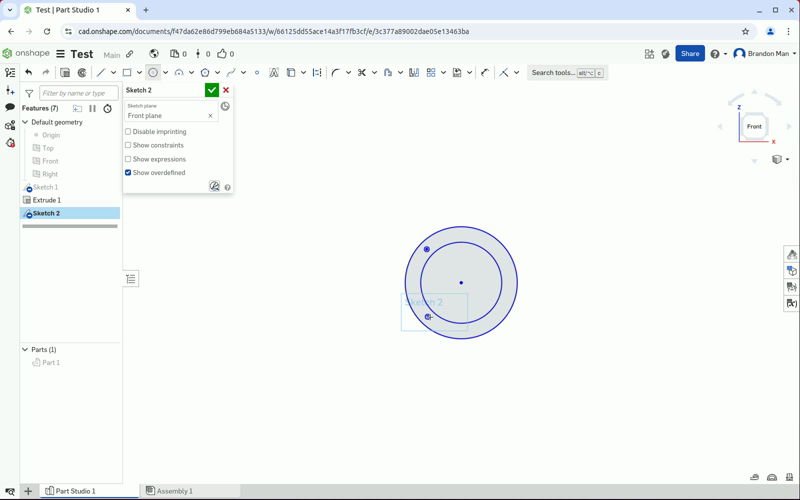
mouse_move(493, 249)
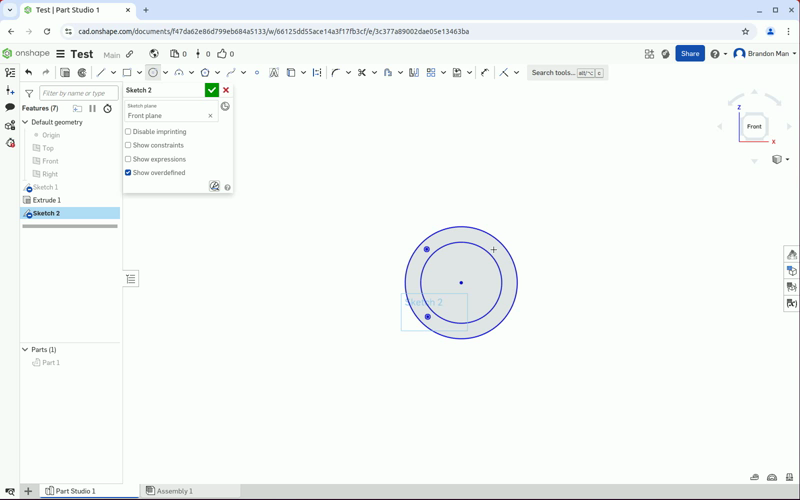
click(493, 249)
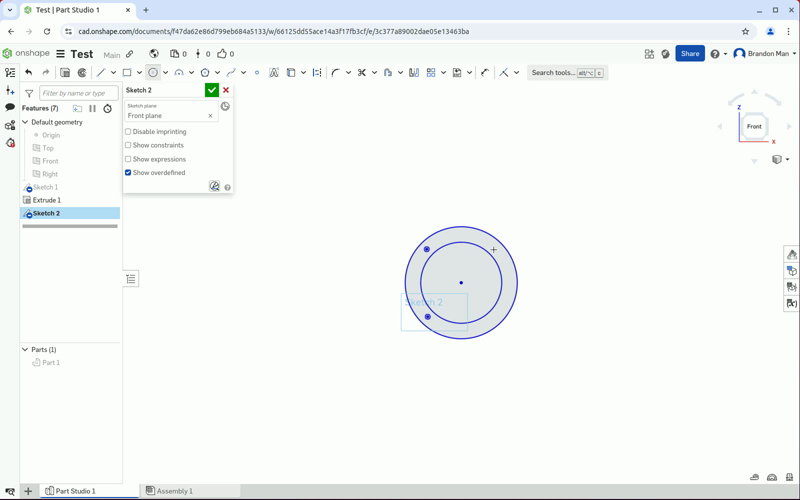
key_up(shift)
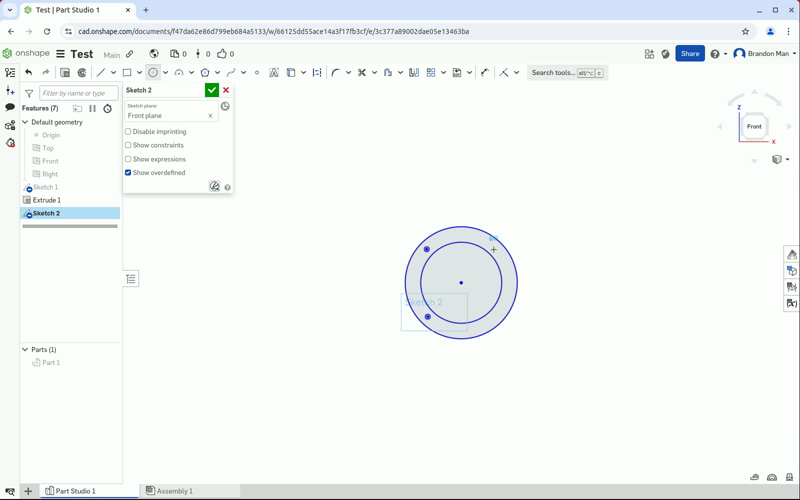
mouse_move(496, 249)
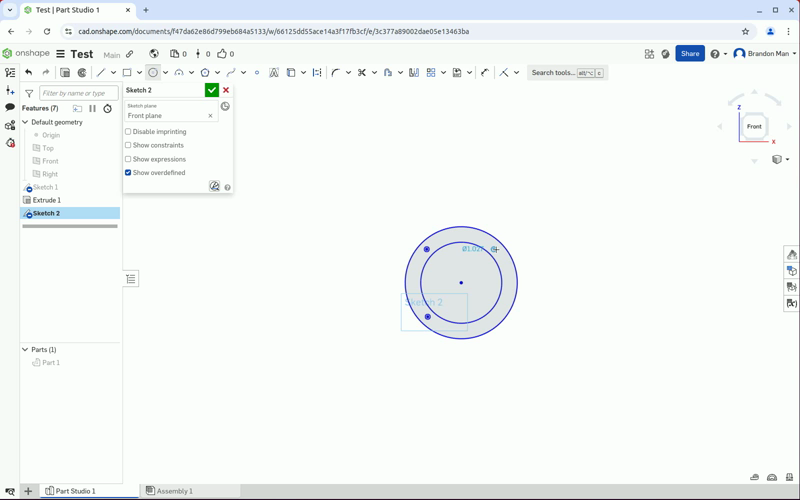
scroll(6)
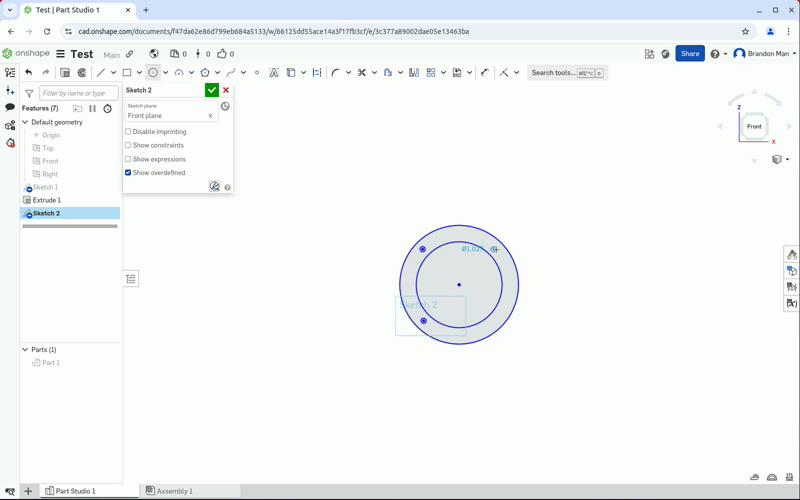
scroll(6)
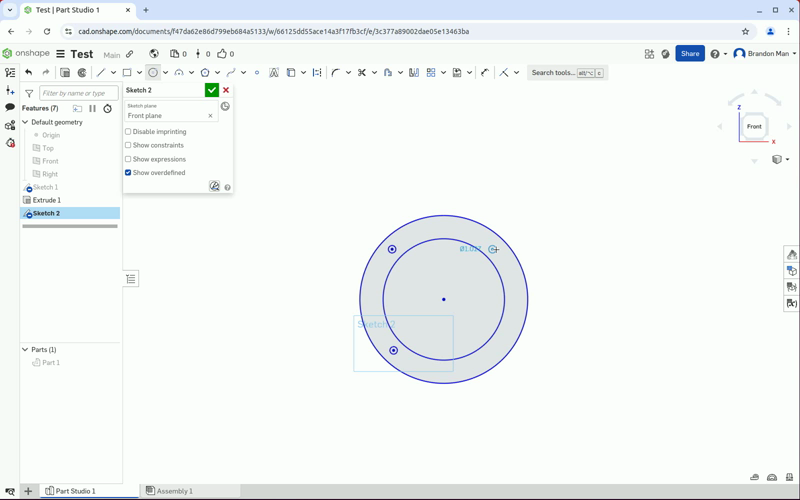
scroll(6)
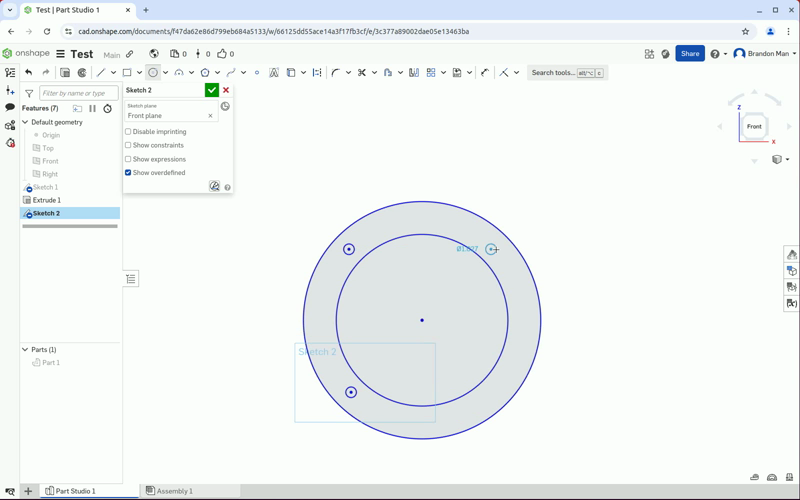
scroll(6)
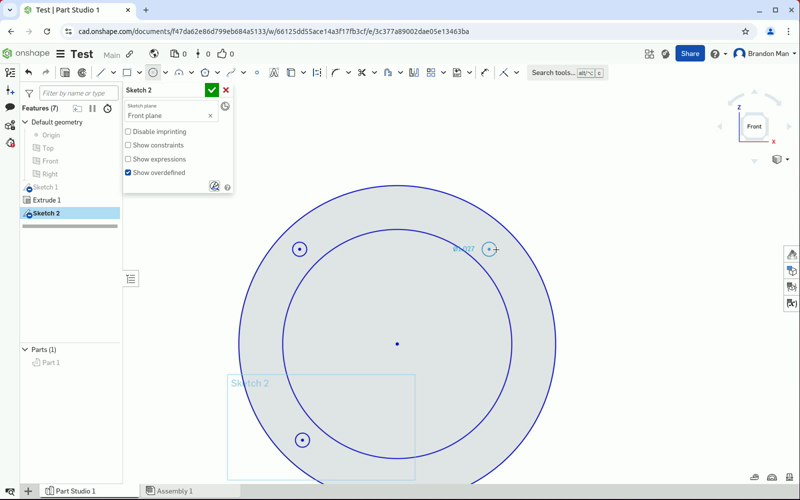
scroll(6)
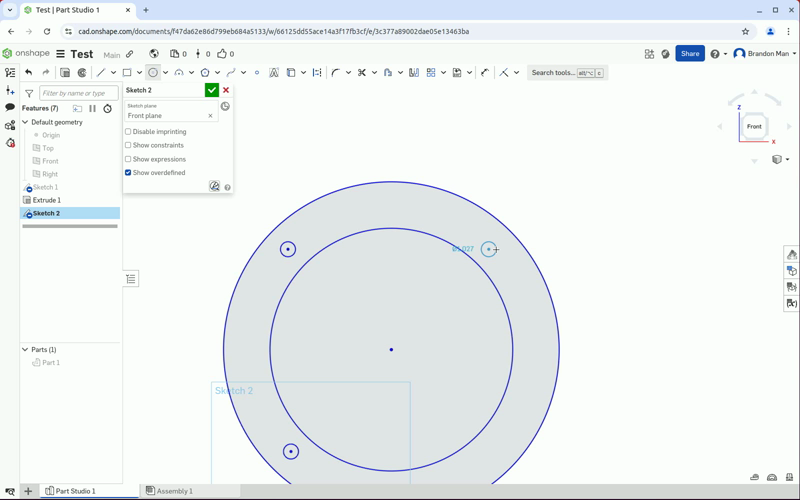
scroll(6)
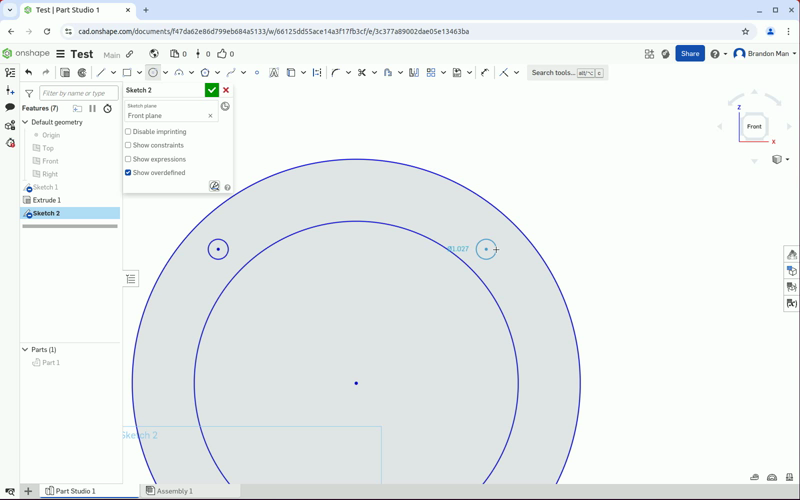
scroll(6)
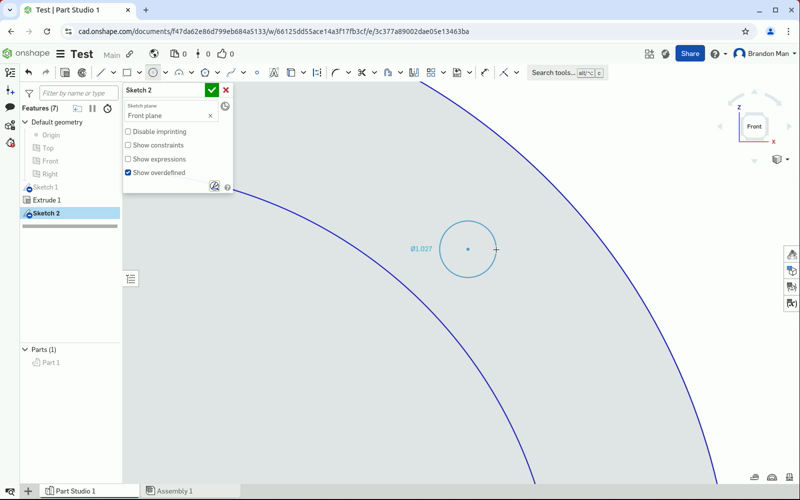
click(496, 249)
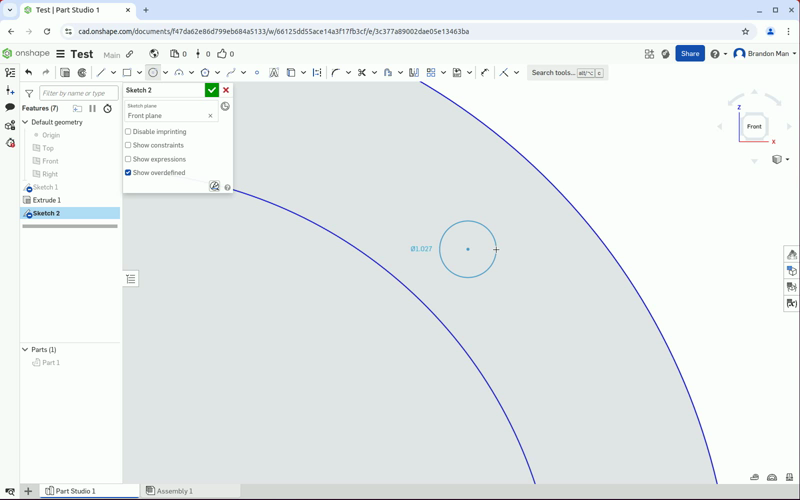
scroll(-6)
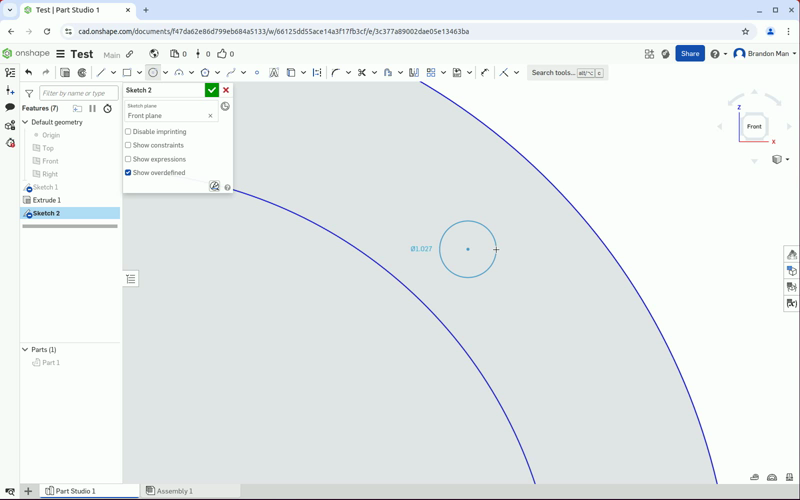
scroll(-6)
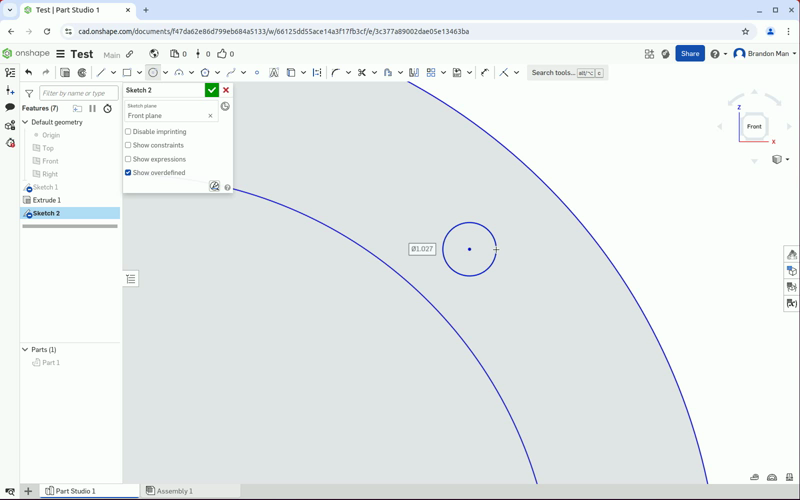
scroll(-6)
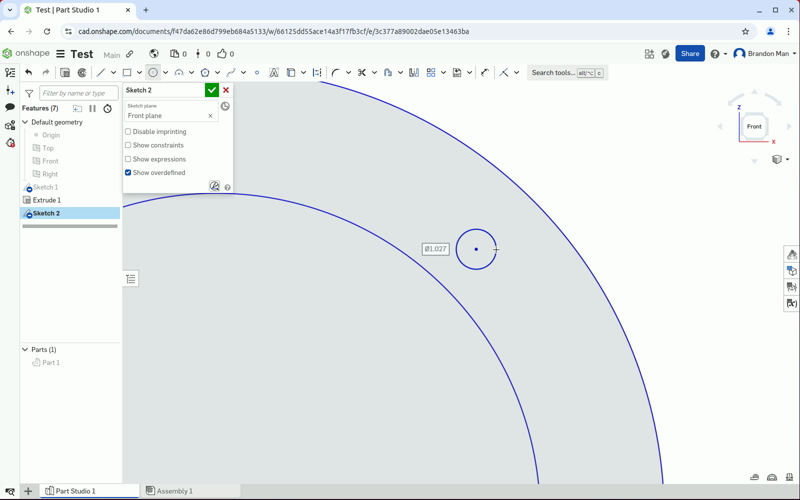
scroll(-6)
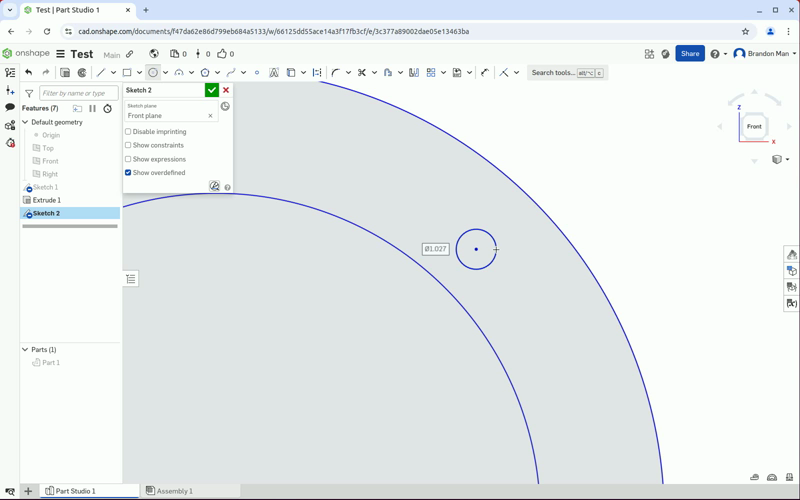
scroll(-6)
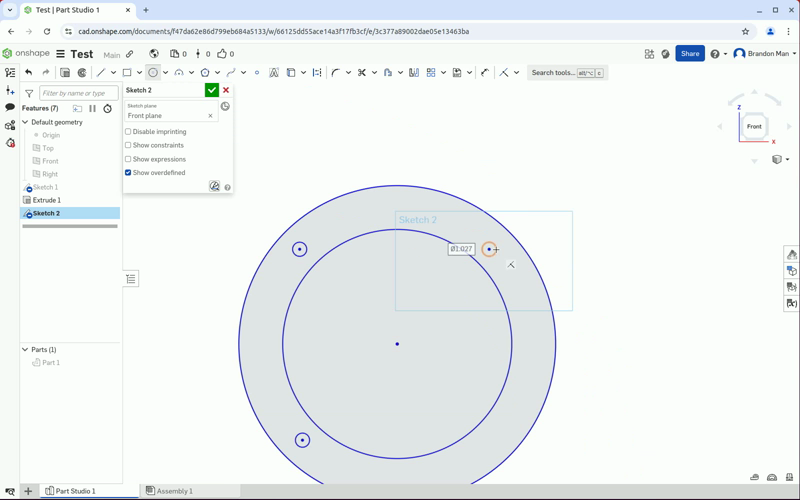
scroll(-6)
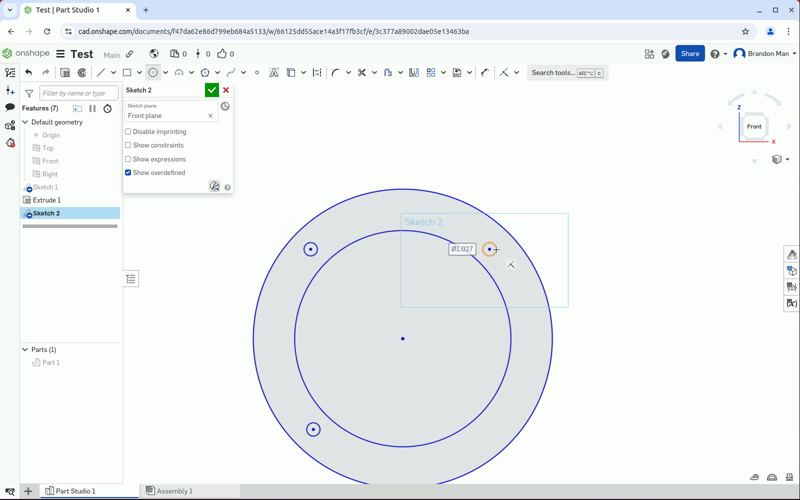
scroll(-6)
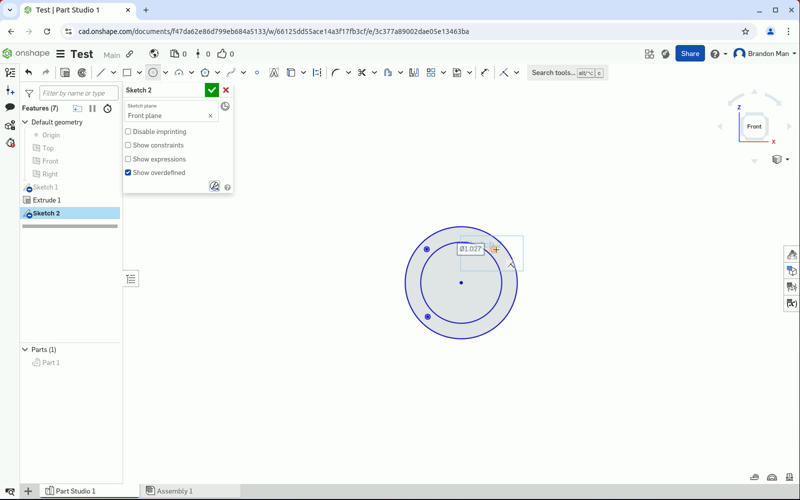
key(esc)
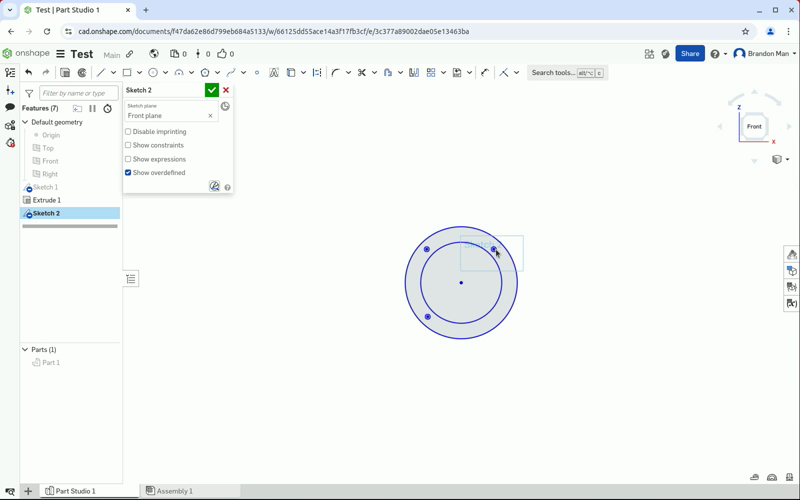
key(c)
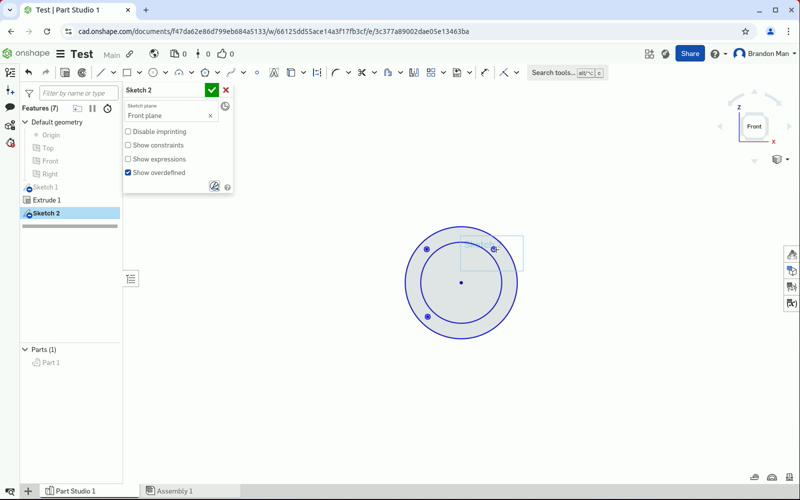
key_down(shift)
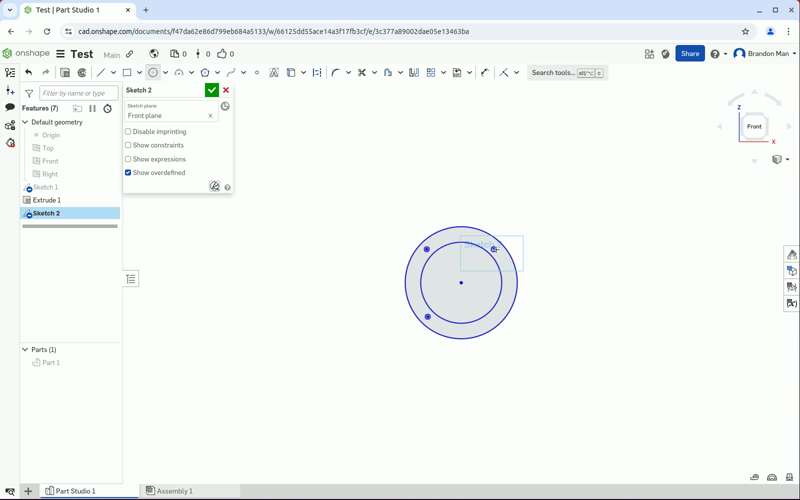
mouse_move(495, 316)
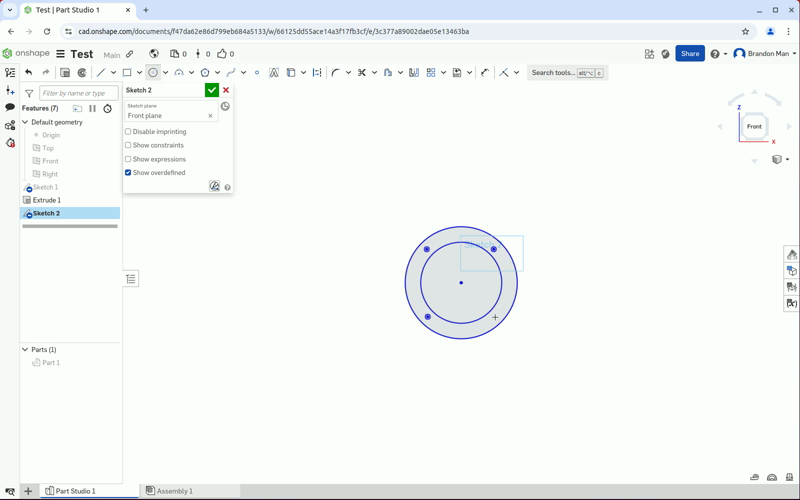
click(495, 316)
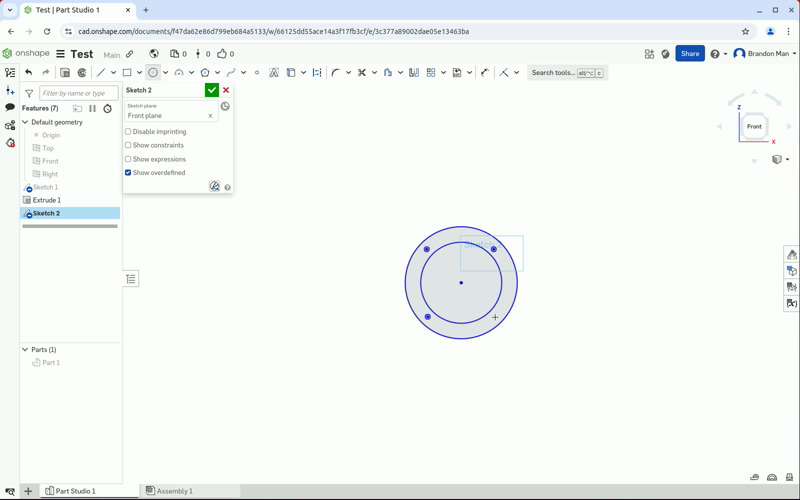
key_up(shift)
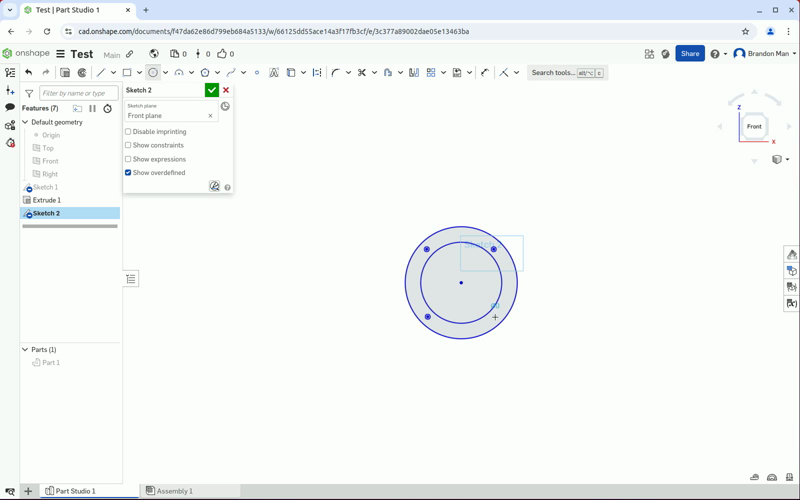
mouse_move(497, 316)
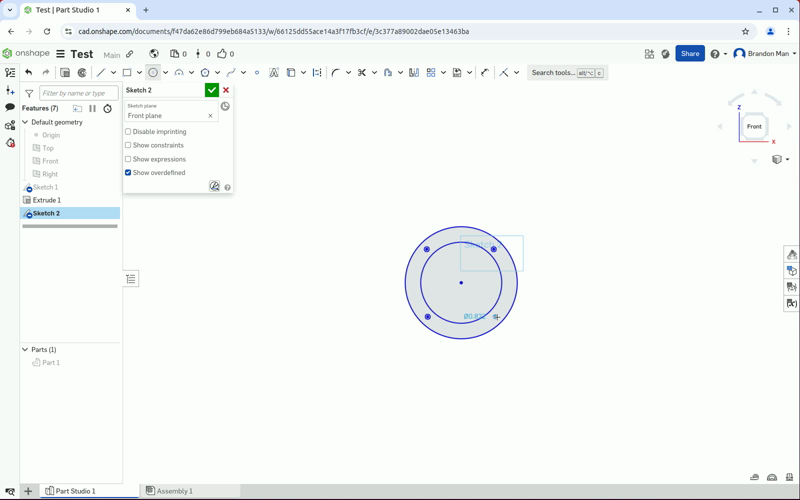
scroll(6)
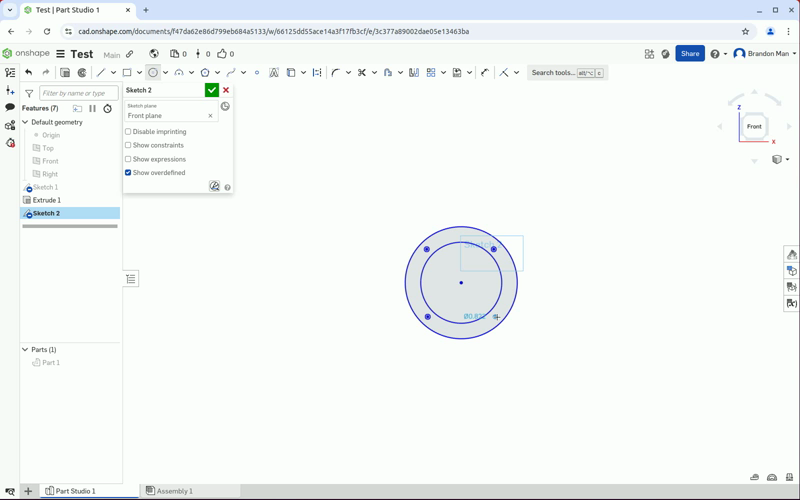
scroll(6)
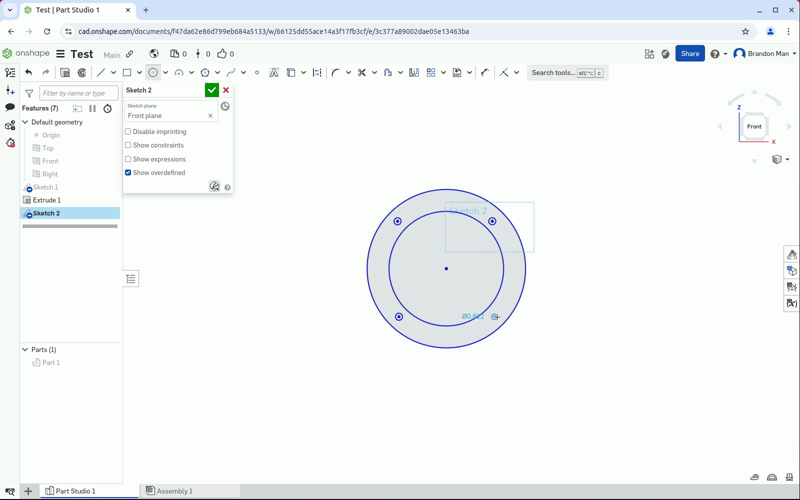
scroll(6)
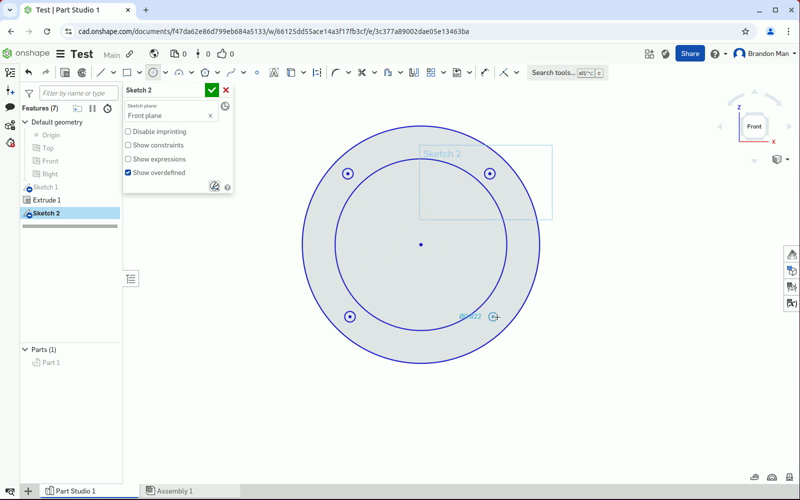
scroll(6)
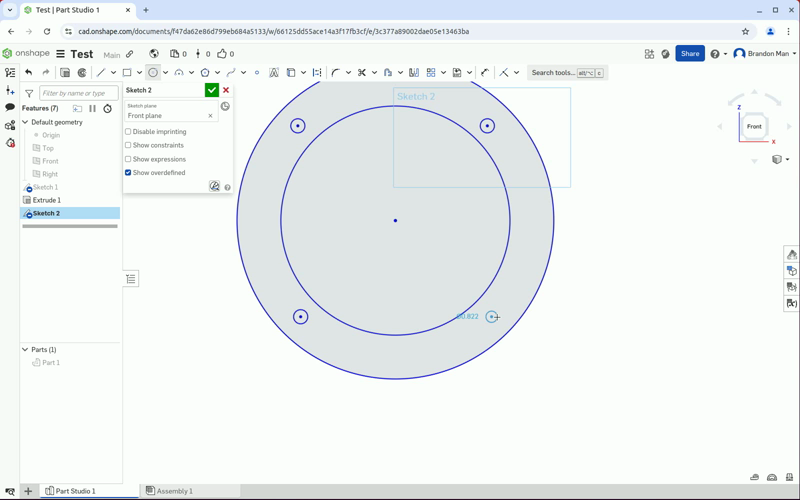
scroll(6)
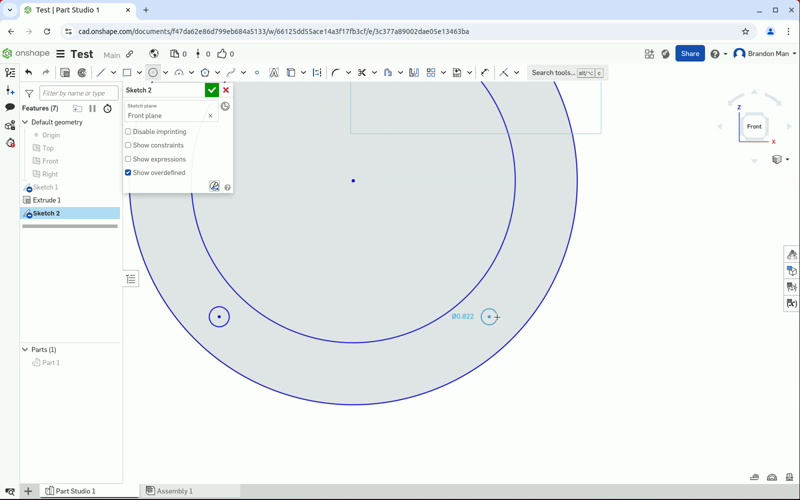
scroll(6)
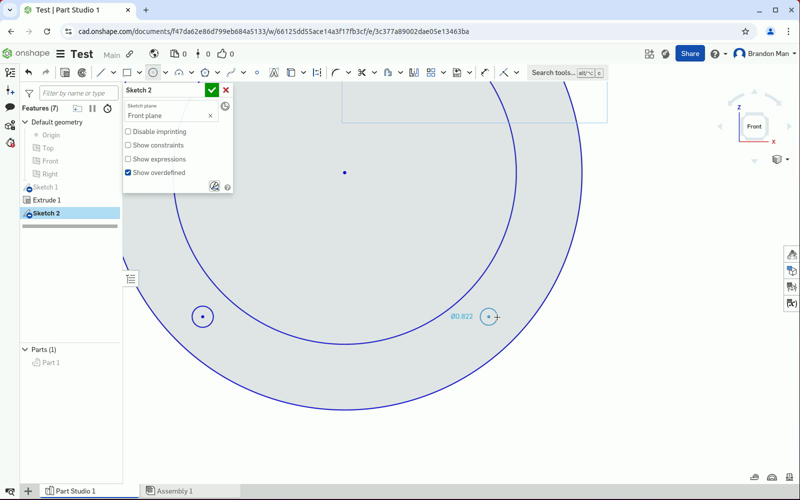
scroll(6)
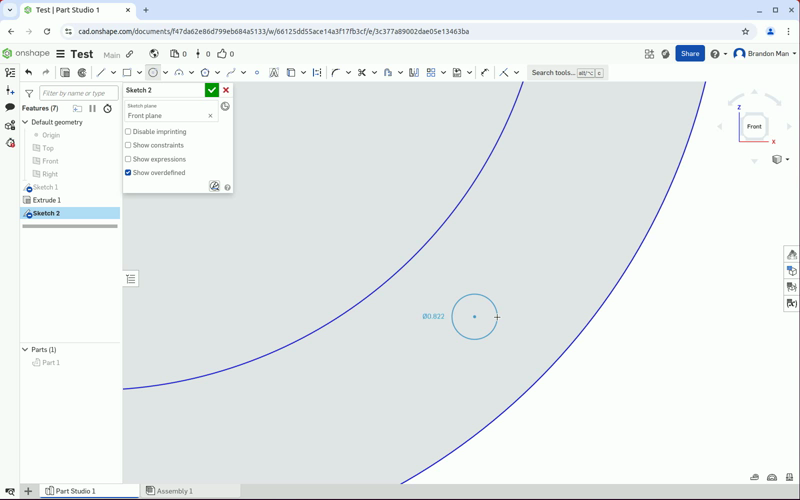
click(497, 316)
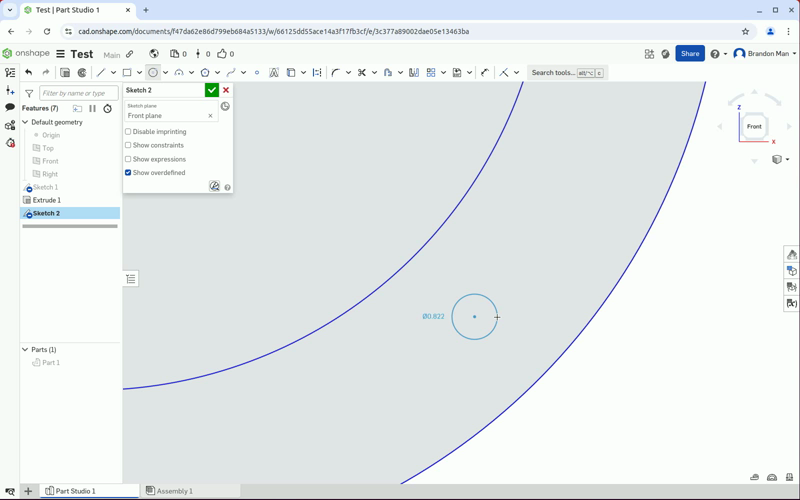
scroll(-6)
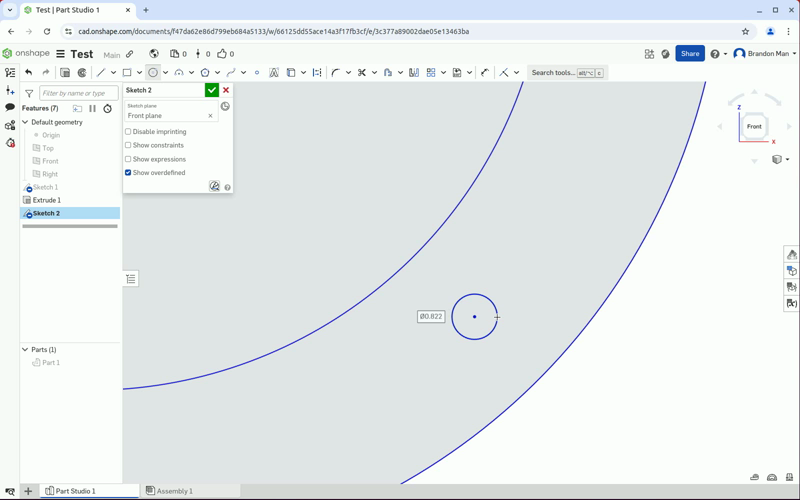
scroll(-6)
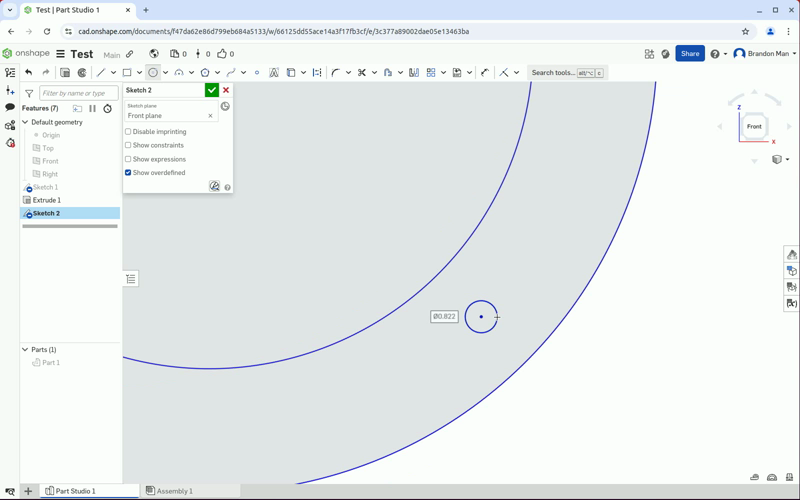
scroll(-6)
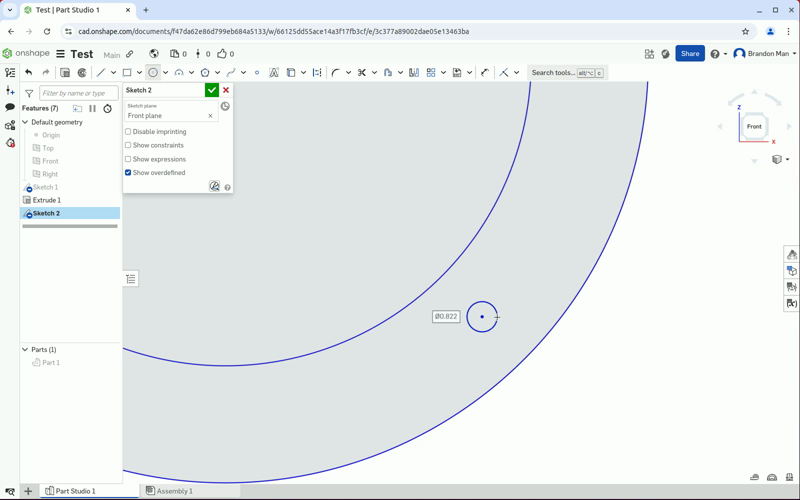
scroll(-6)
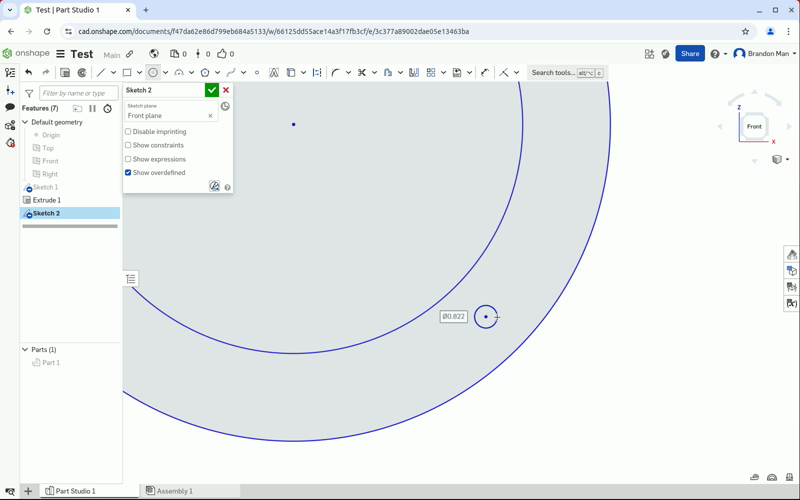
scroll(-6)
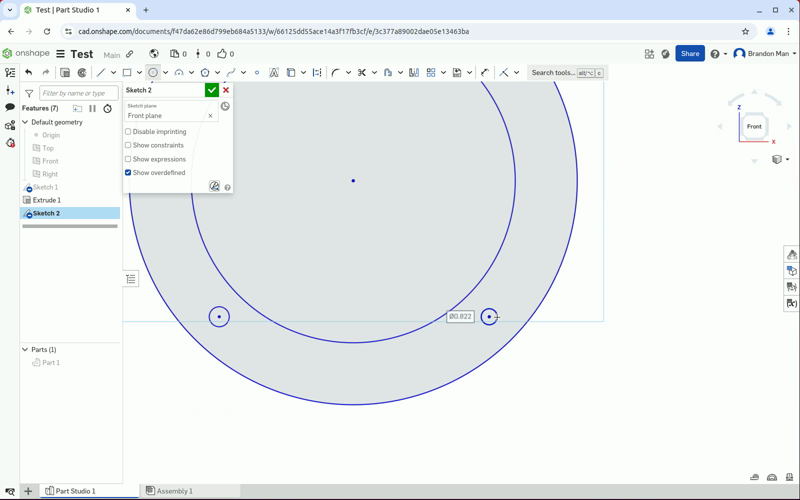
scroll(-6)
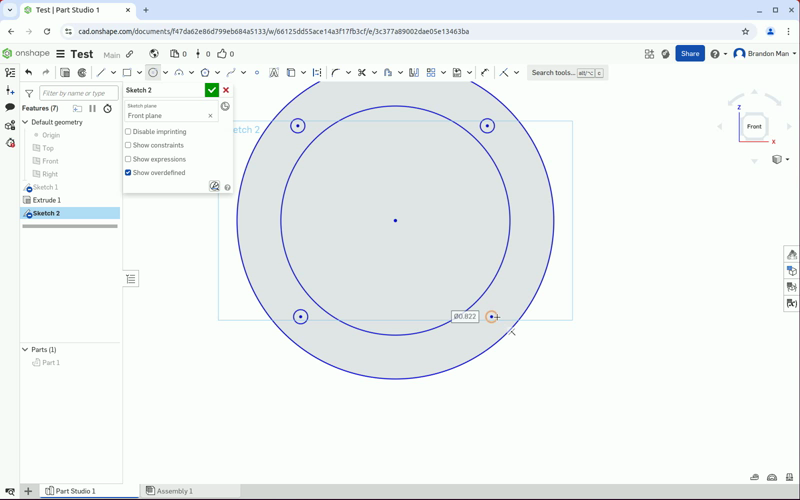
scroll(-6)
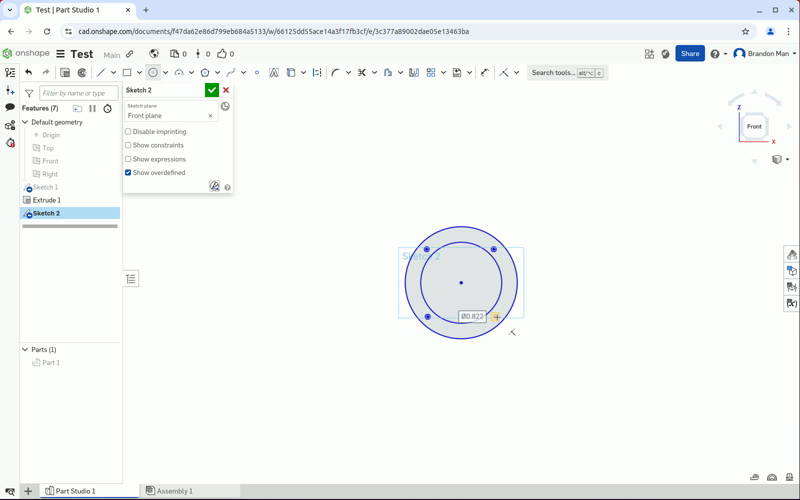
key(esc)
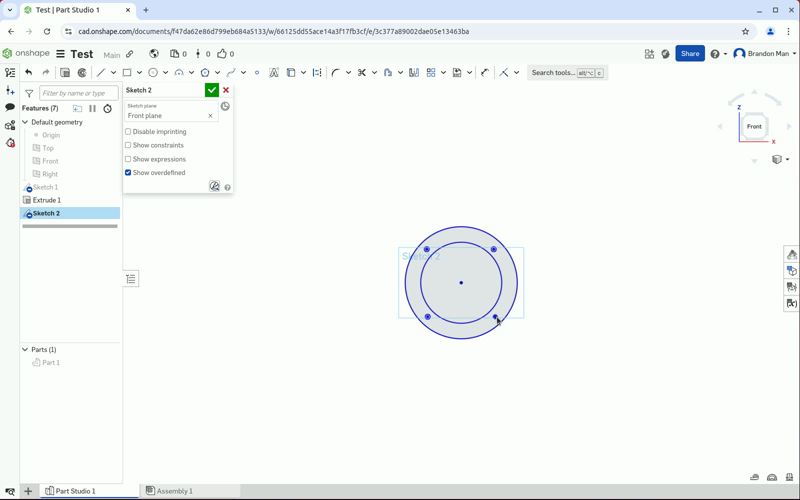
mouse_move(505, 307)
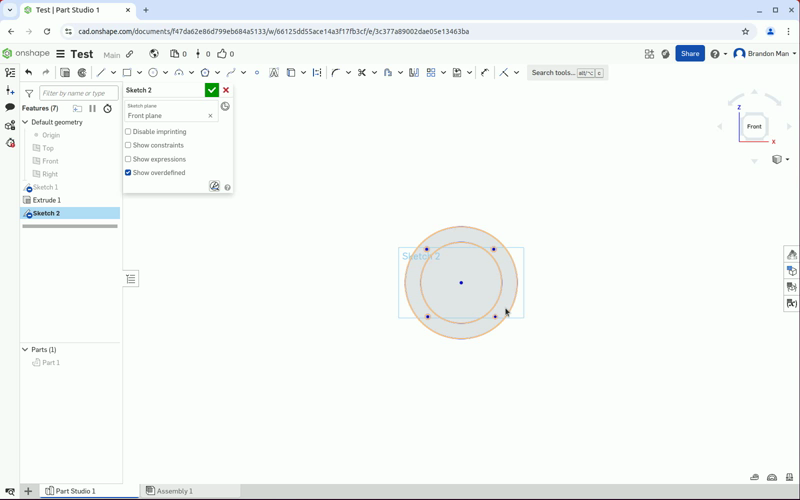
click(505, 307)
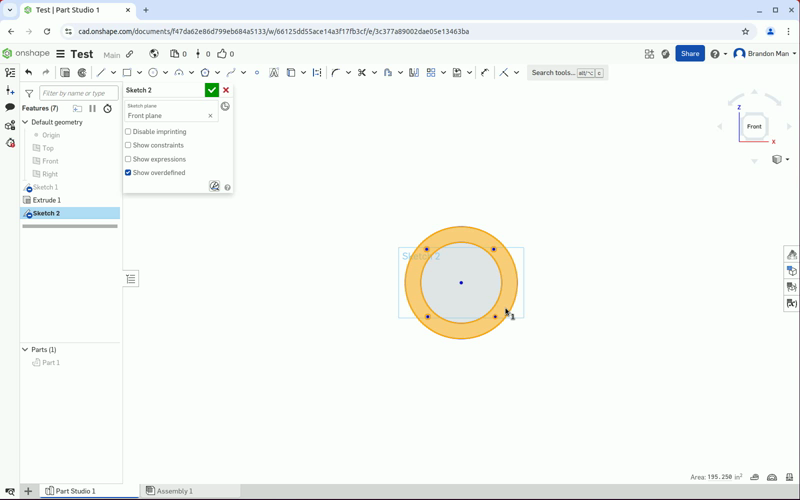
mouse_move(73, 352)
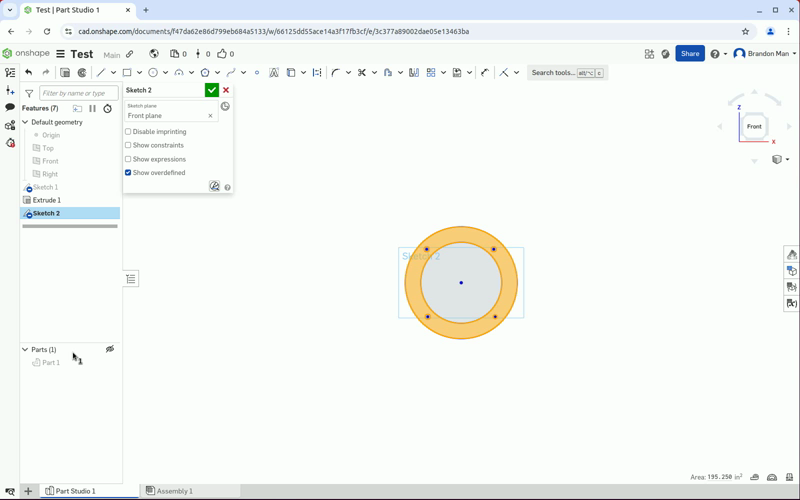
key(shift+y)
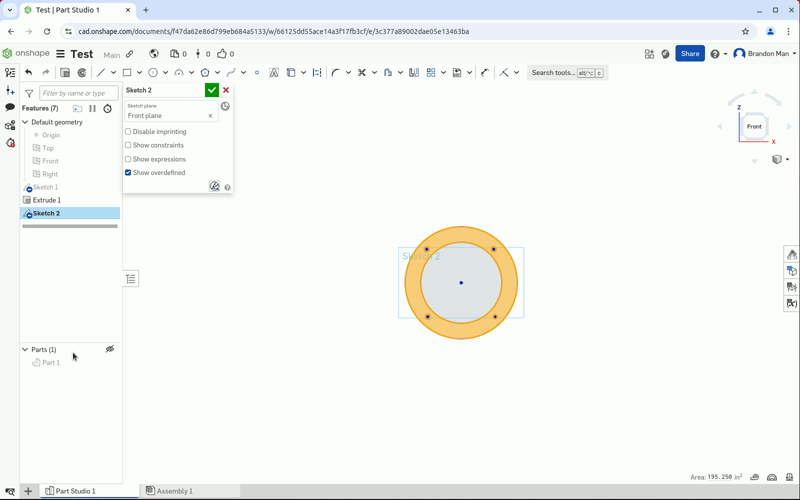
key(shift+e)
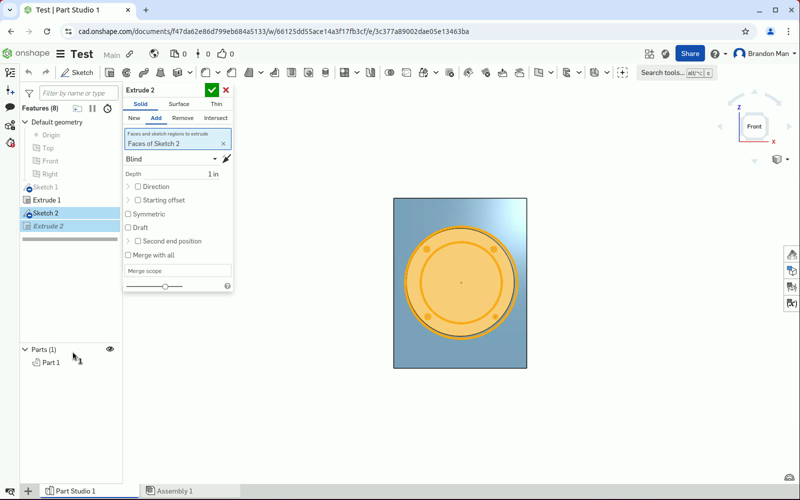
mouse_move(143, 106)
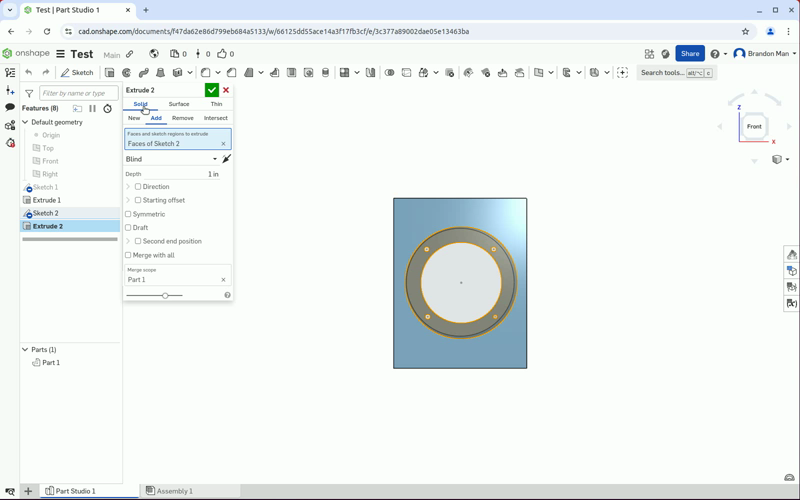
click(143, 106)
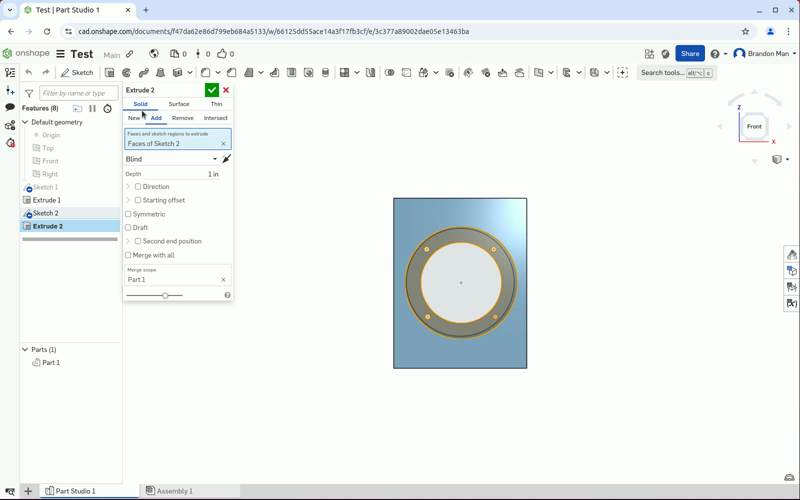
mouse_move(137, 120)
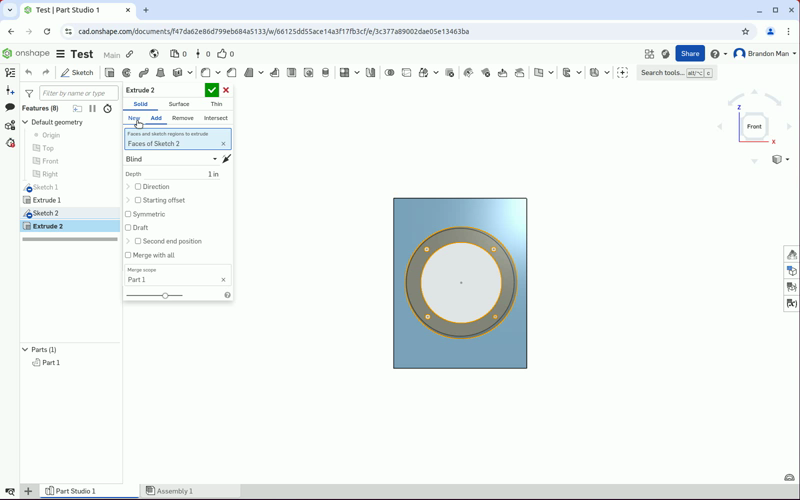
click(137, 120)
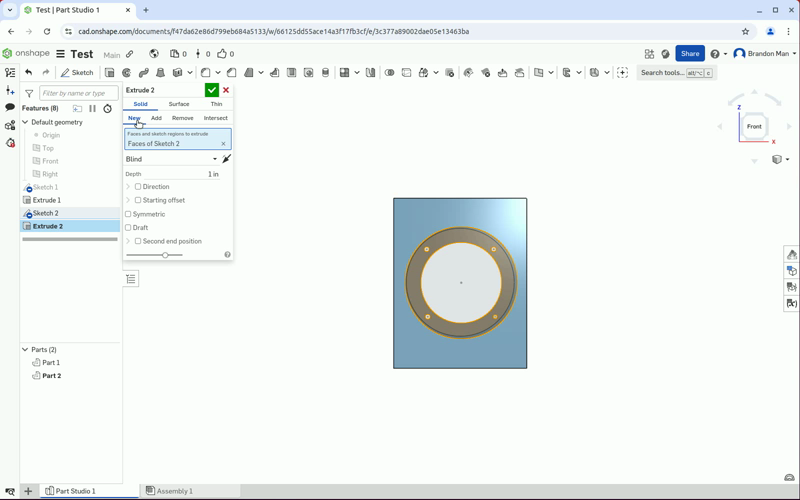
key(tab, 4)
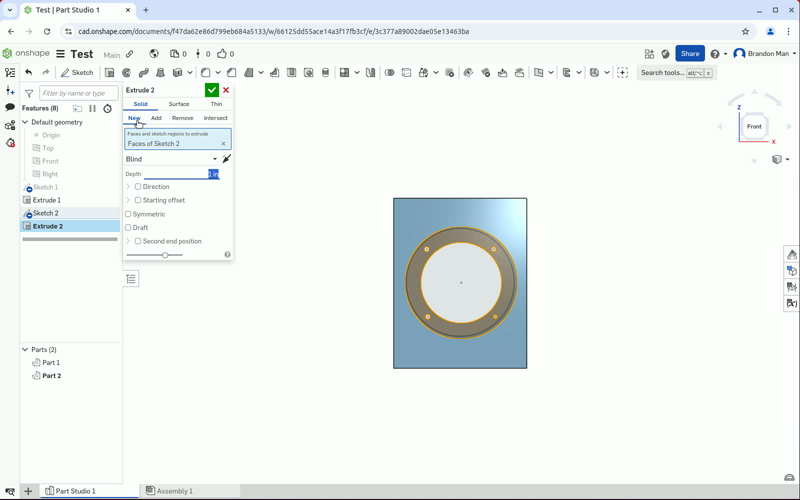
text(3.129)
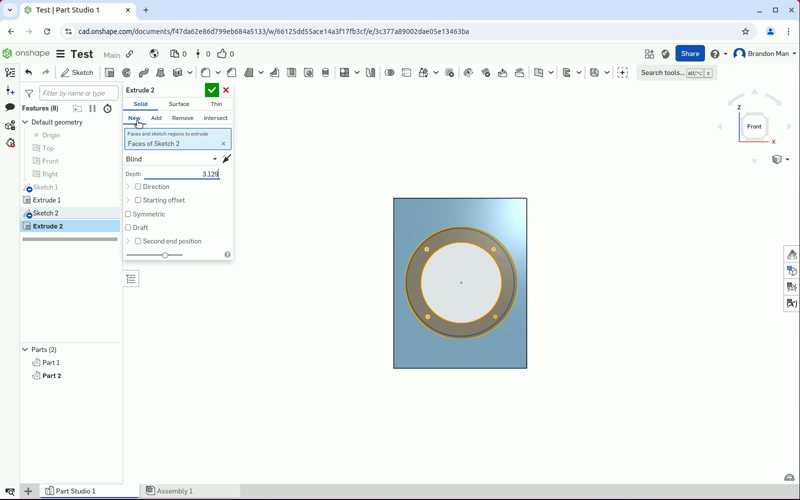
key(enter)
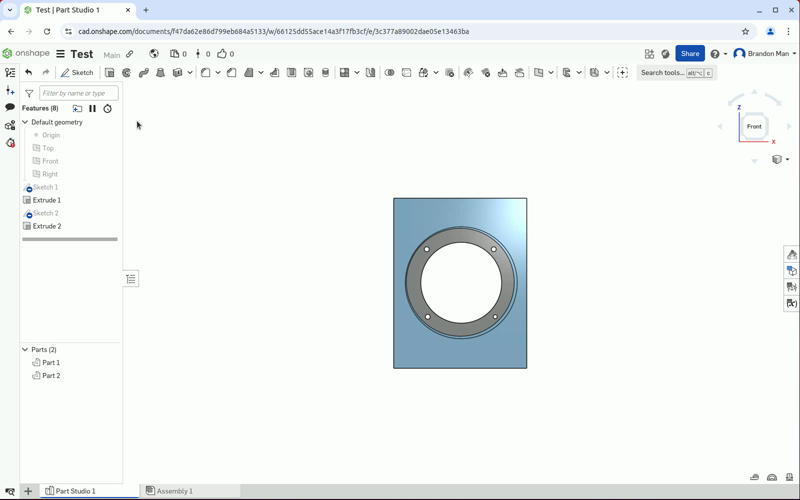
key(shift+h)
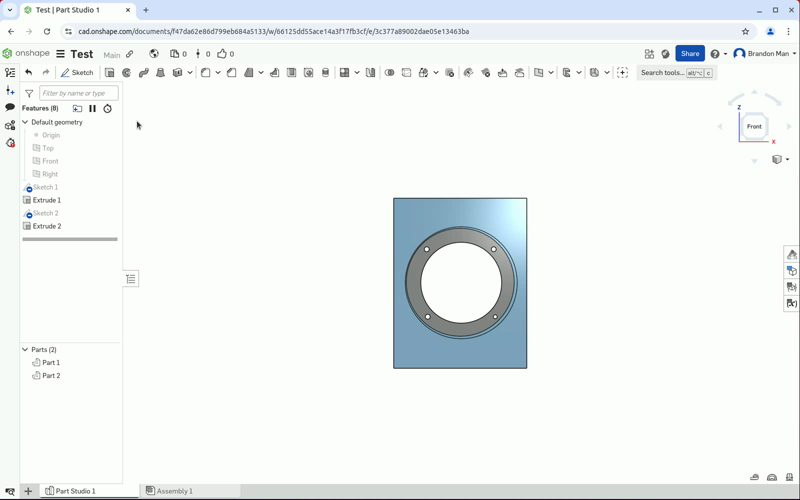
key(shift+h)
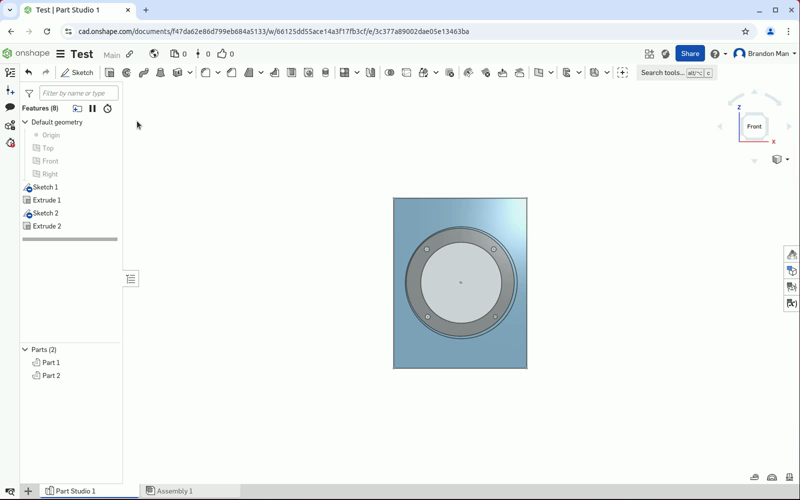
key(shift+7)
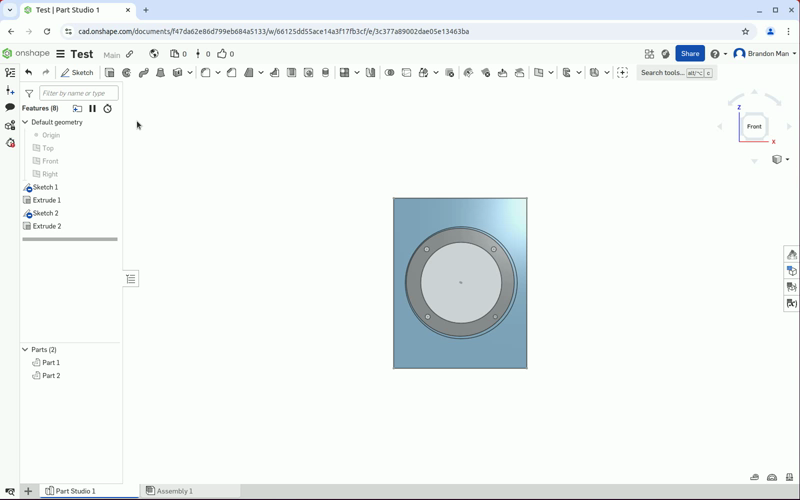
key(left, 2)
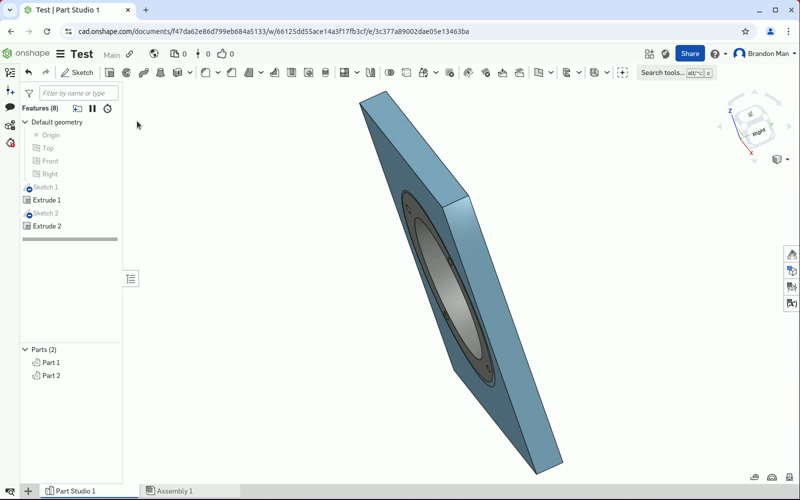
key(down, 2)
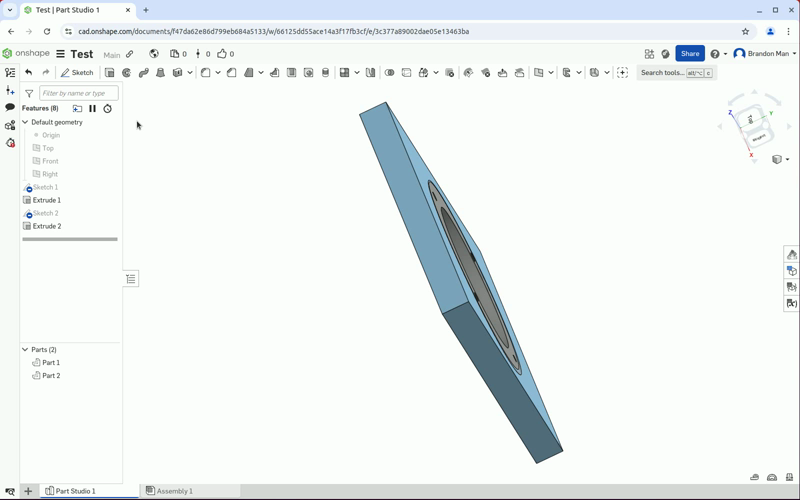
key(up, 2)
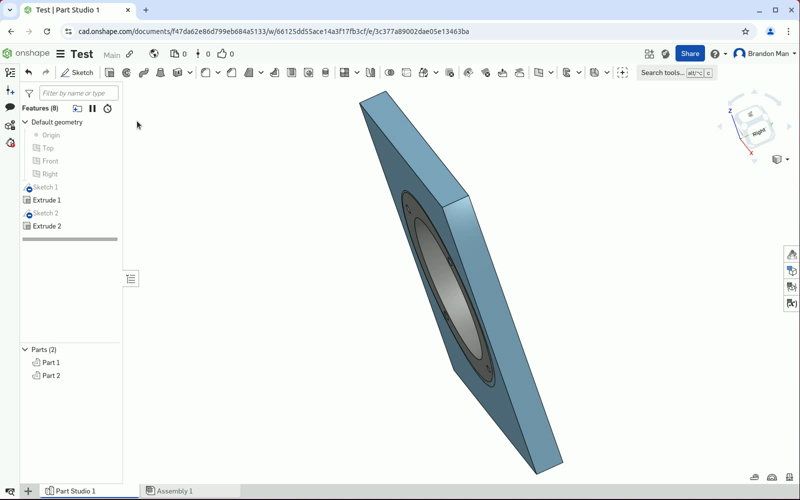
key(right, 2)
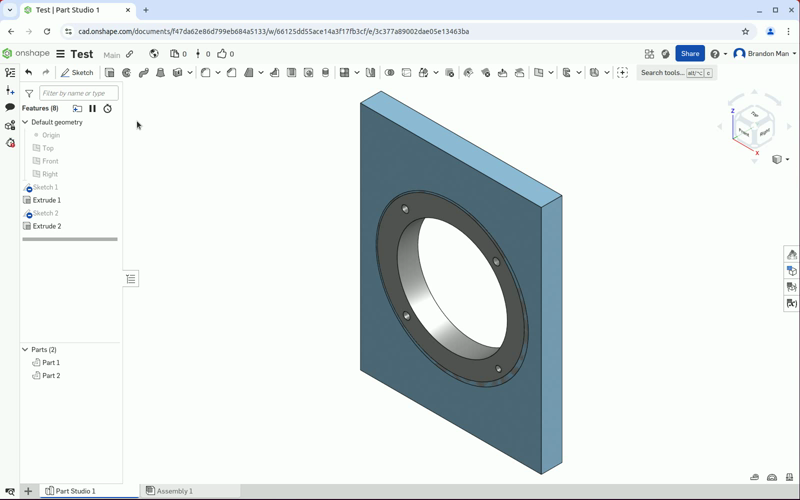
mouse_move(73, 189)
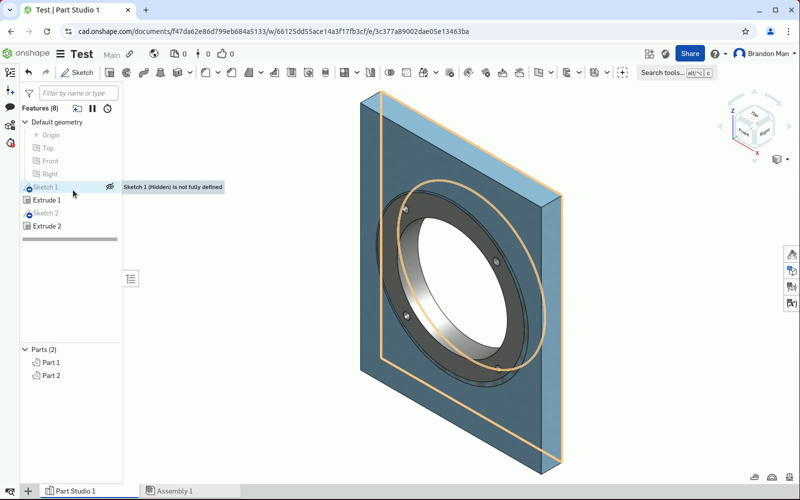
click(73, 189)